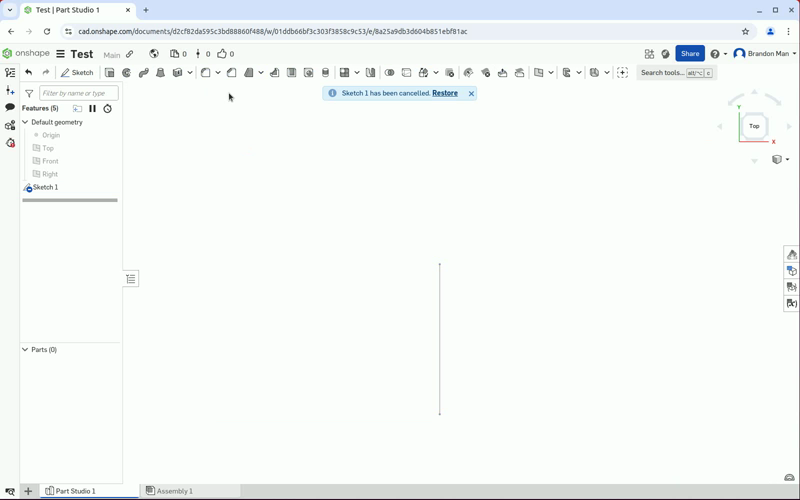
key(shift+h)
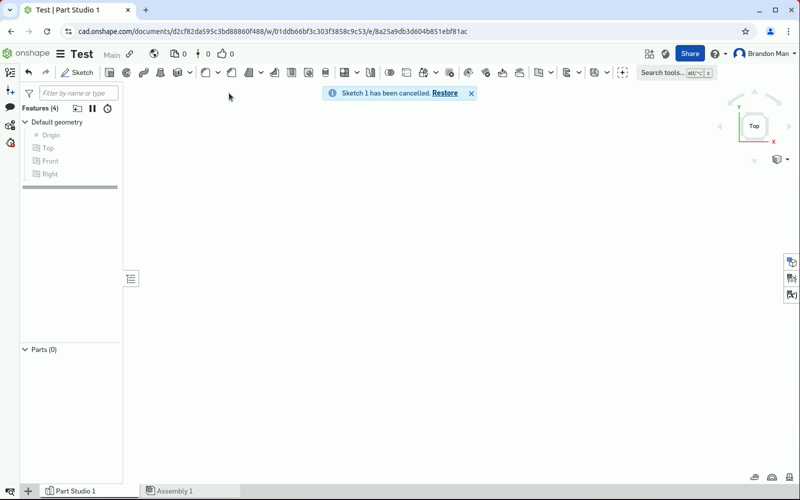
mouse_move(73, 352)
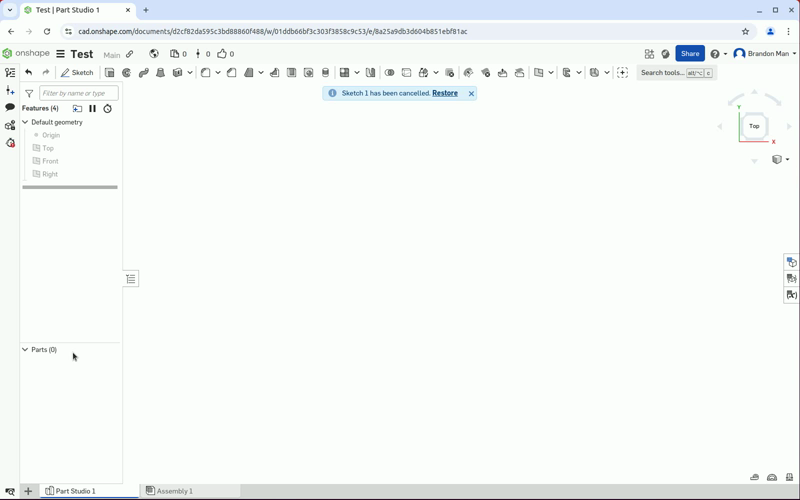
key(y)
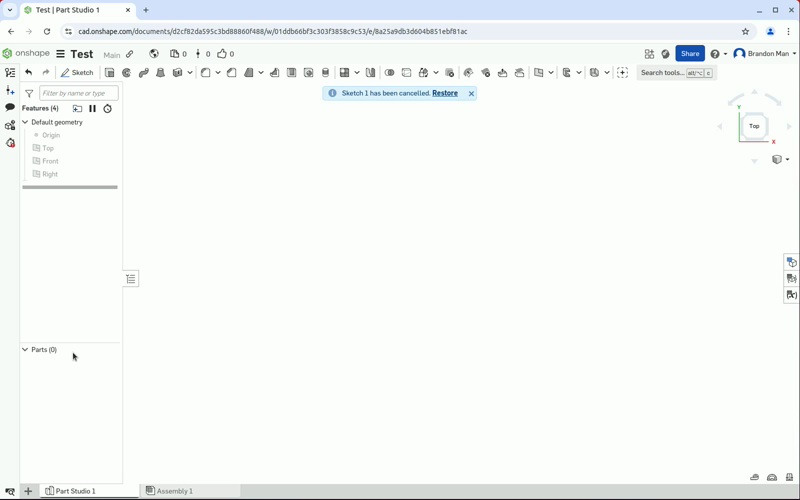
key(shift+p)
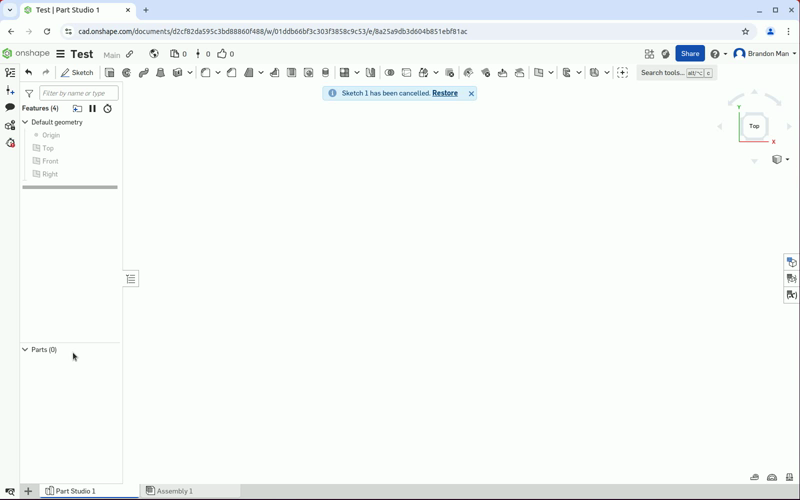
key(space)
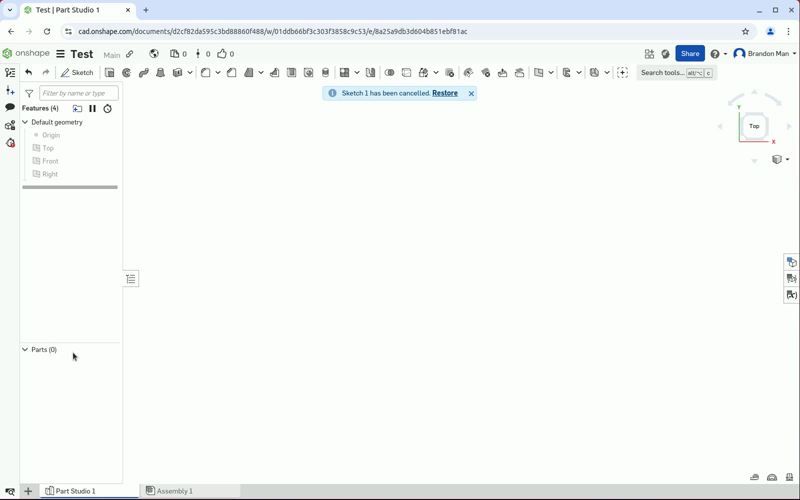
key_down(shift)
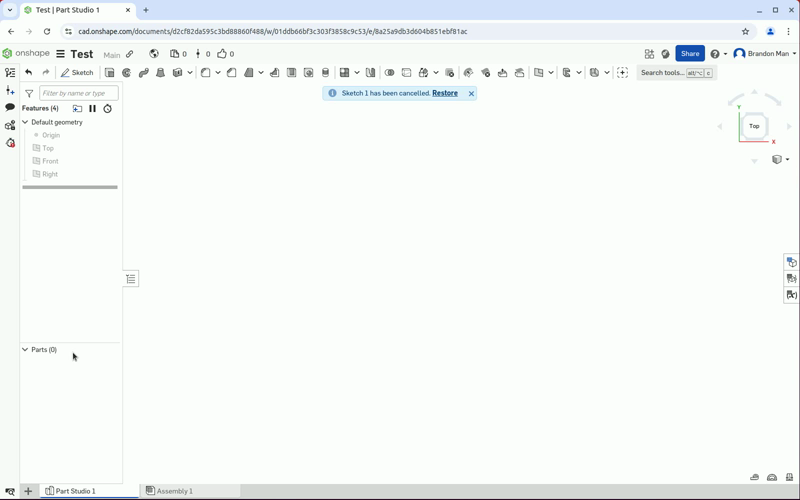
key(up)
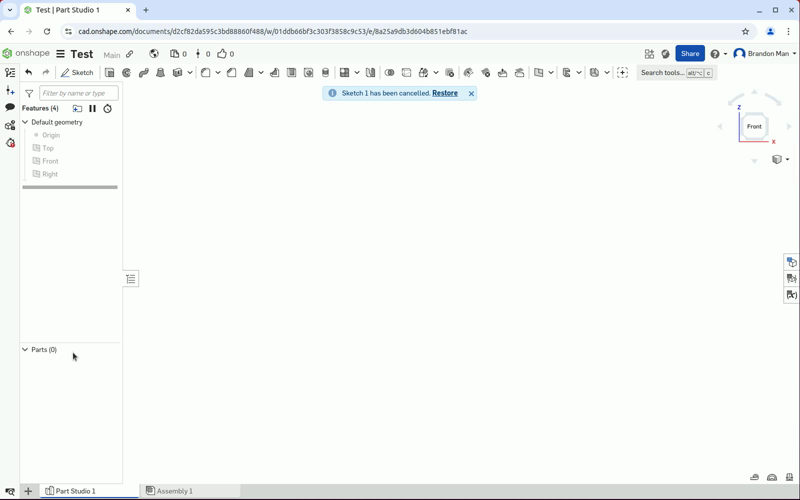
key_up(shift)
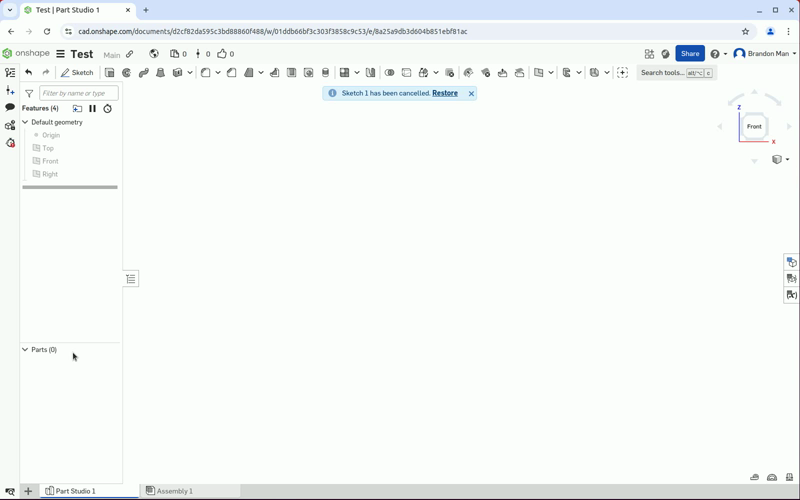
mouse_move(73, 352)
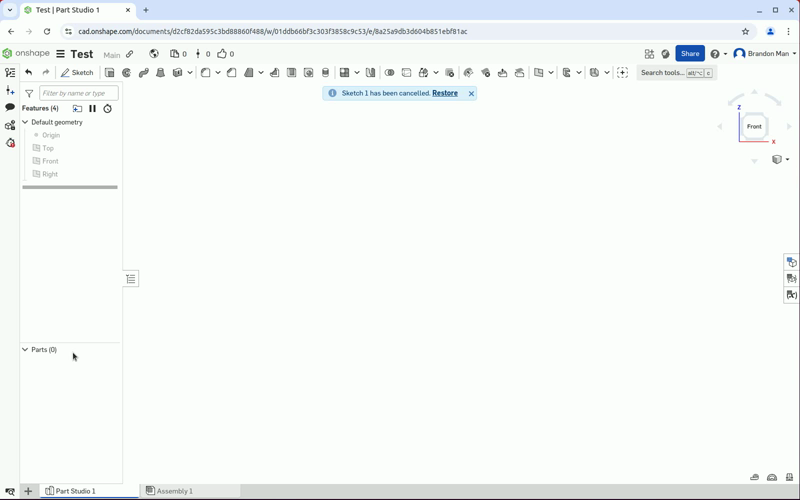
key(shift+y)
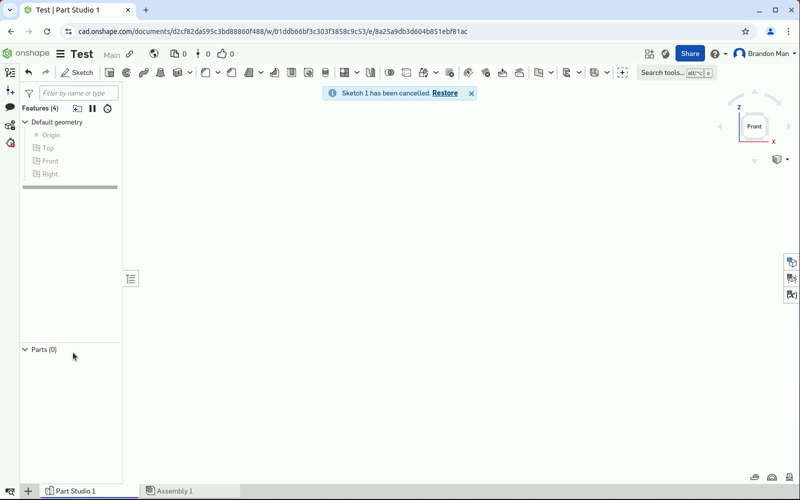
key(shift+s)
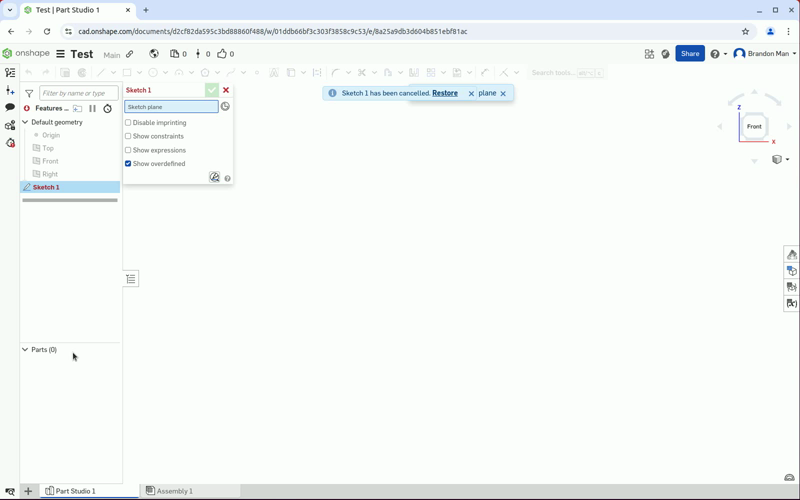
mouse_move(73, 163)
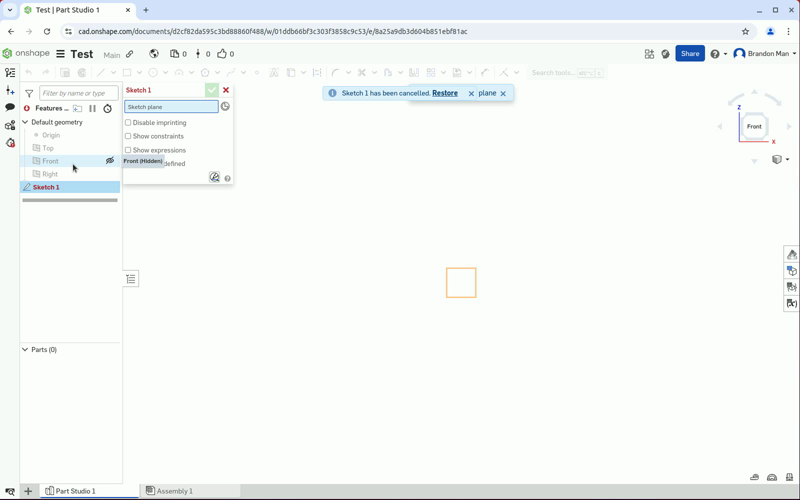
click(73, 163)
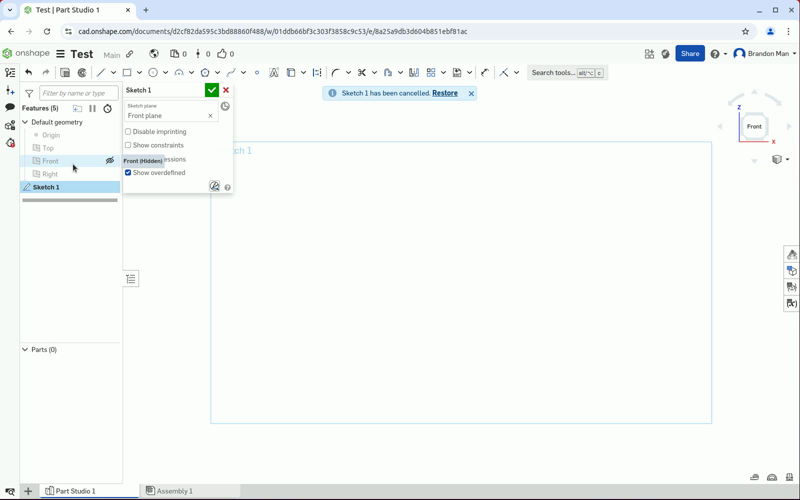
mouse_move(73, 352)
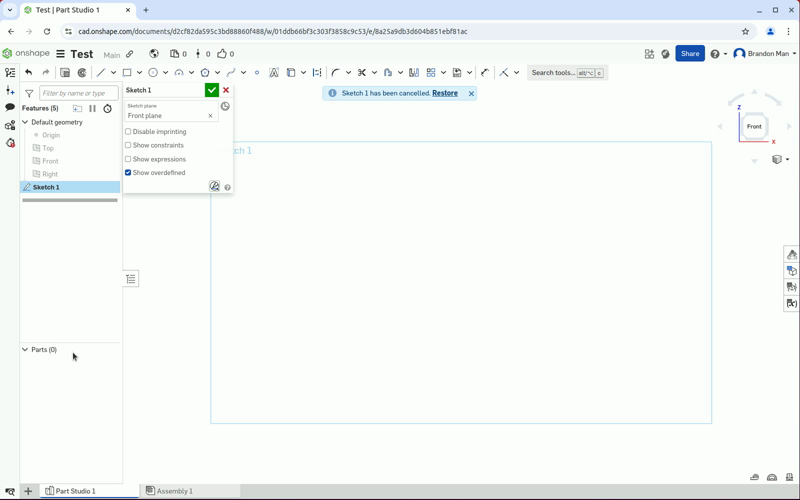
key(y)
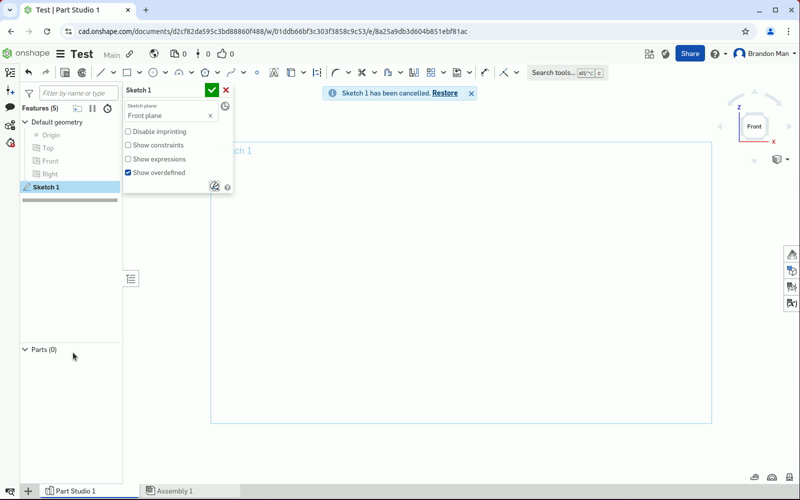
key(l)
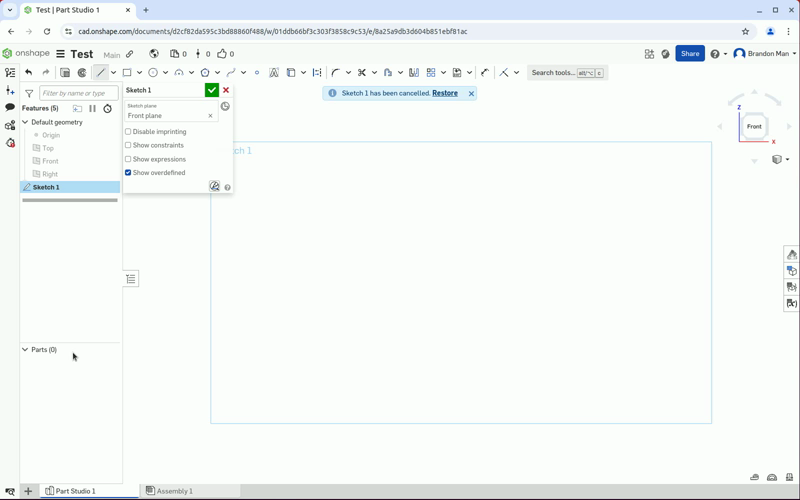
key_down(shift)
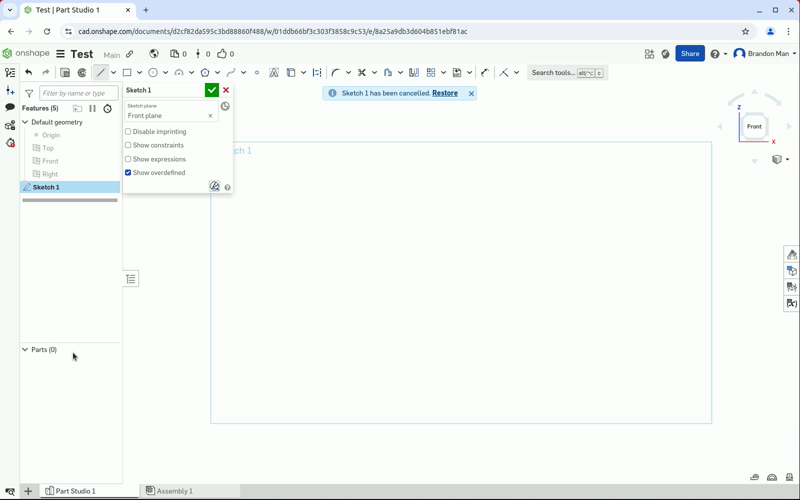
mouse_move(384, 282)
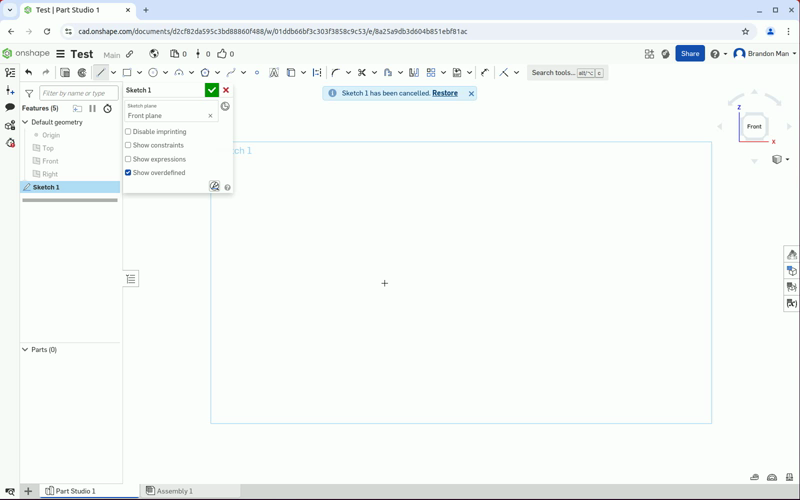
click(384, 282)
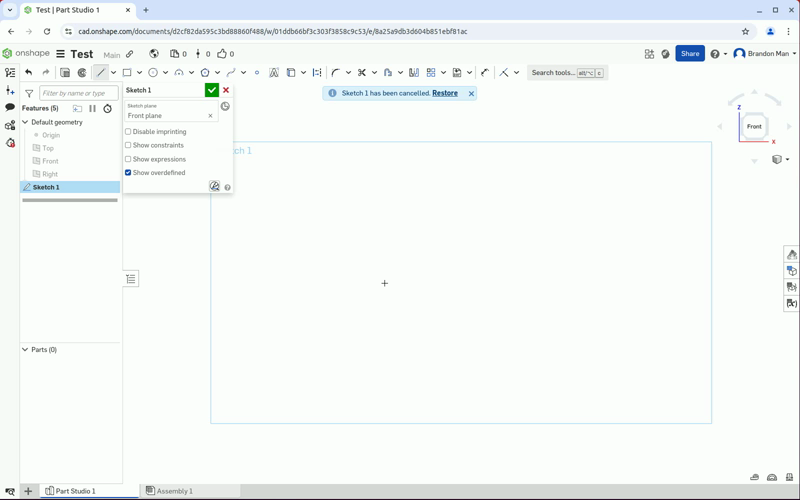
key_up(shift)
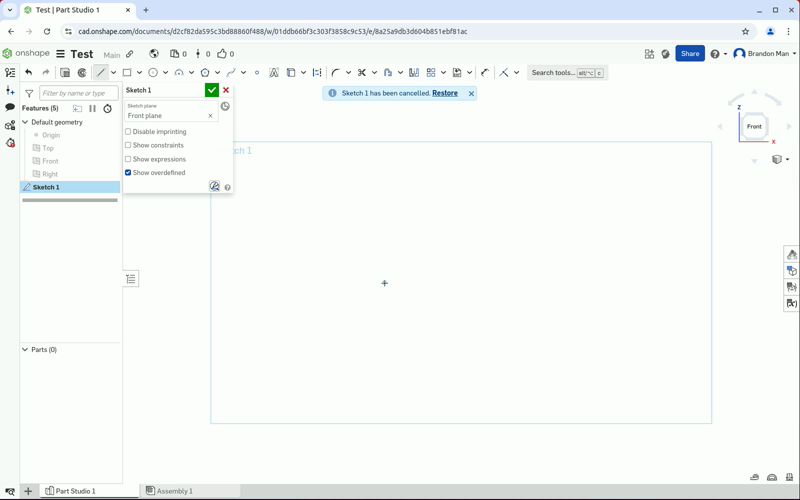
key_down(shift)
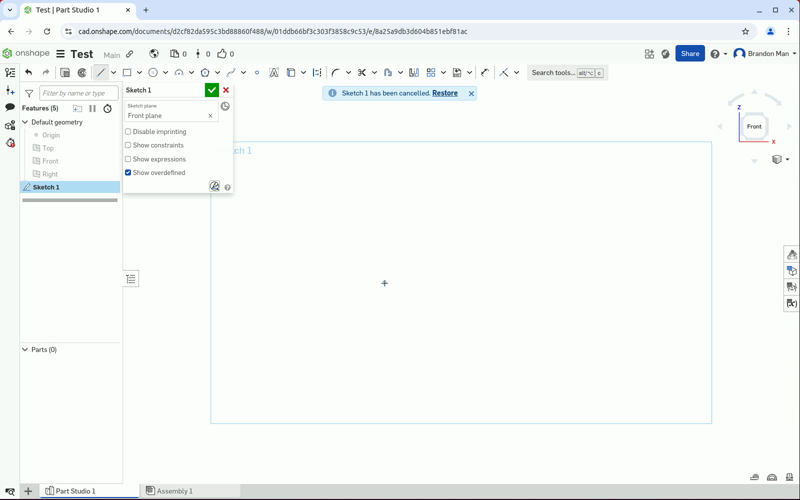
mouse_move(461, 282)
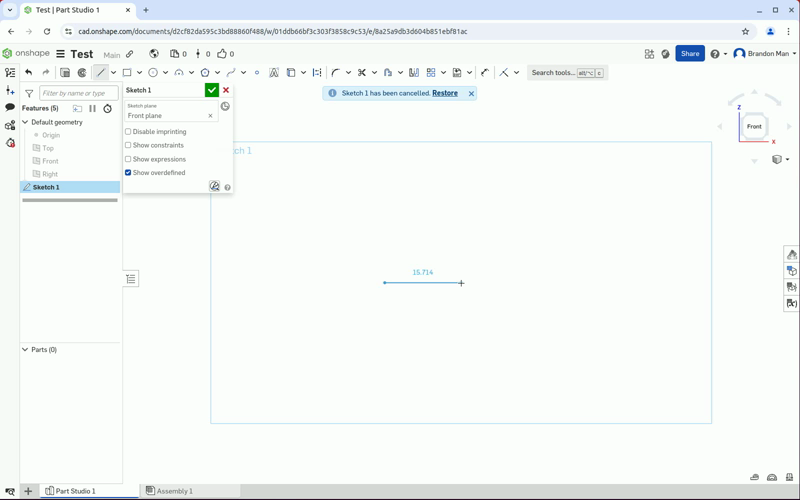
click(461, 282)
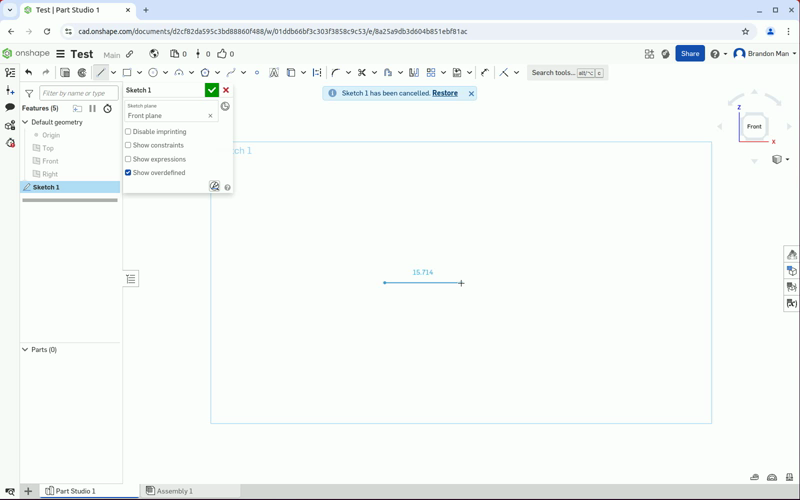
key_up(shift)
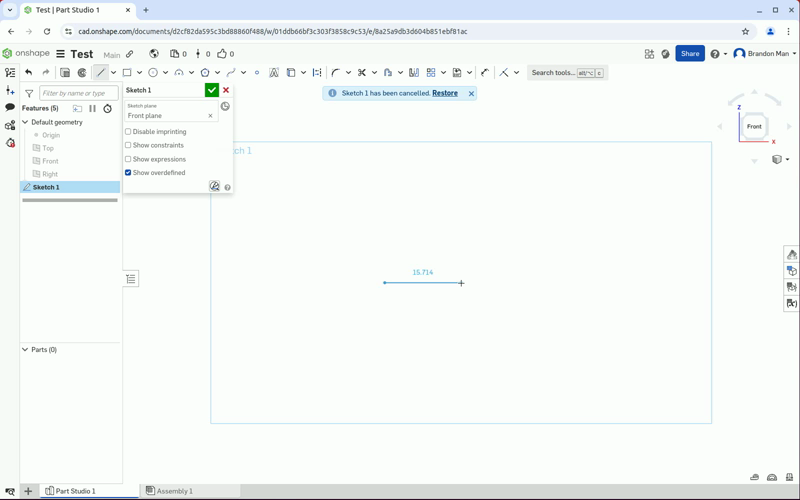
key_down(shift)
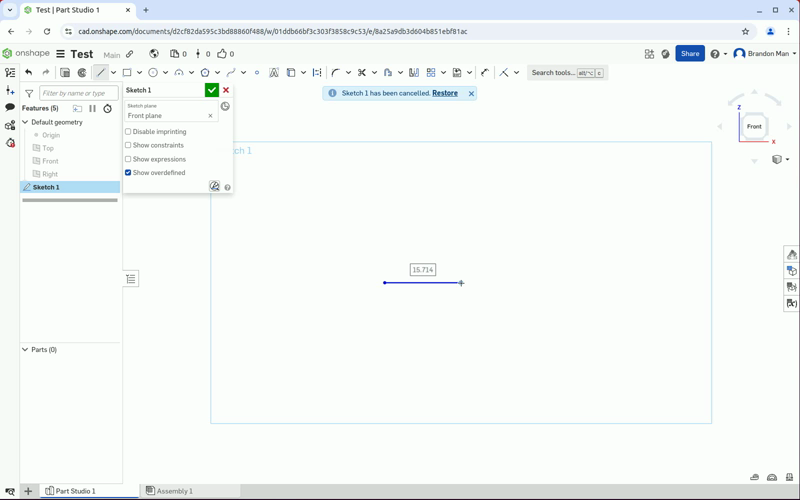
mouse_move(491, 282)
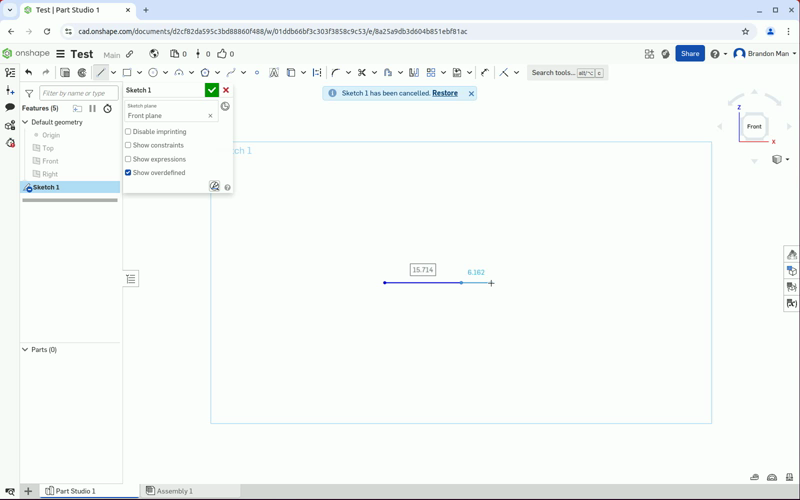
mouse_move(461, 246)
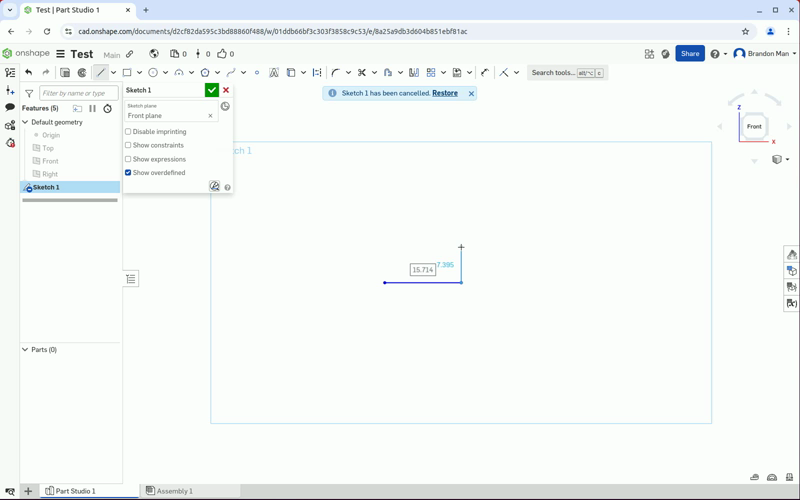
click(461, 246)
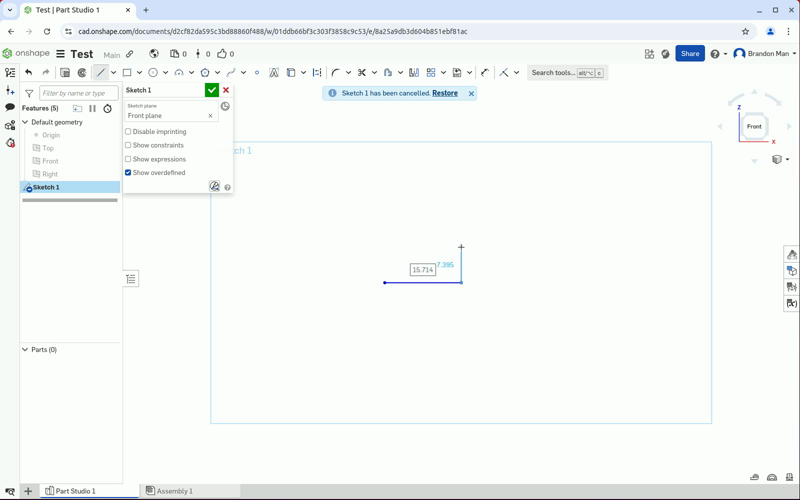
key_up(shift)
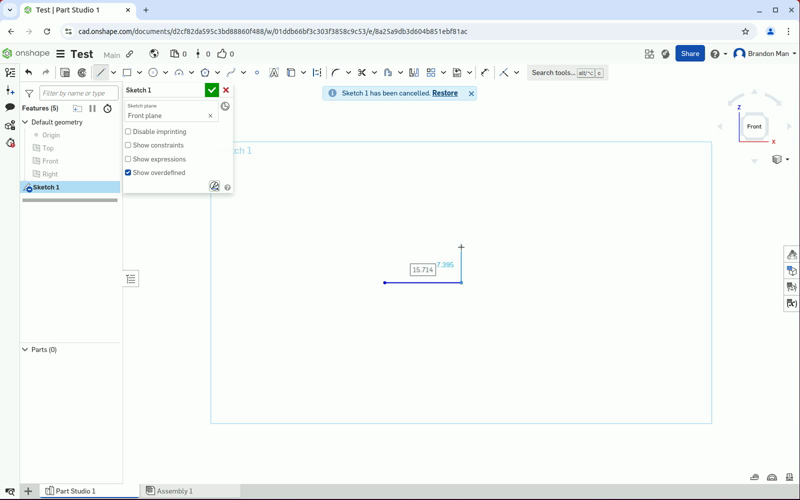
key_down(shift)
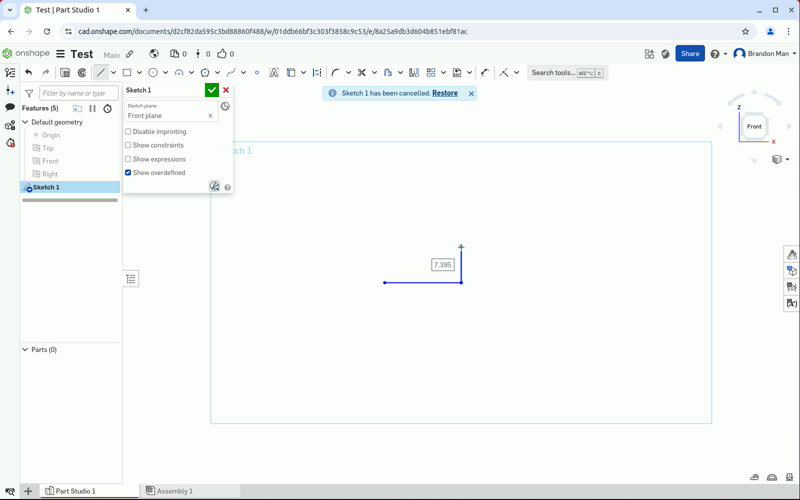
mouse_move(390, 246)
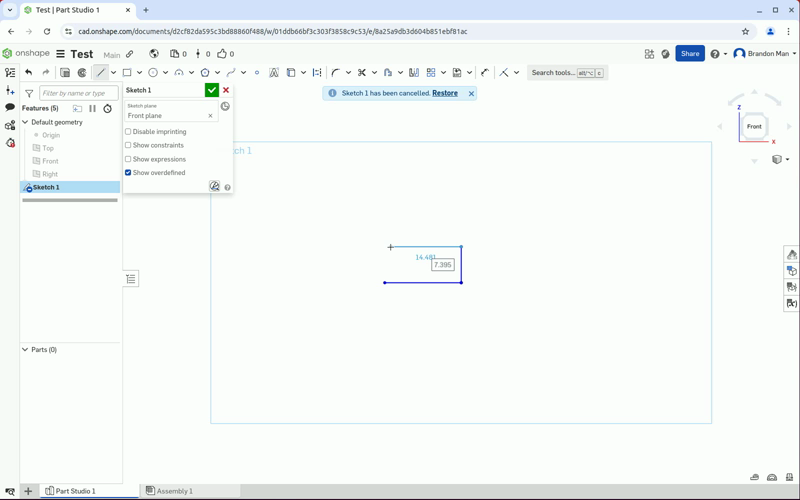
click(390, 246)
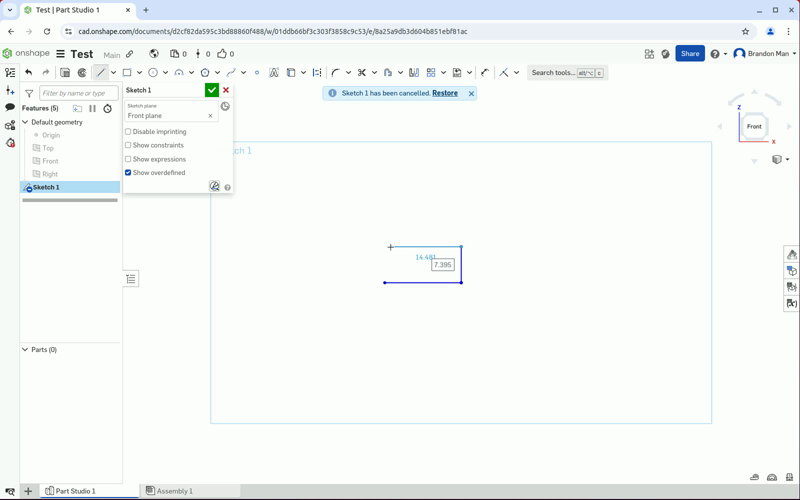
key_up(shift)
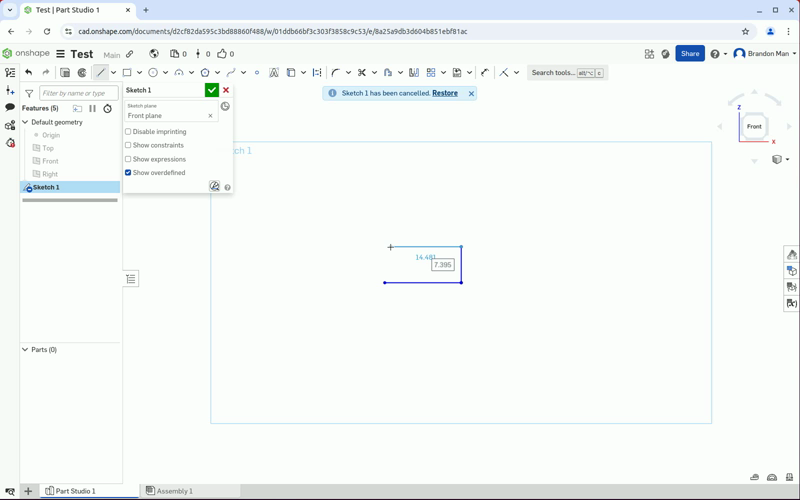
mouse_move(420, 246)
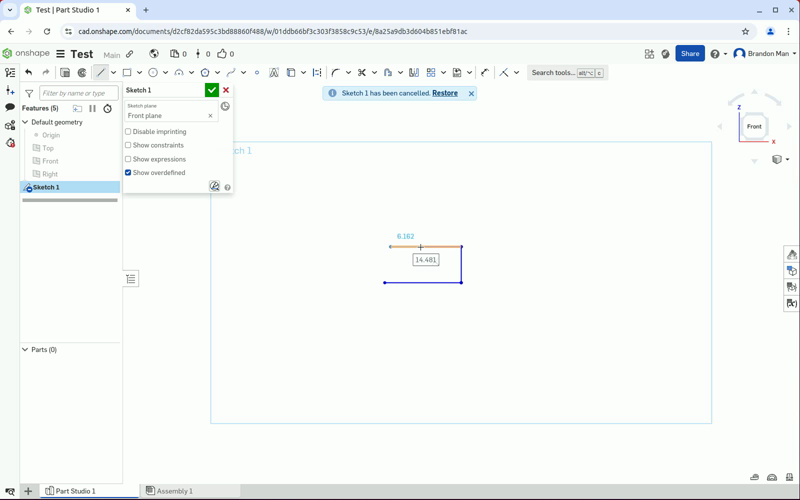
key_down(shift)
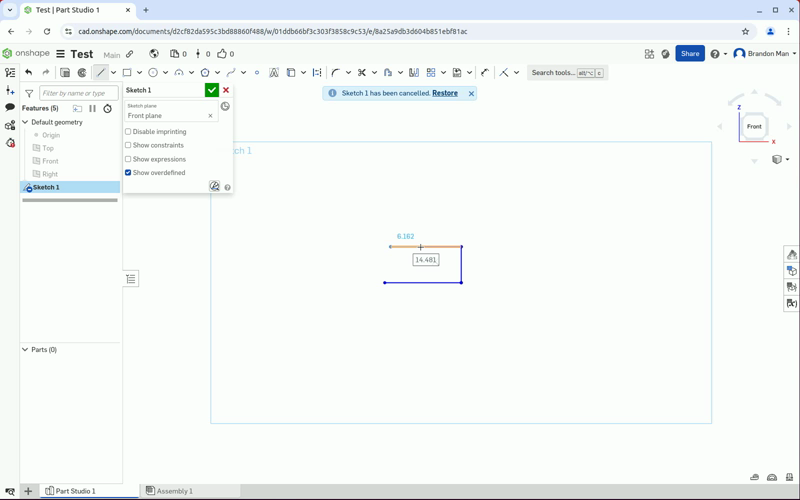
mouse_move(384, 282)
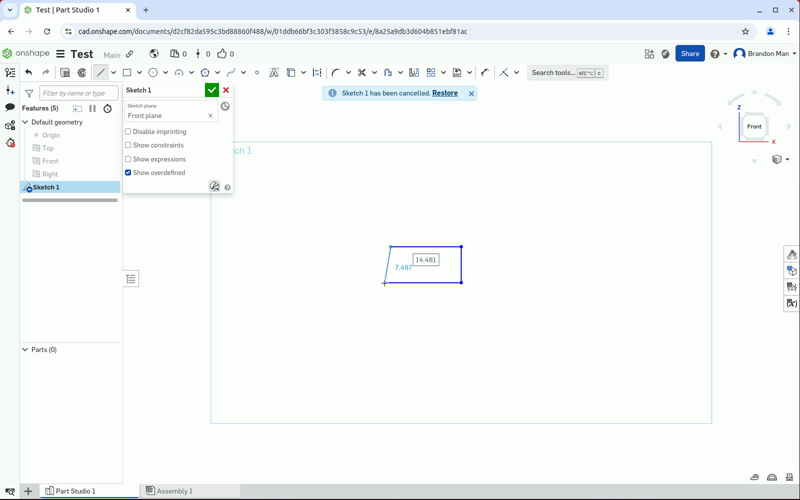
key_up(shift)
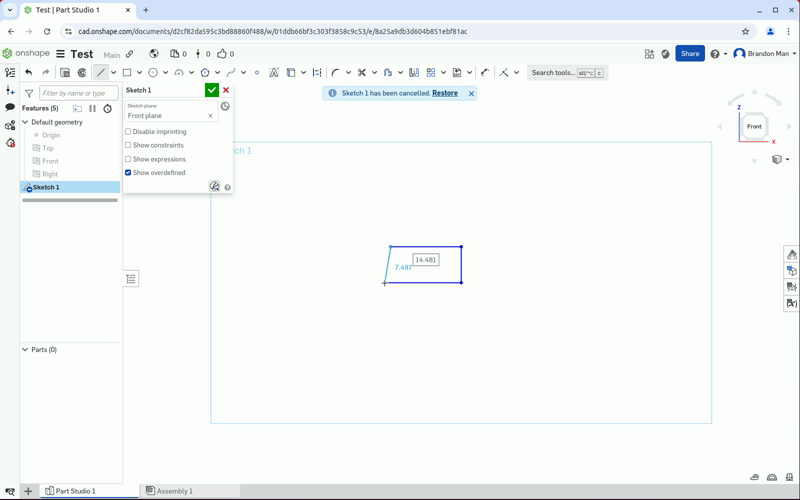
click(384, 282)
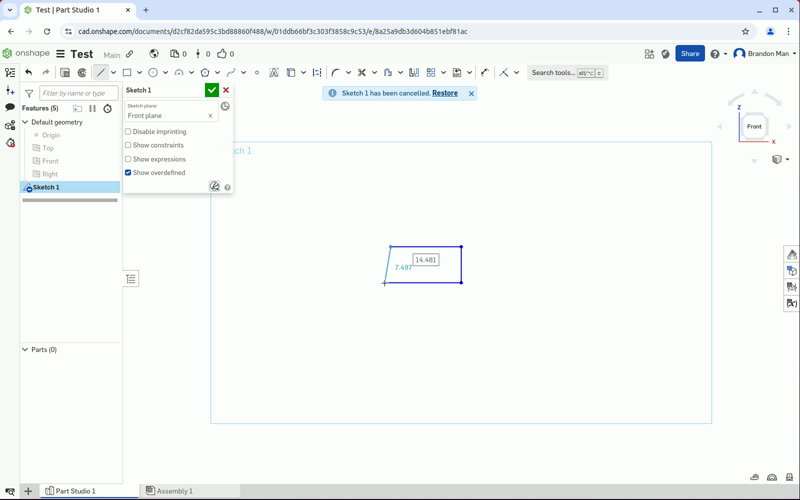
key(esc)
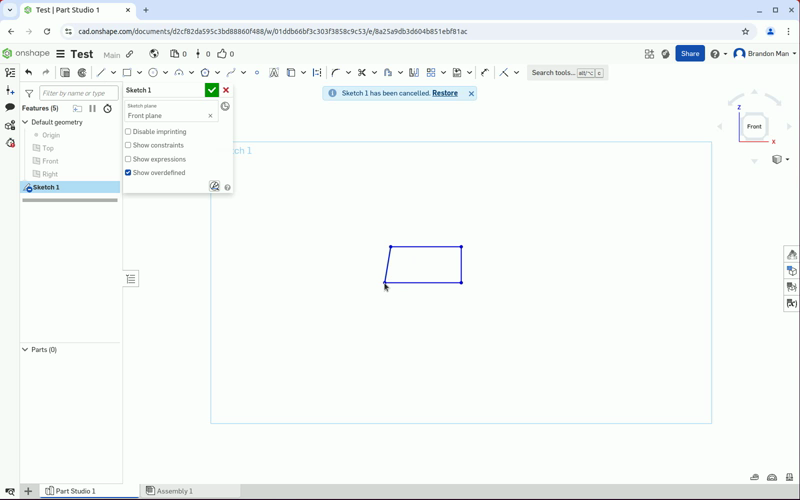
mouse_move(392, 259)
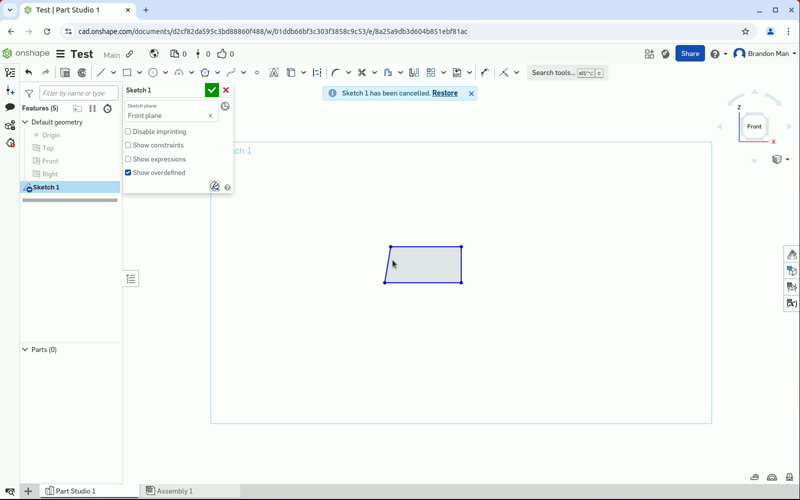
click(392, 259)
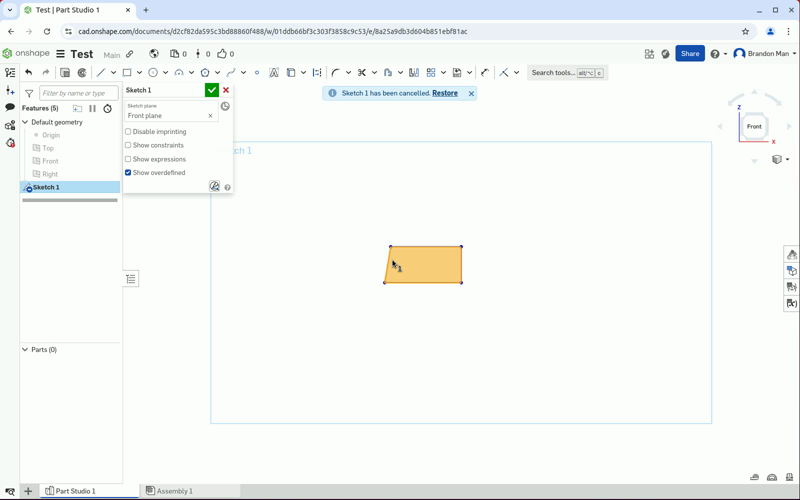
mouse_move(73, 352)
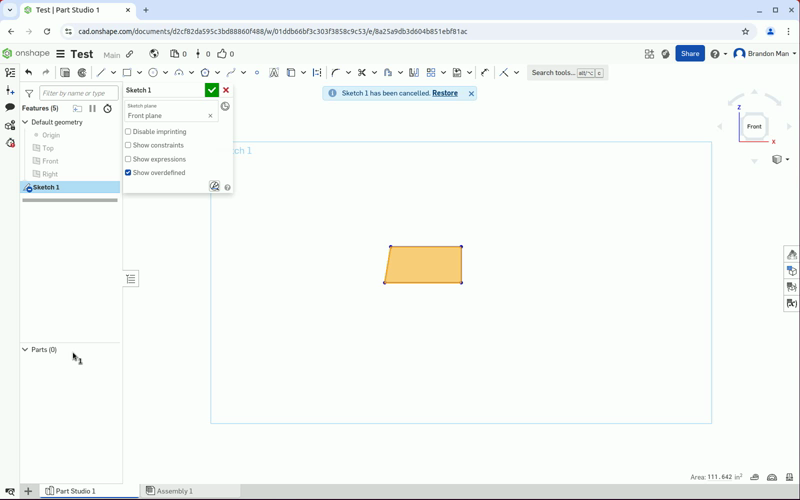
key(shift+y)
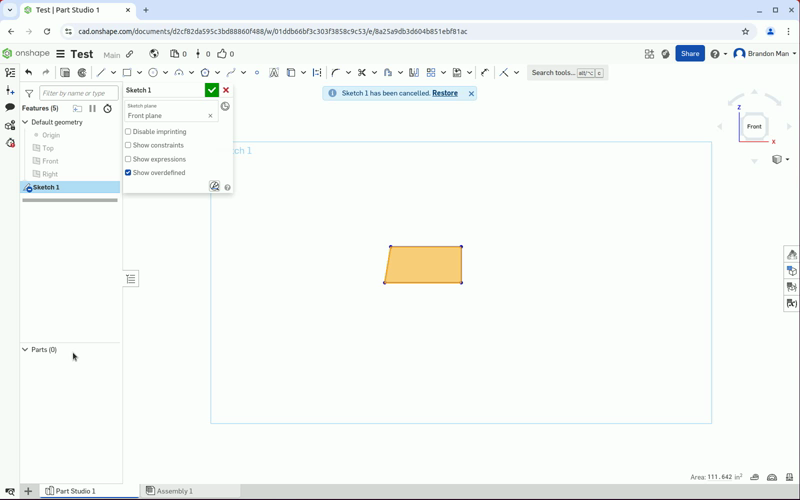
key(shift+e)
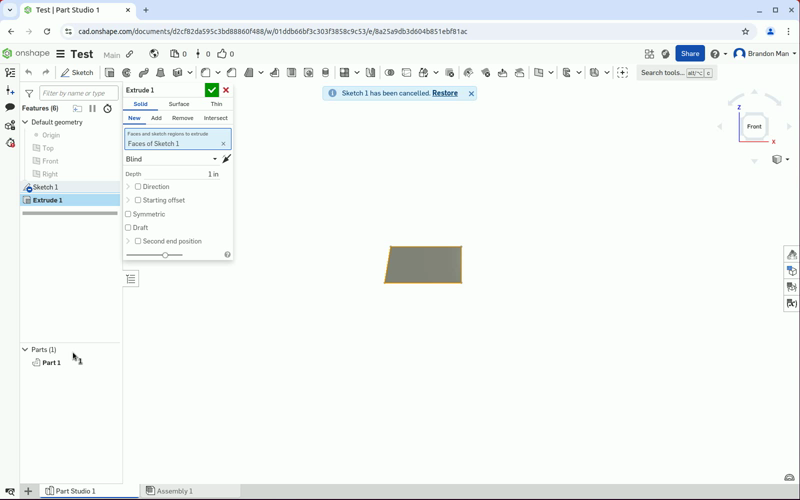
mouse_move(143, 106)
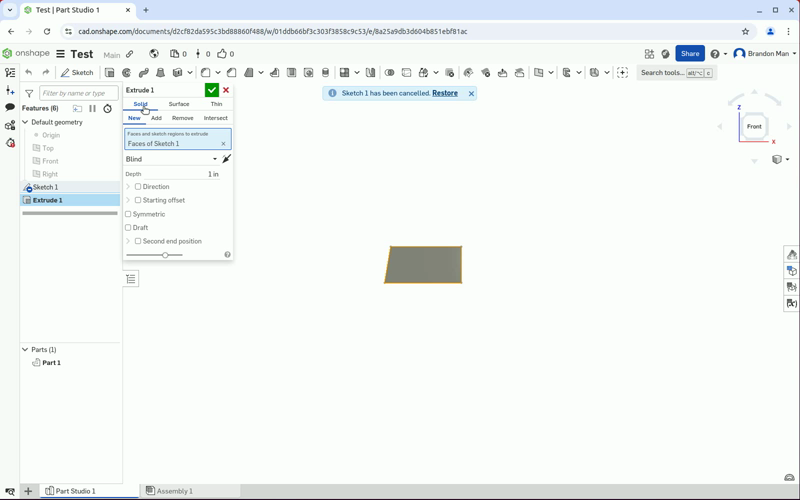
click(143, 106)
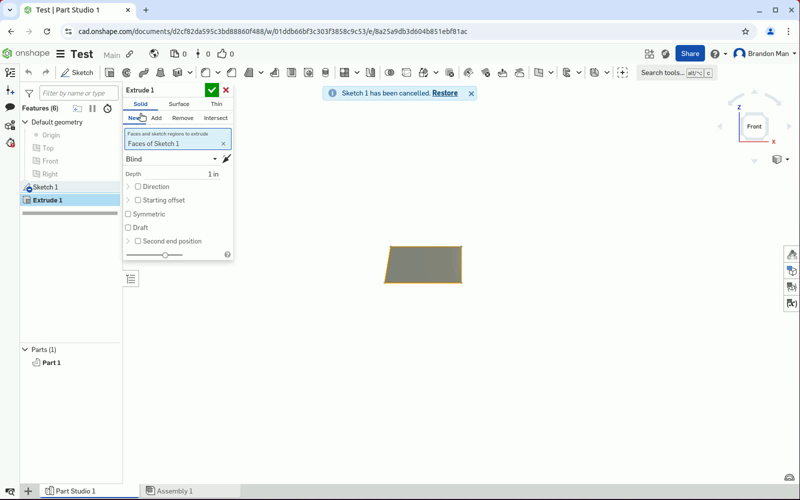
mouse_move(137, 120)
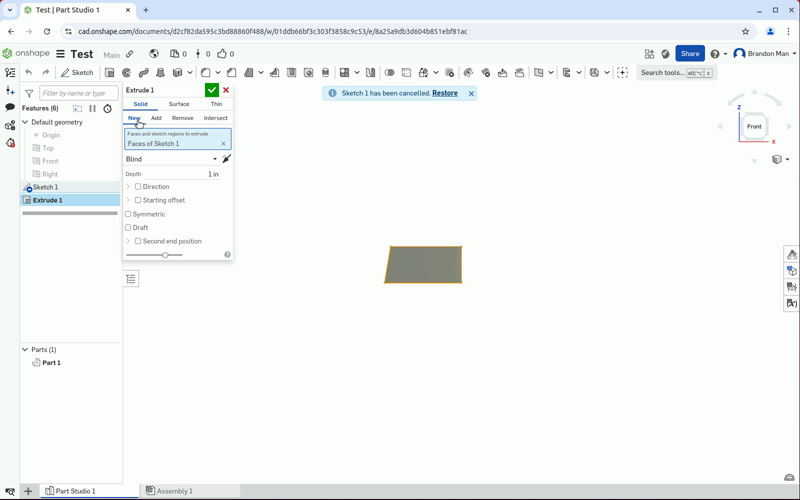
click(137, 120)
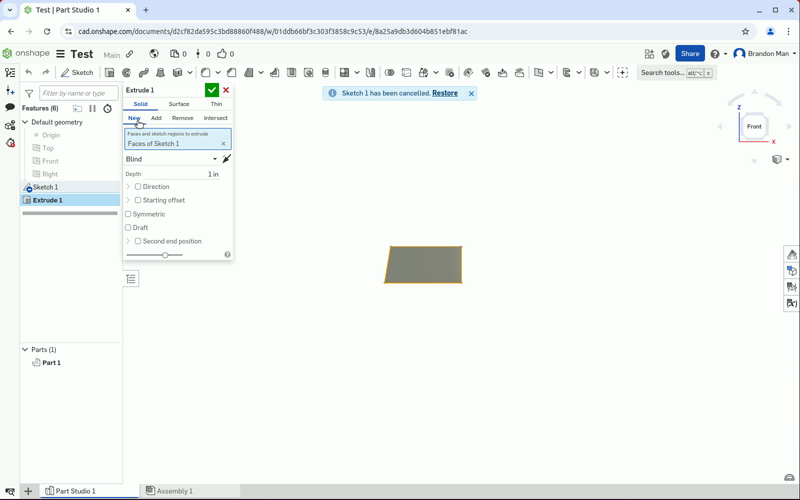
key(tab, 4)
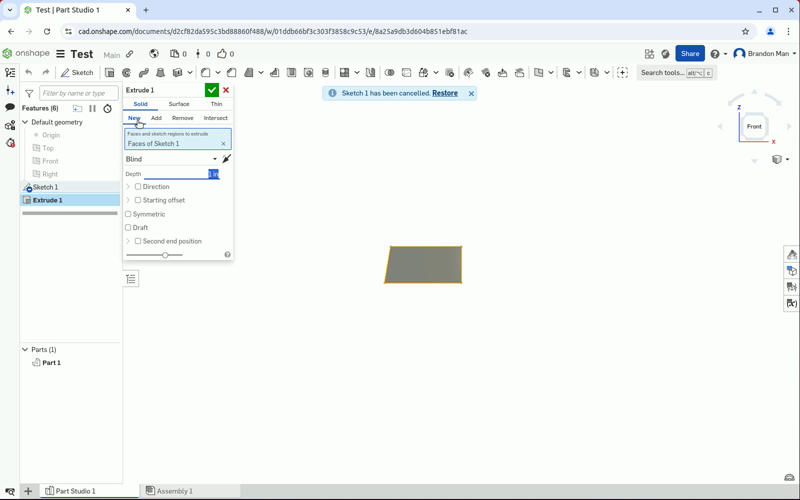
text(23.108)
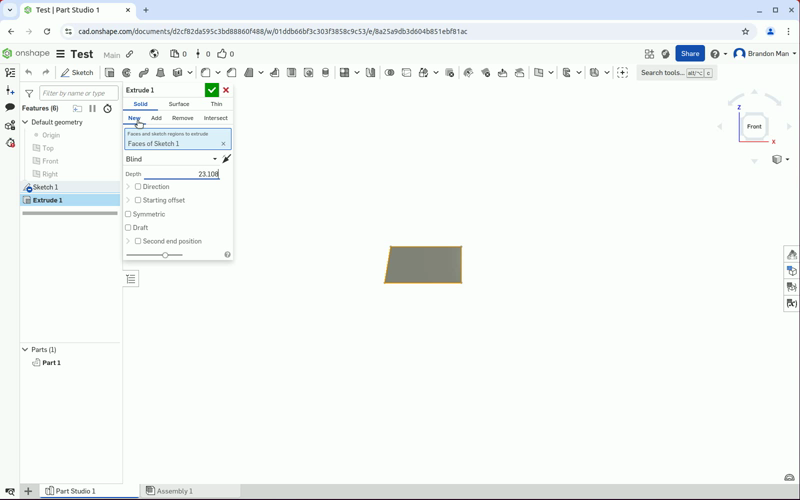
key(tab, 3)
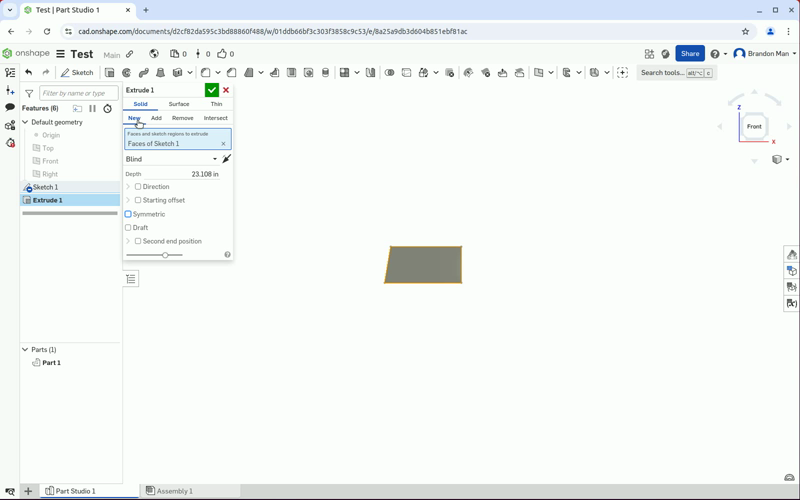
key(space)
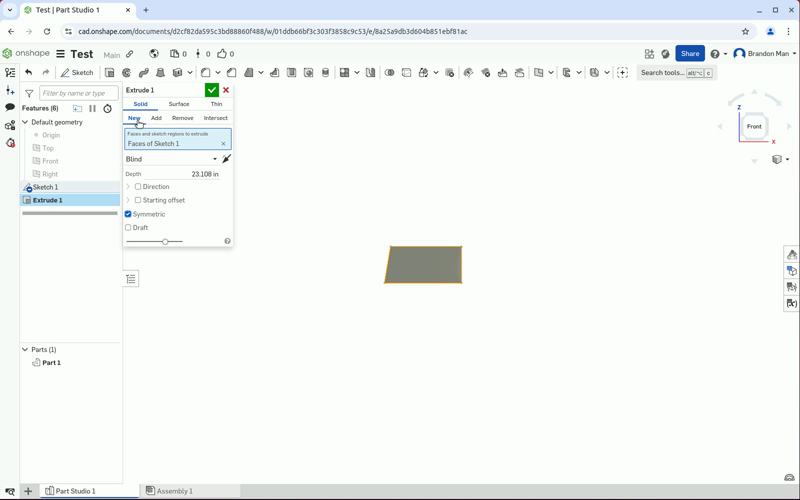
key(enter)
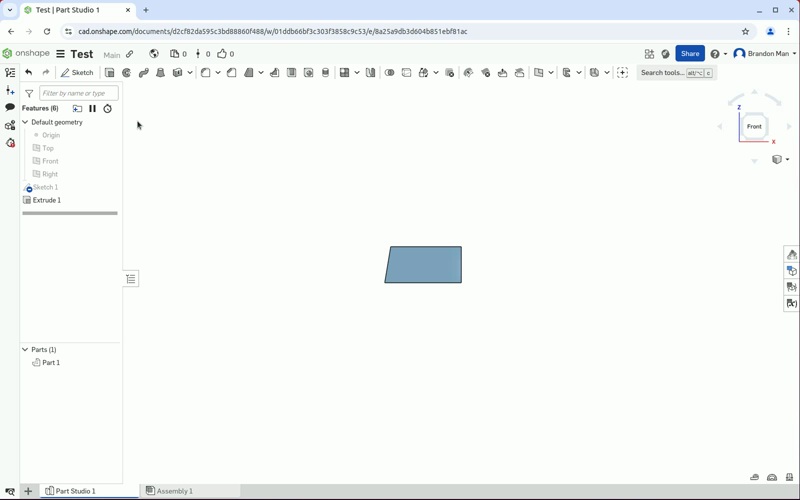
key(shift+h)
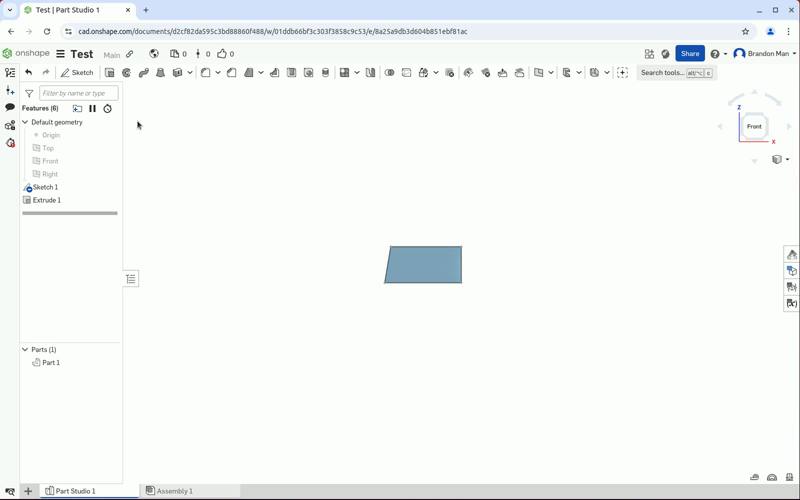
key(shift+h)
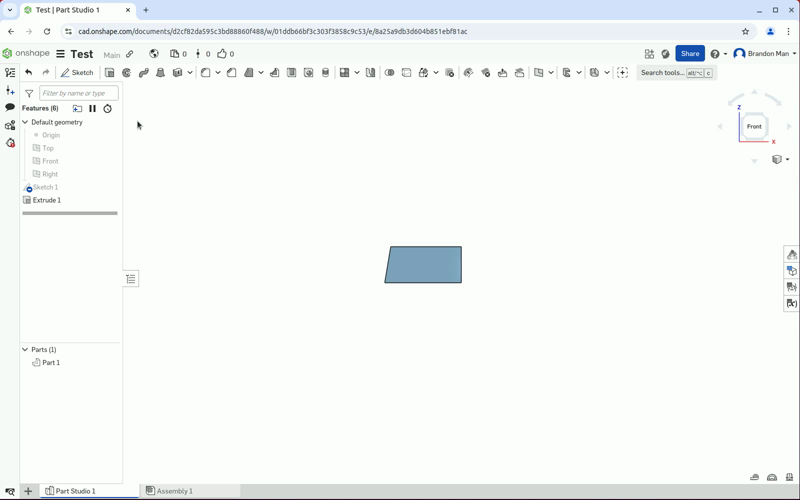
mouse_move(73, 189)
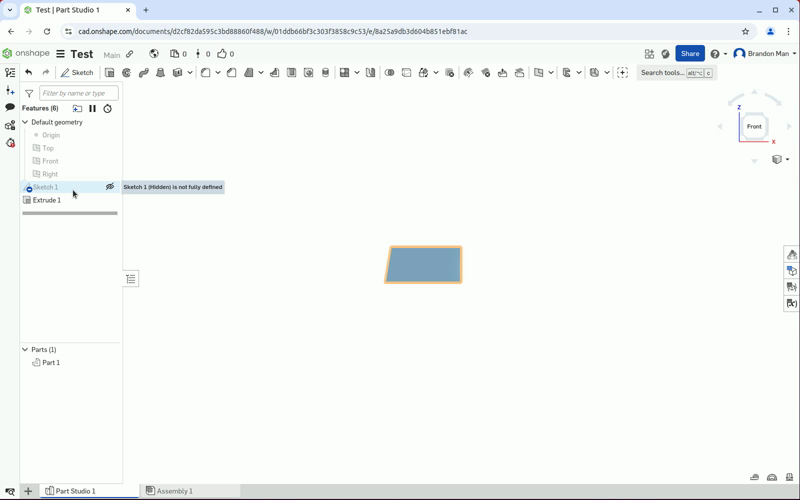
click(73, 189)
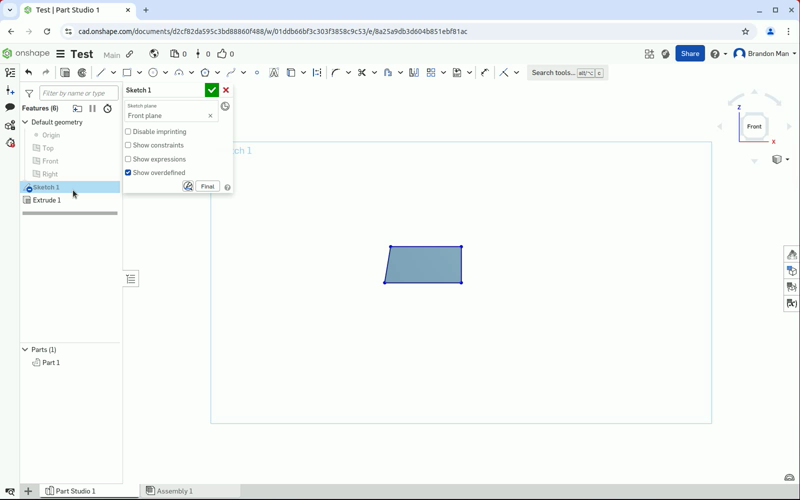
mouse_move(229, 92)
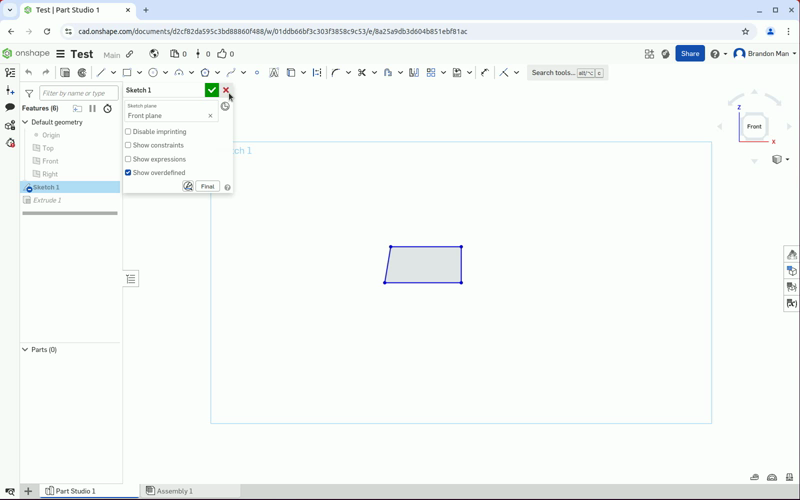
click(229, 92)
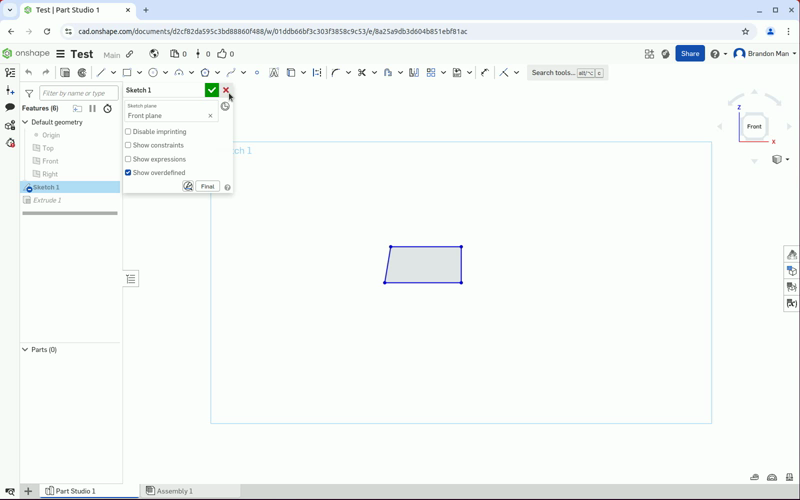
key(shift+s)
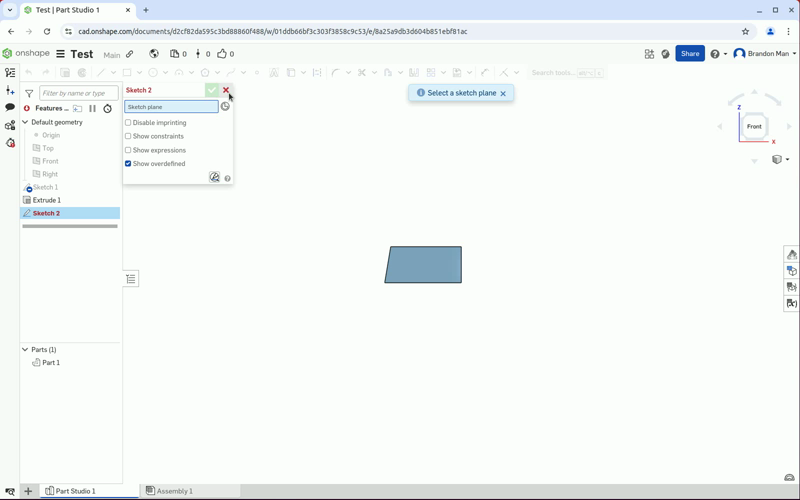
mouse_move(73, 163)
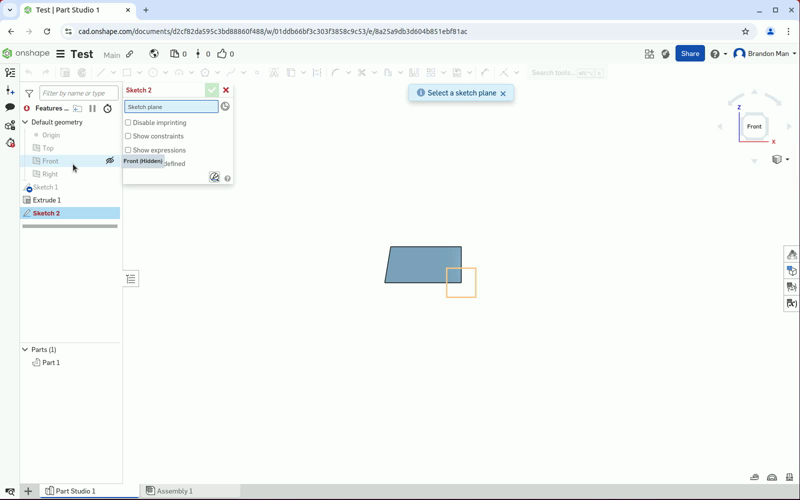
click(73, 163)
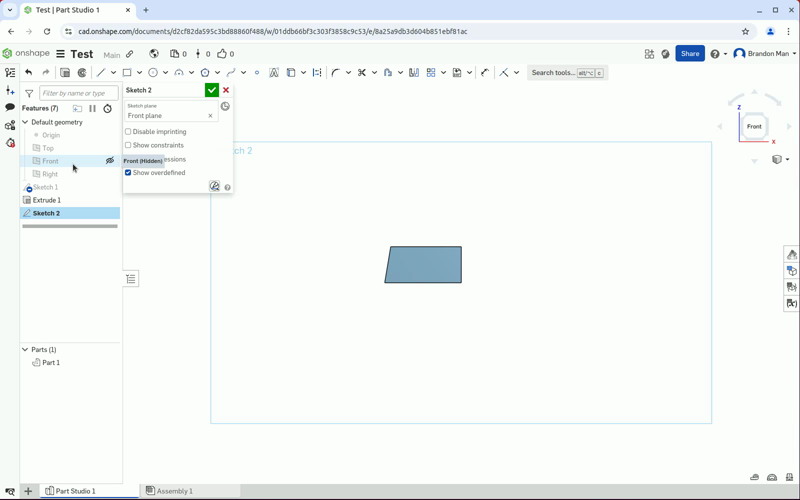
mouse_move(73, 352)
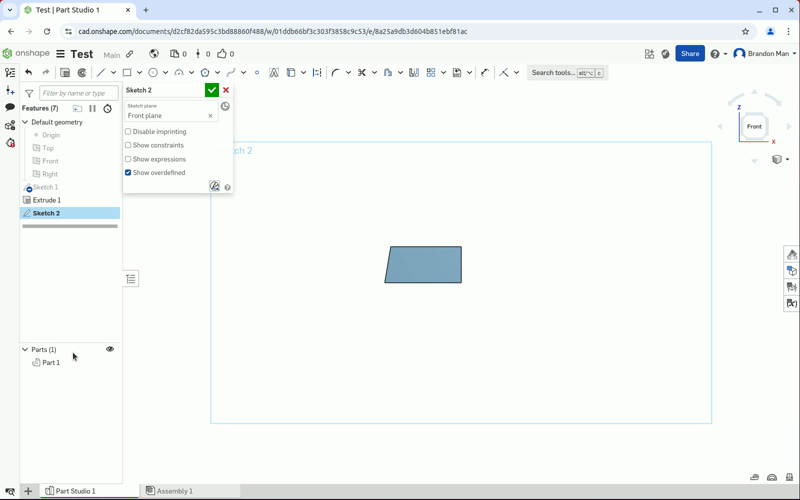
key(y)
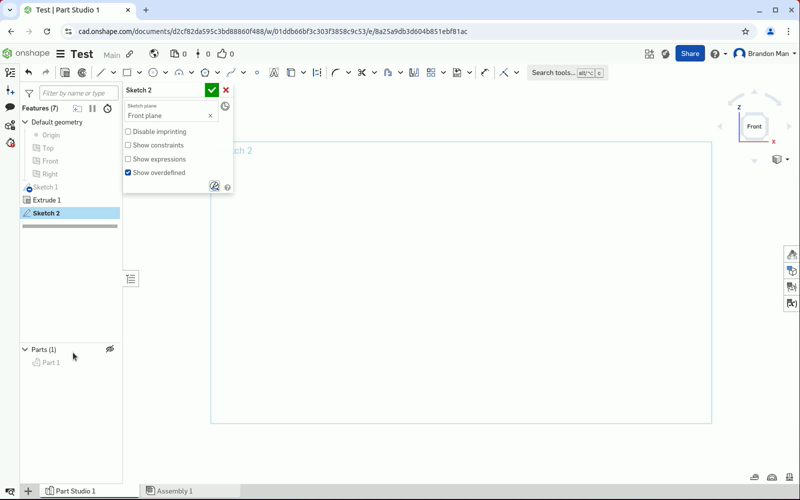
key(l)
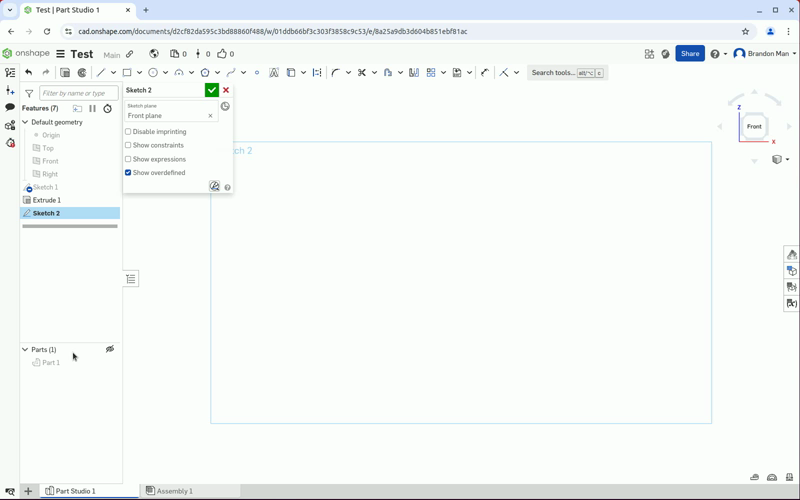
key_down(shift)
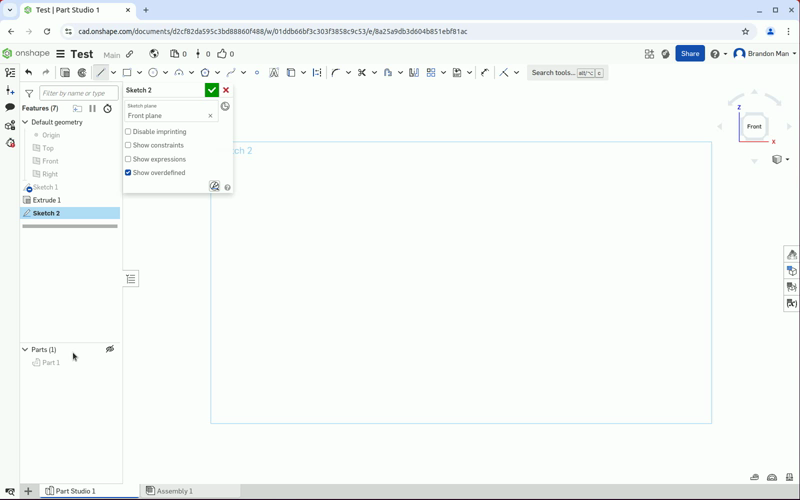
mouse_move(384, 282)
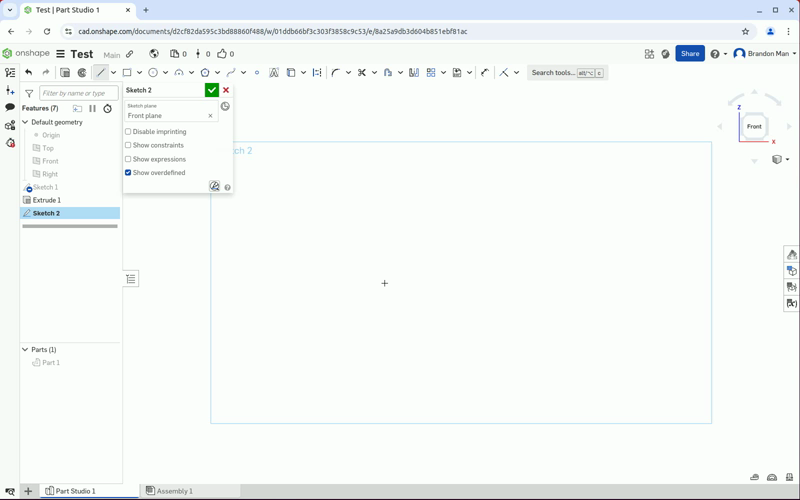
click(384, 282)
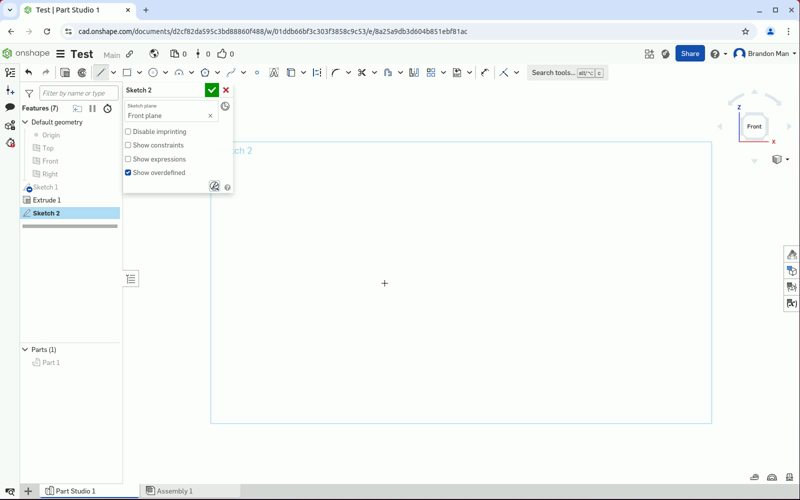
key_up(shift)
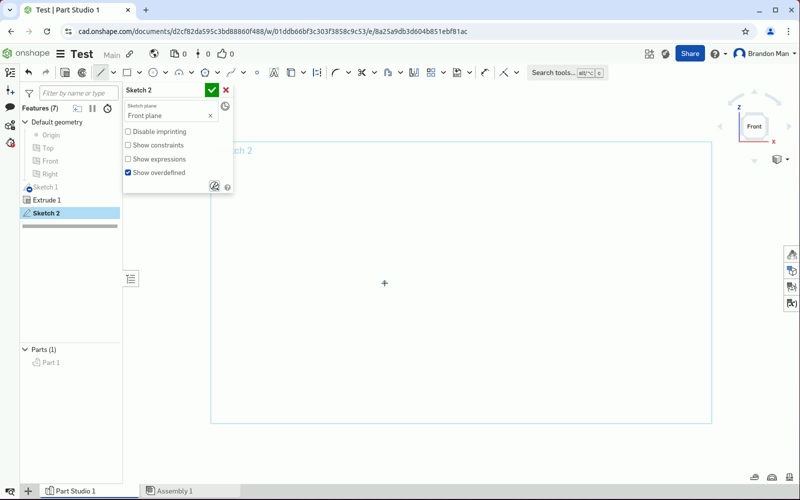
key_down(shift)
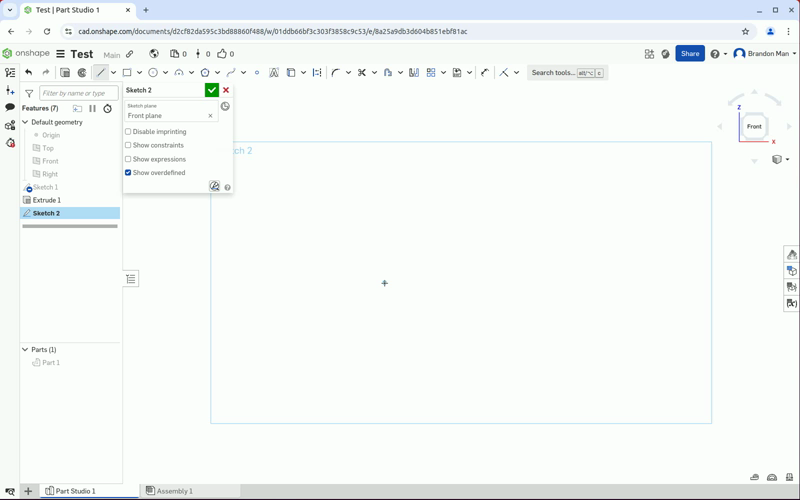
mouse_move(414, 282)
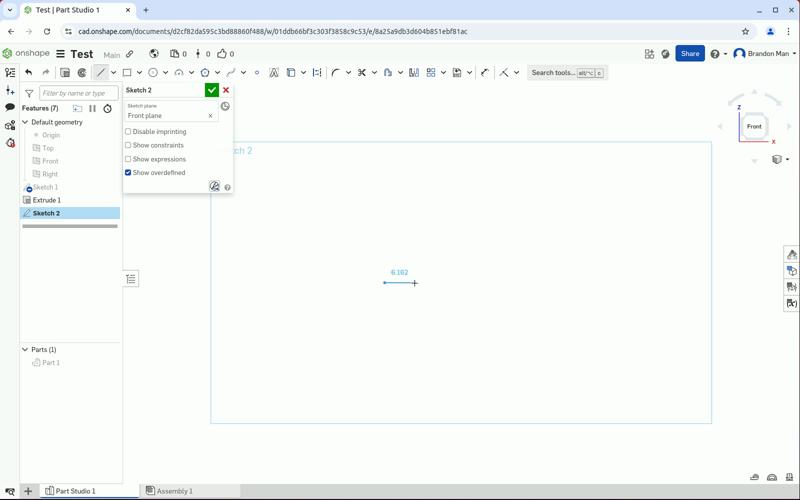
mouse_move(390, 336)
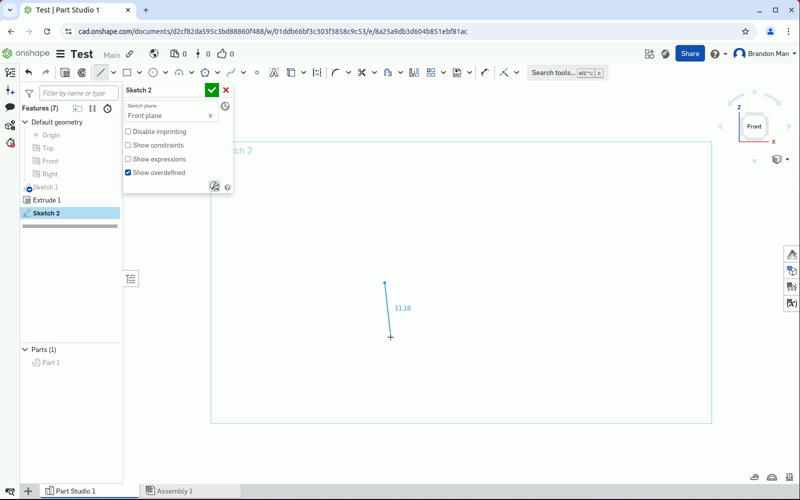
click(390, 336)
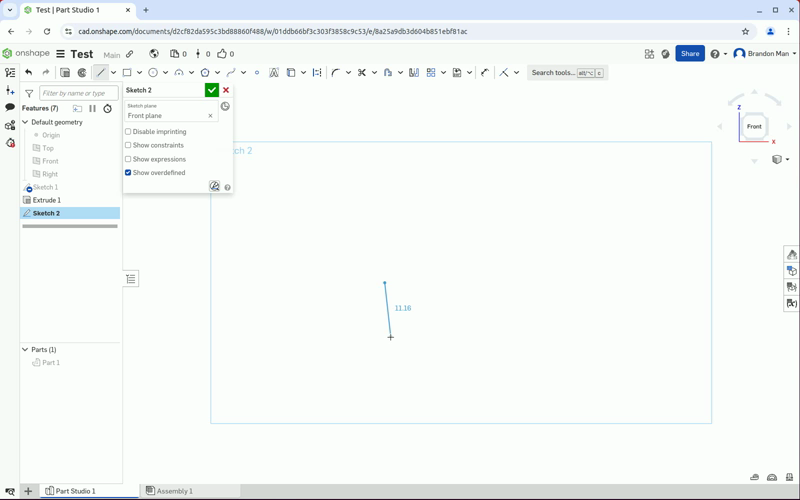
key_up(shift)
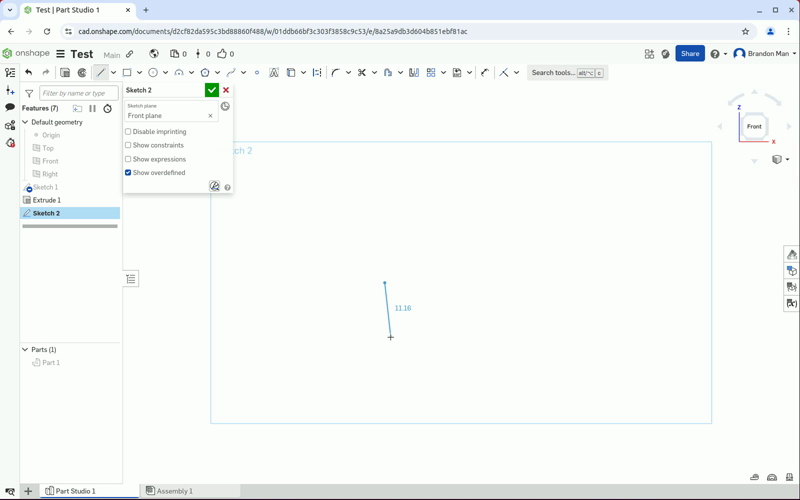
key_down(shift)
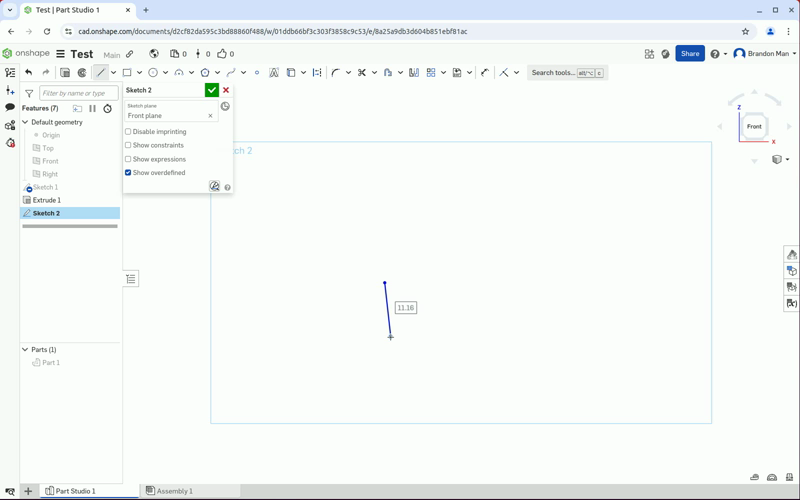
mouse_move(461, 336)
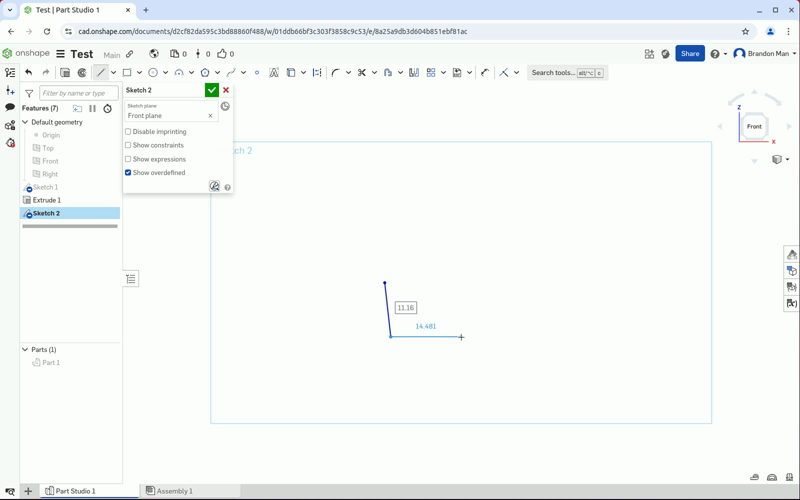
click(461, 336)
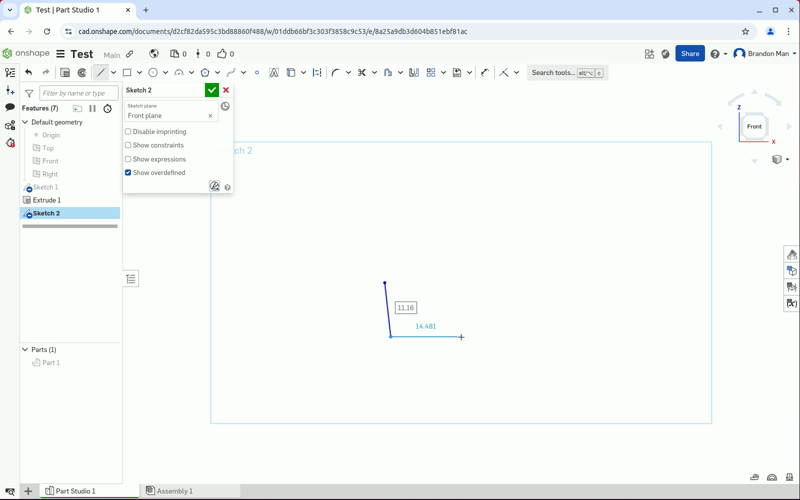
key_up(shift)
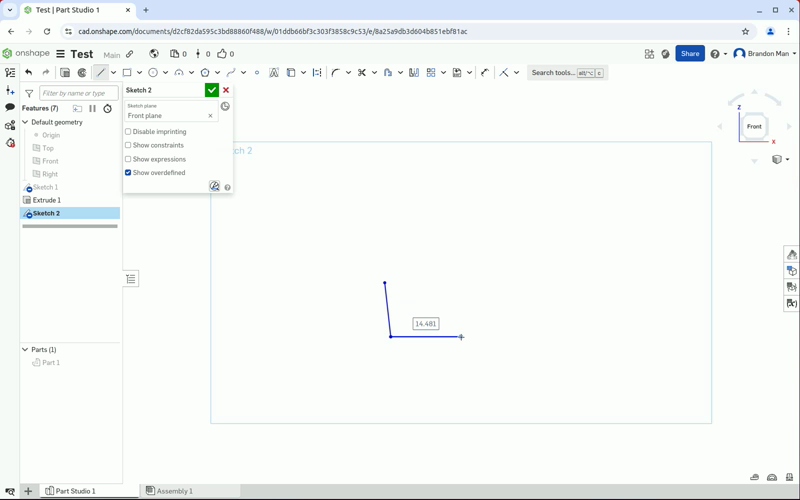
key_down(shift)
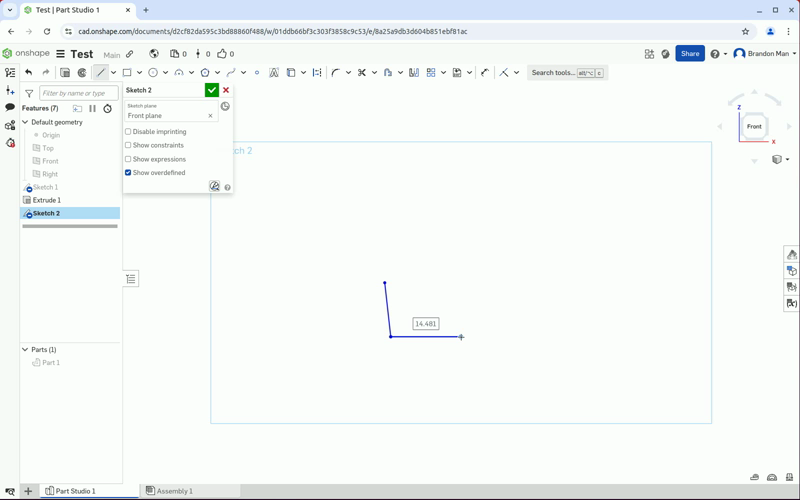
mouse_move(491, 336)
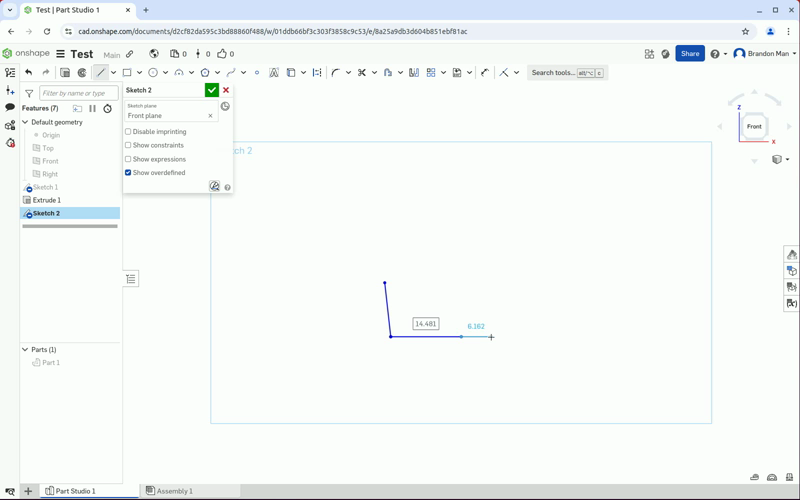
mouse_move(461, 282)
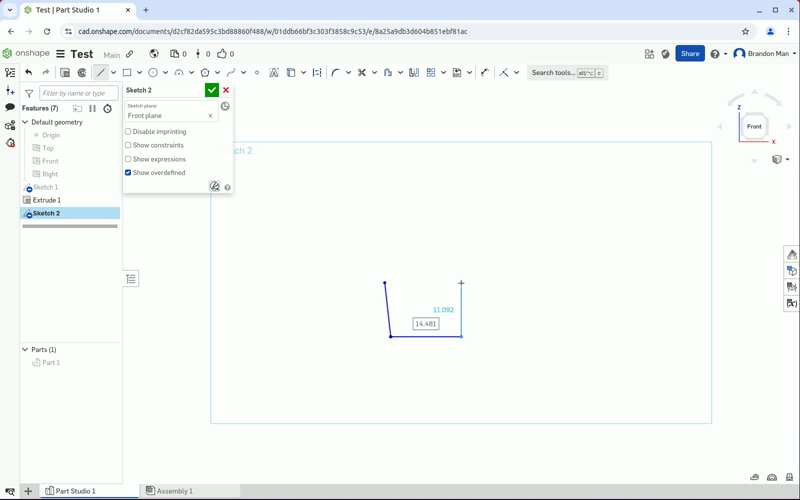
click(461, 282)
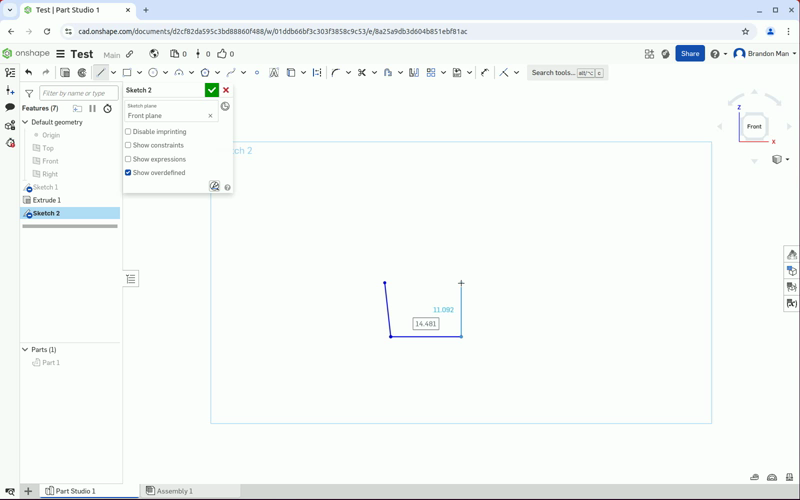
key_up(shift)
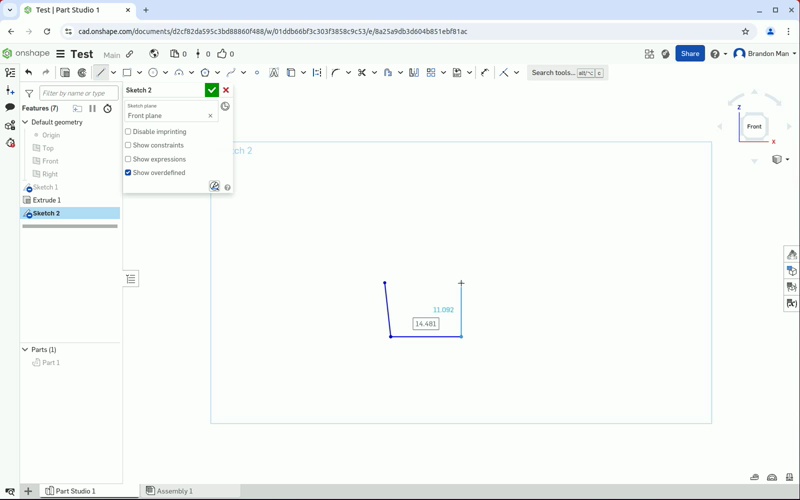
key_down(shift)
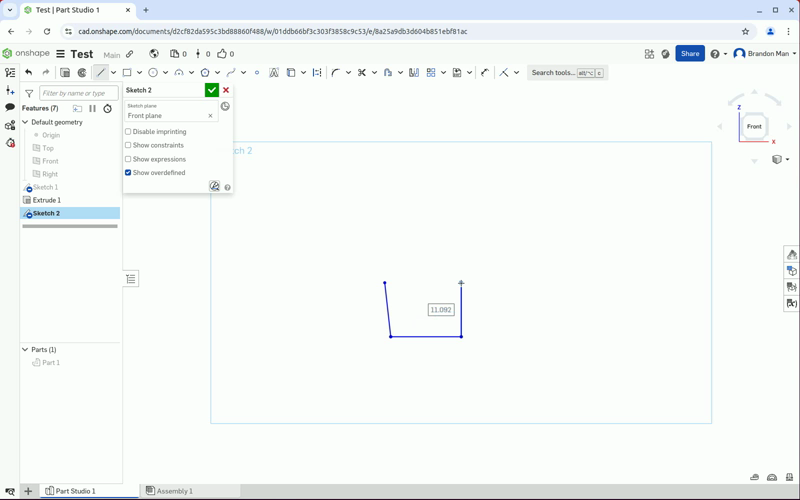
mouse_move(384, 282)
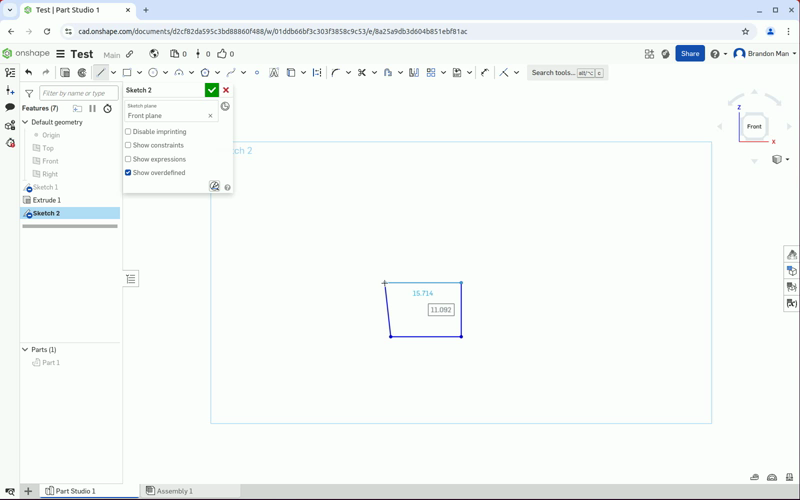
key_up(shift)
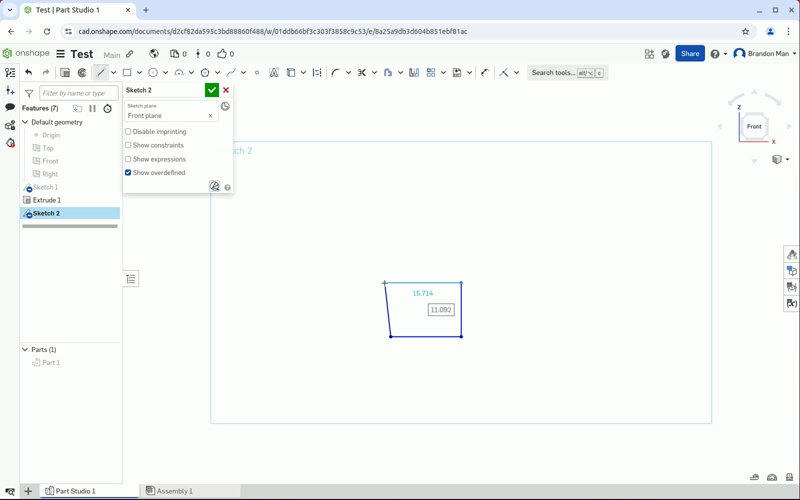
click(384, 282)
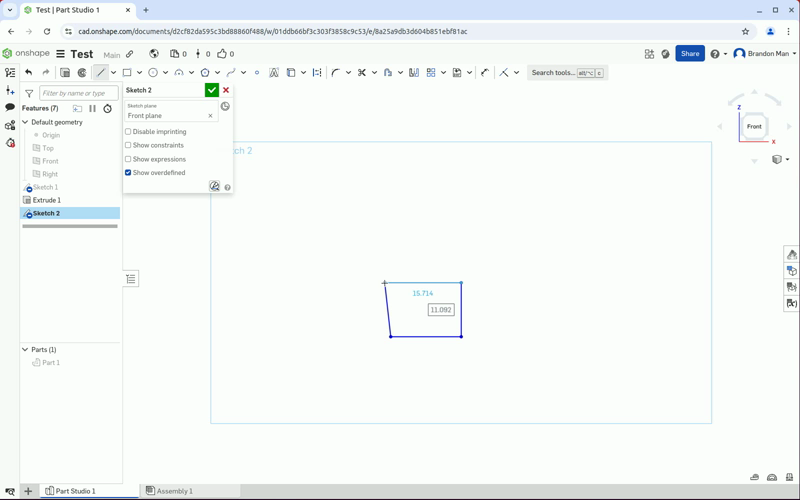
key(esc)
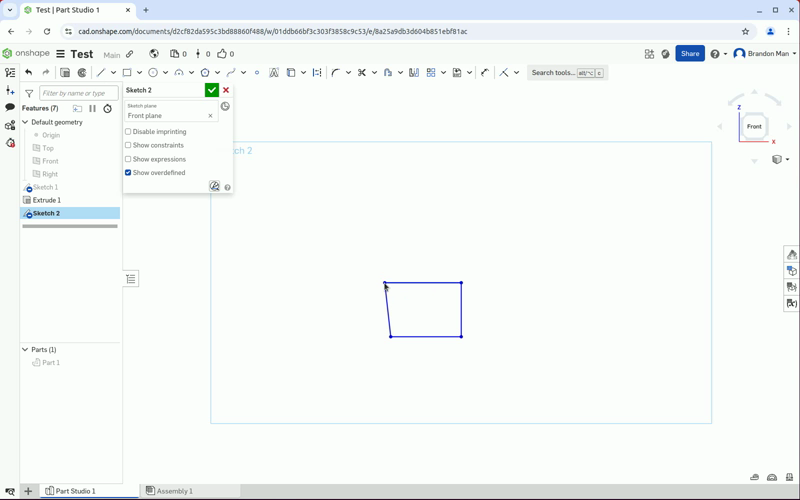
mouse_move(431, 290)
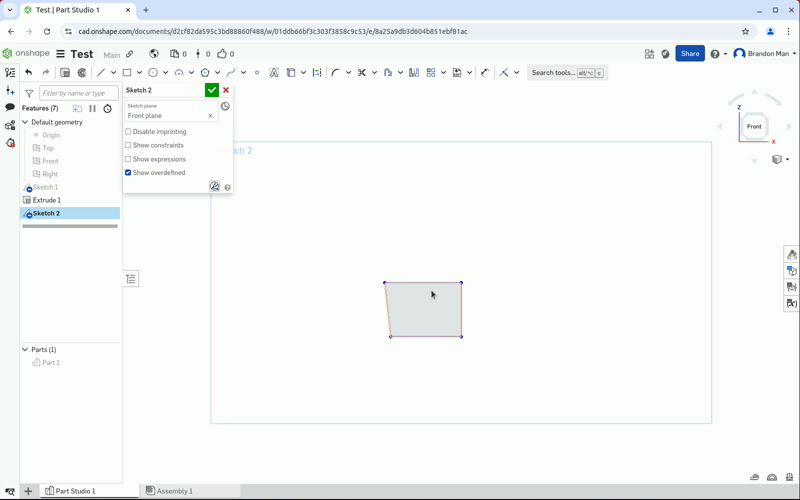
click(431, 290)
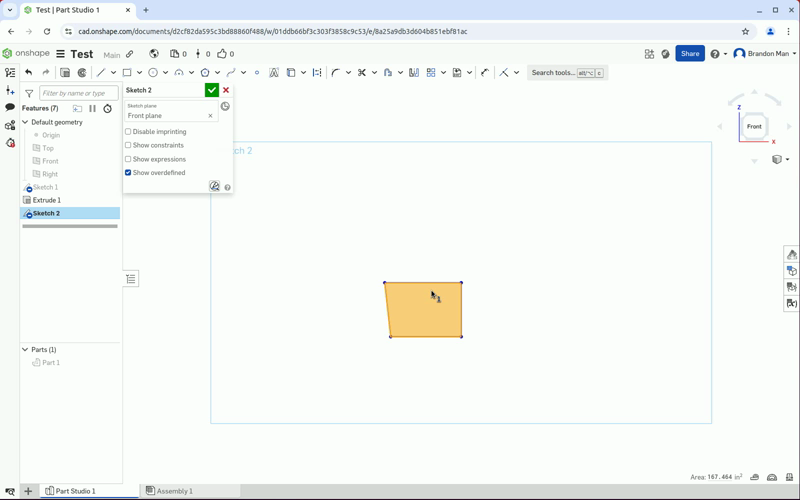
mouse_move(73, 352)
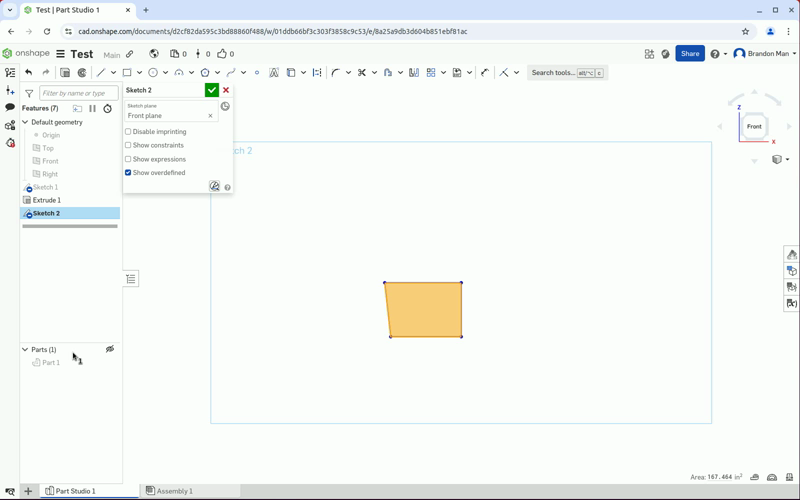
key(shift+y)
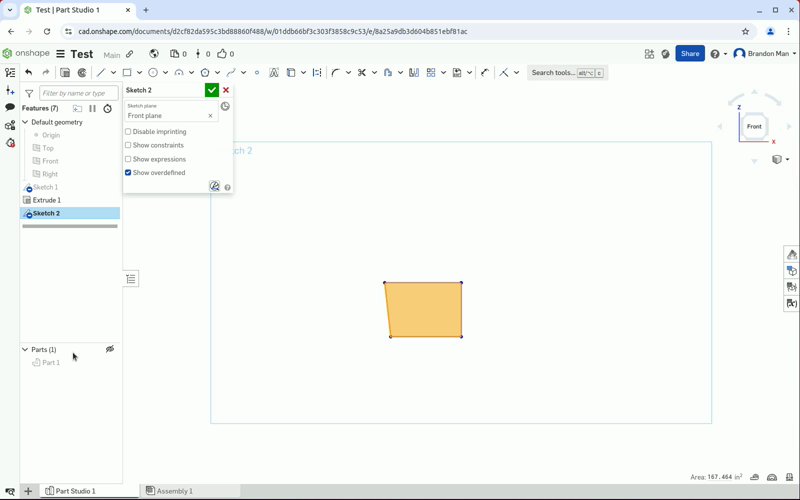
key(shift+e)
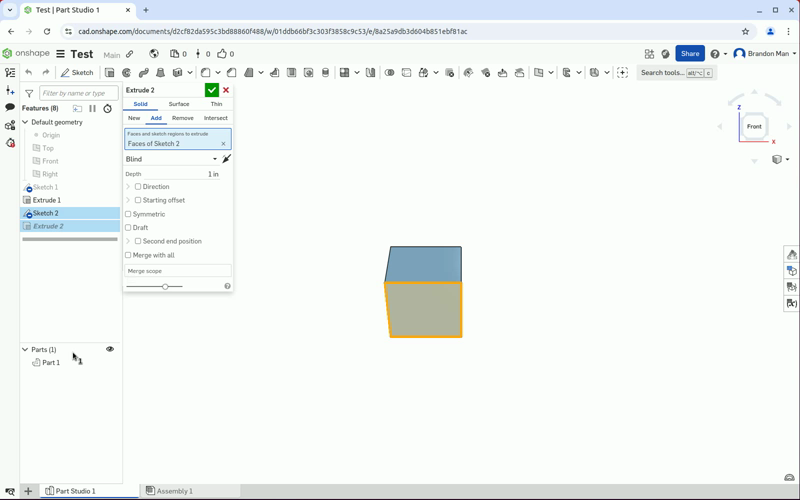
mouse_move(143, 106)
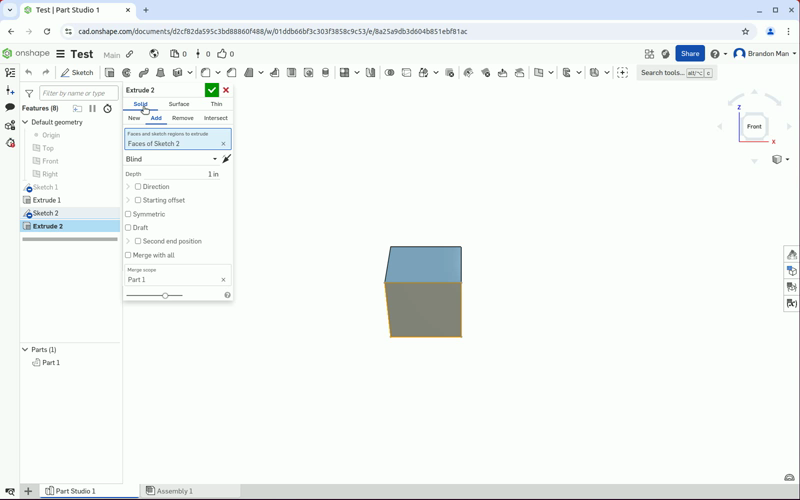
click(143, 106)
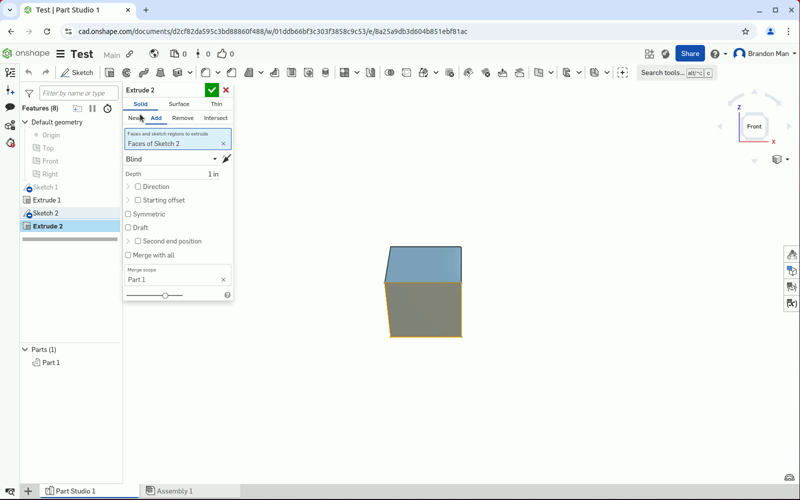
mouse_move(137, 120)
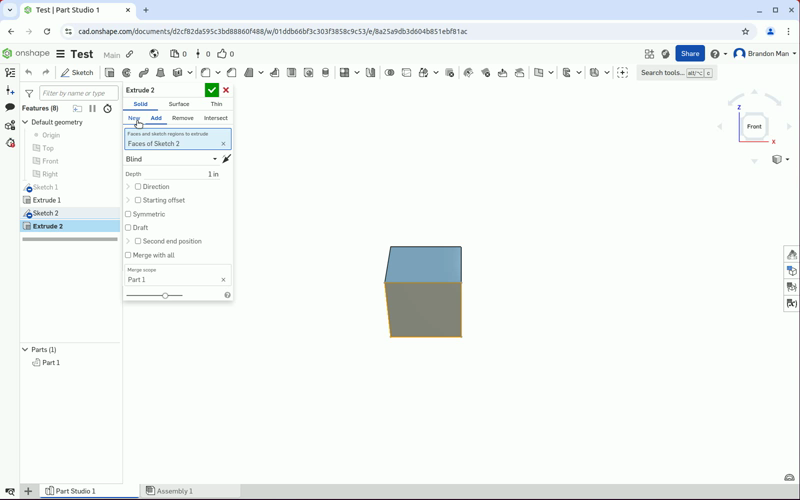
click(137, 120)
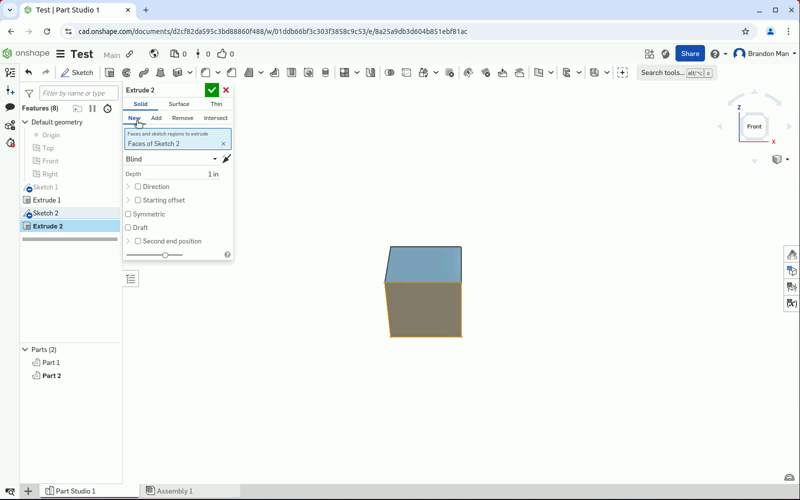
key(tab, 4)
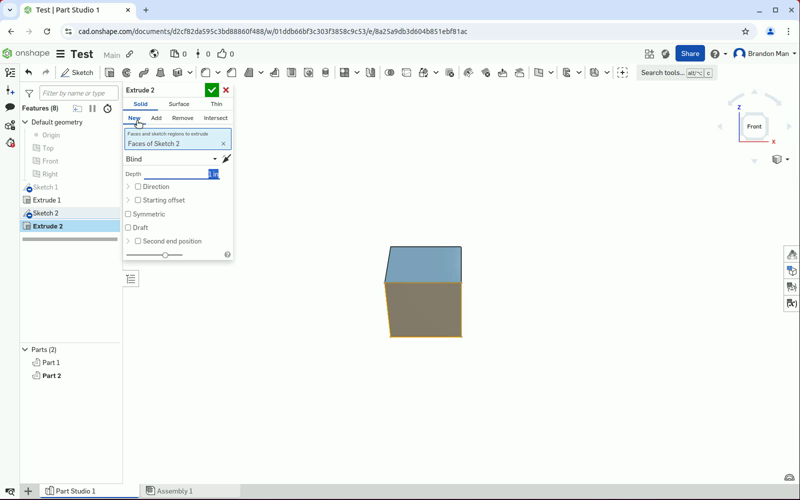
text(23.108)
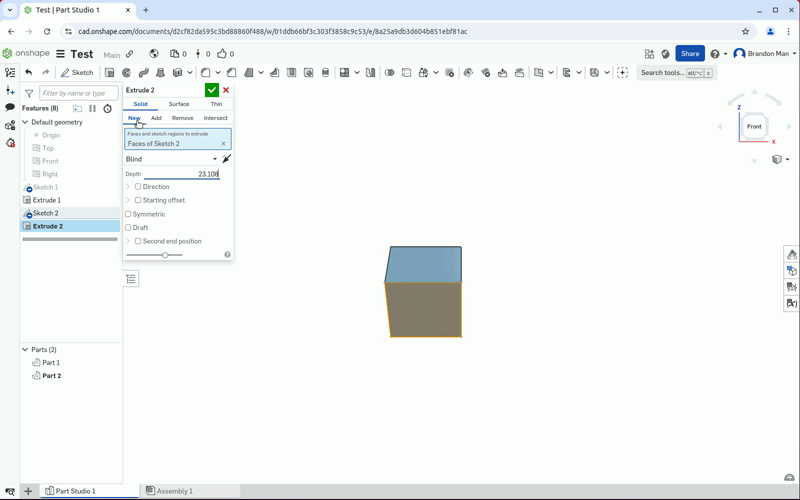
key(tab, 3)
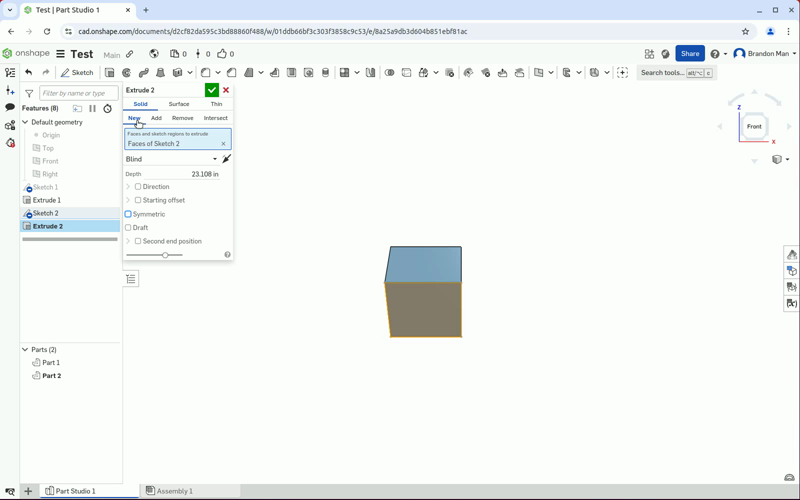
key(space)
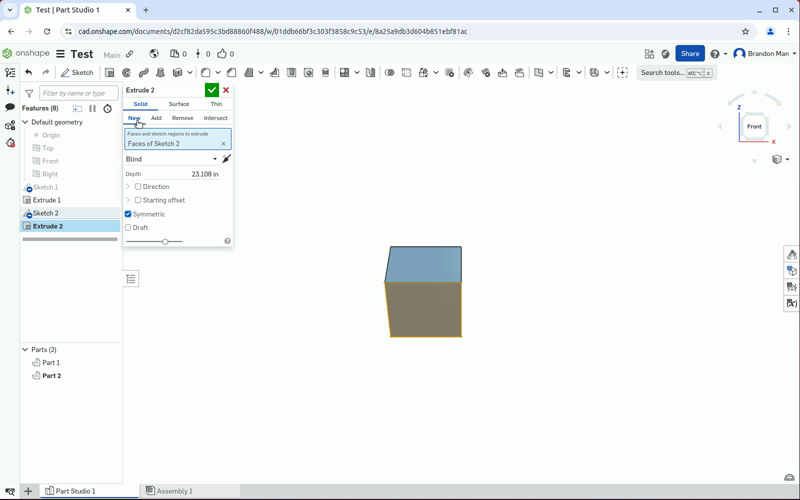
key(enter)
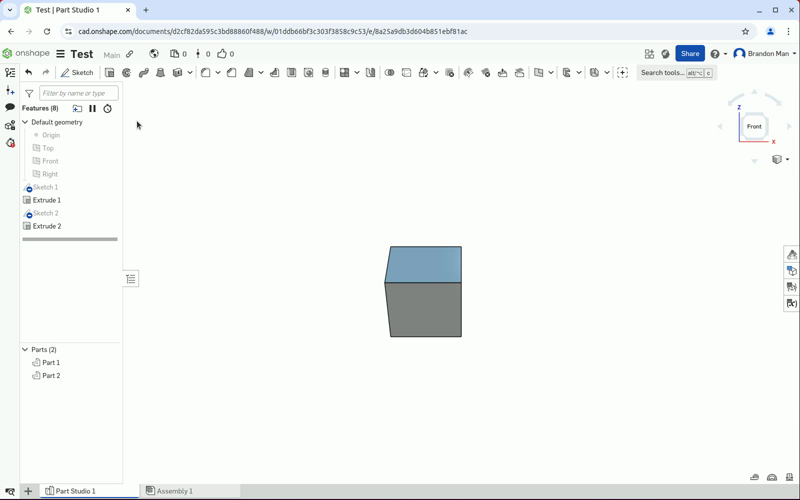
key(shift+h)
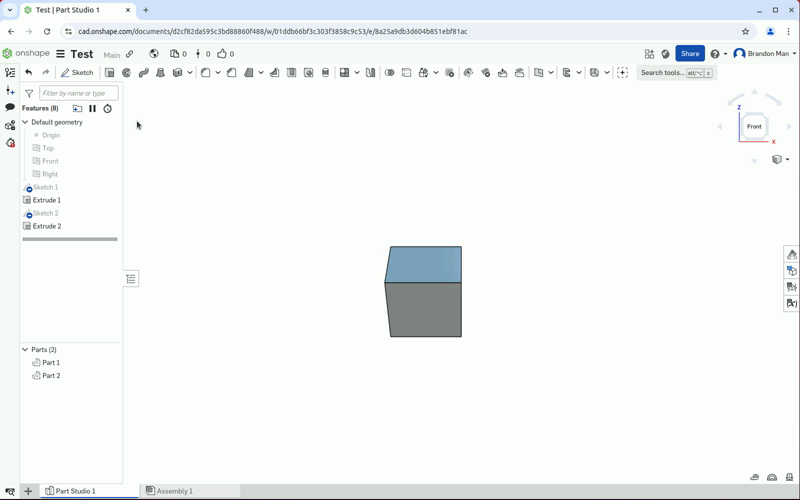
key(shift+h)
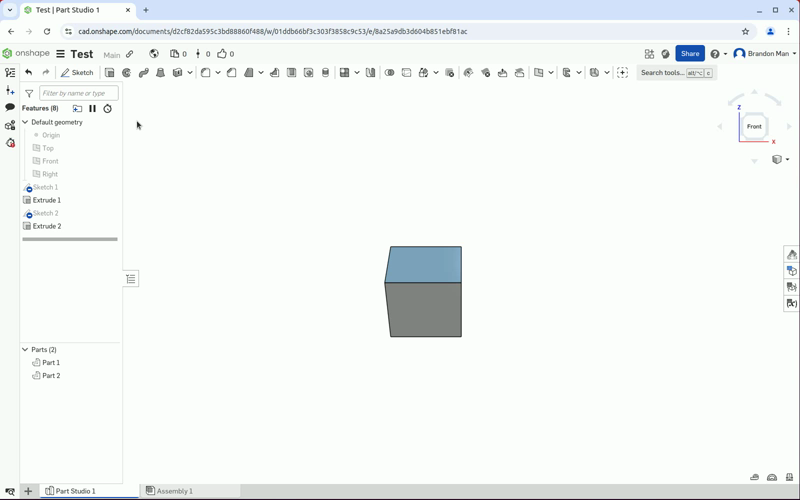
mouse_move(73, 189)
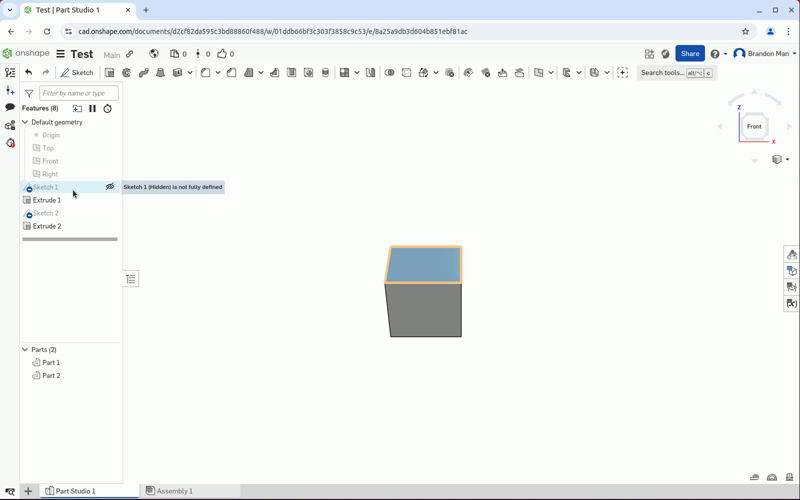
click(73, 189)
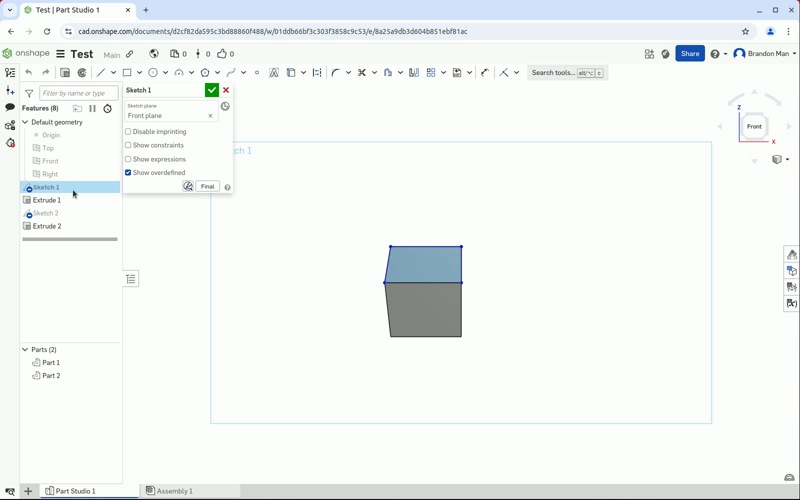
mouse_move(229, 92)
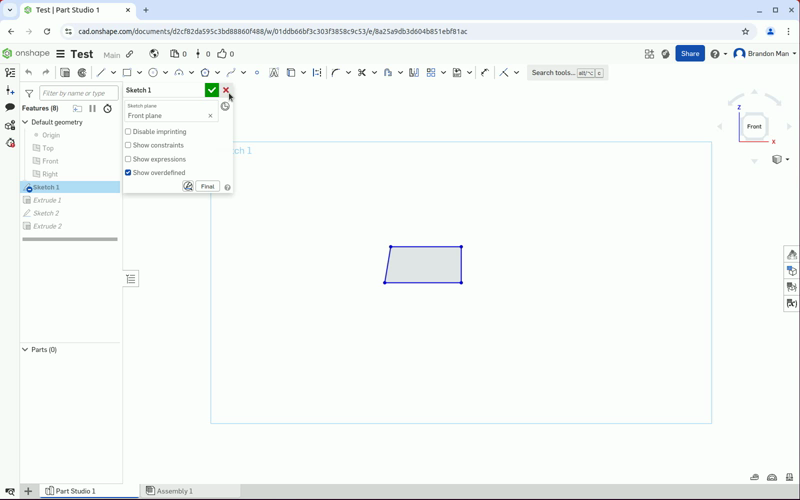
click(229, 92)
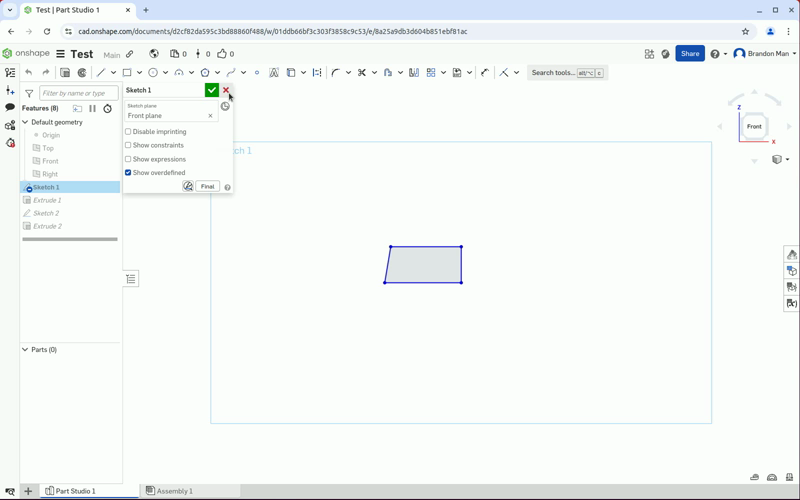
key(shift+s)
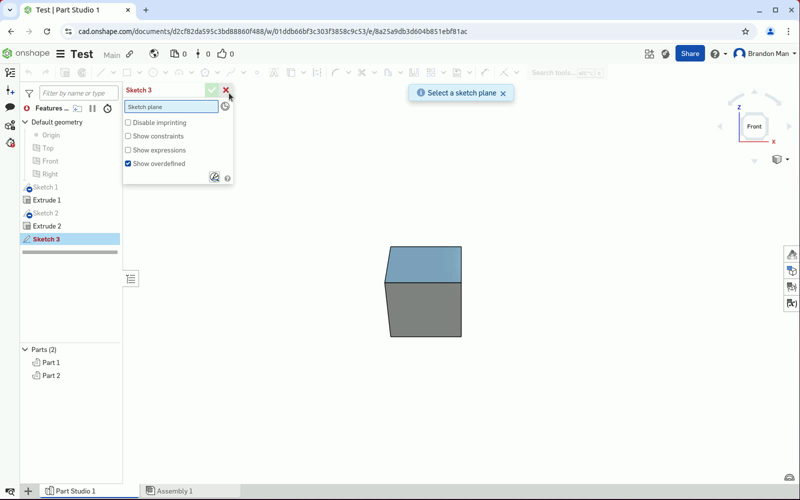
mouse_move(73, 163)
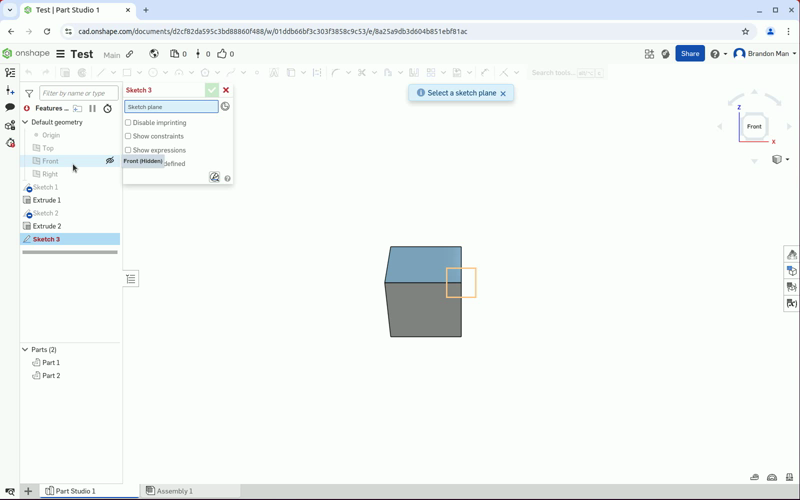
click(73, 163)
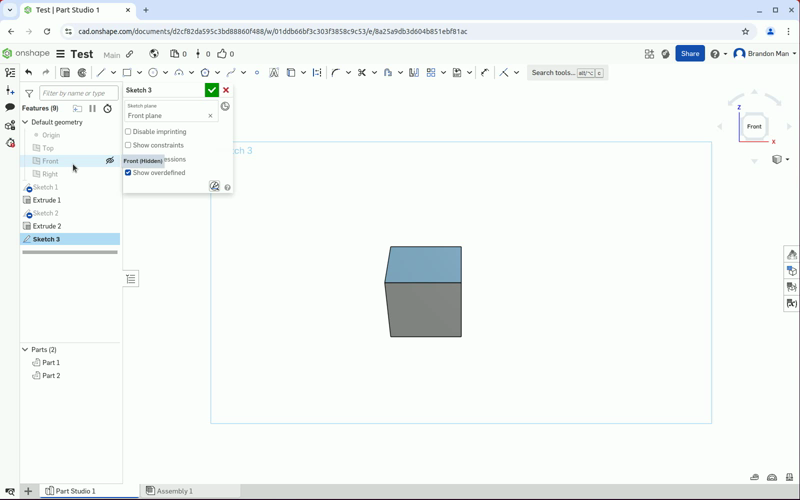
mouse_move(73, 352)
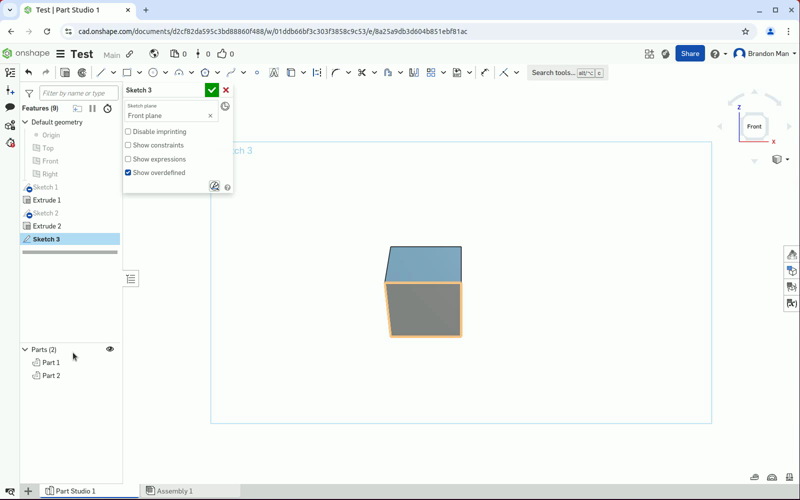
key(y)
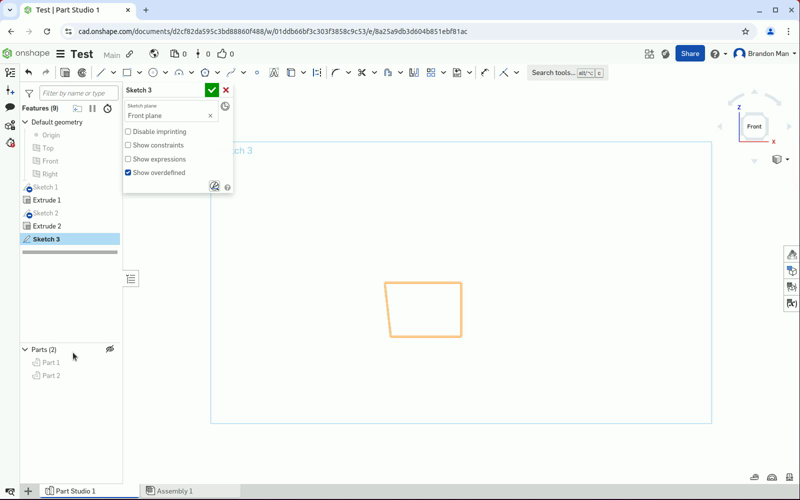
key(l)
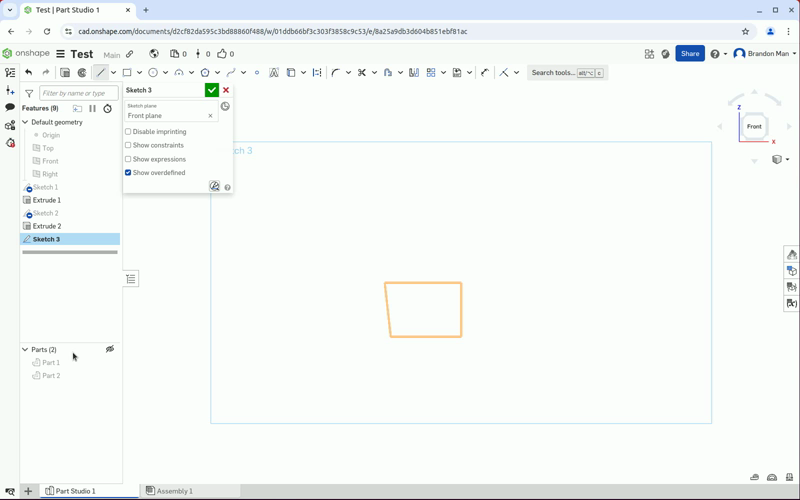
key_down(shift)
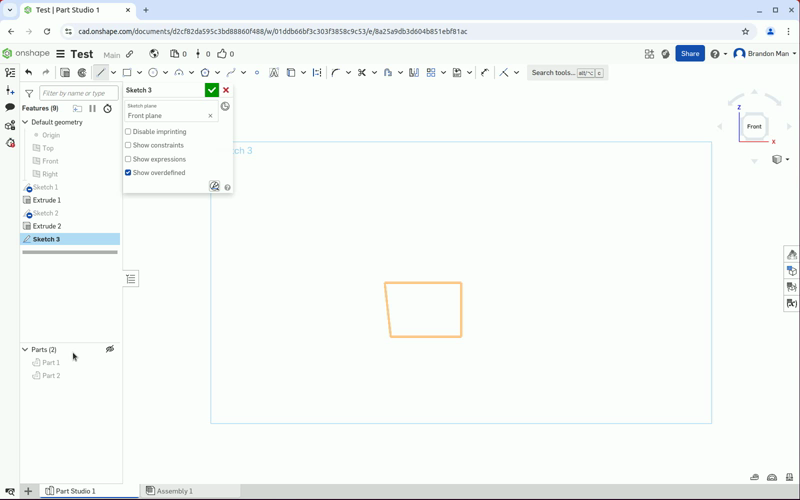
mouse_move(460, 282)
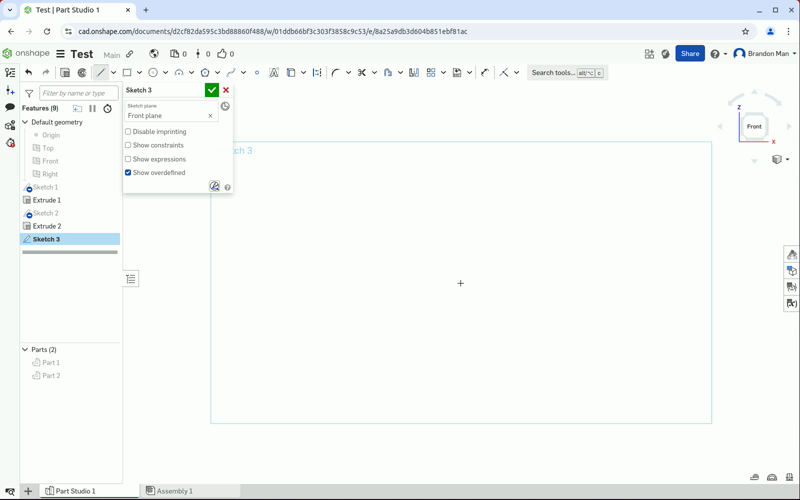
click(460, 282)
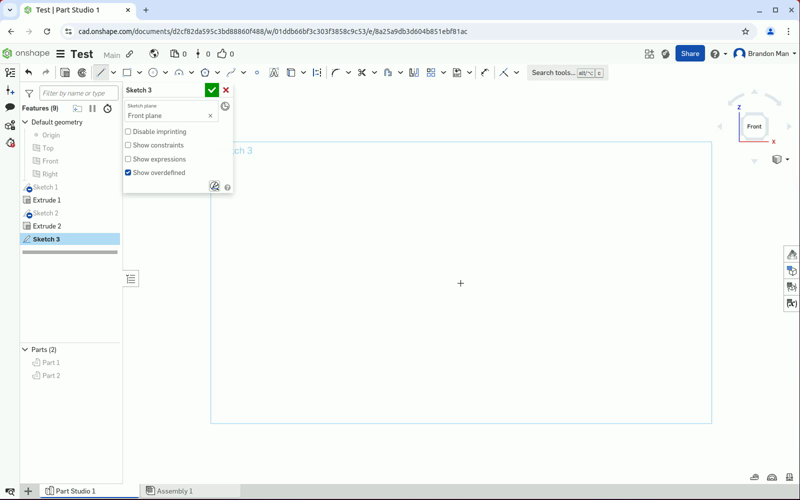
key_up(shift)
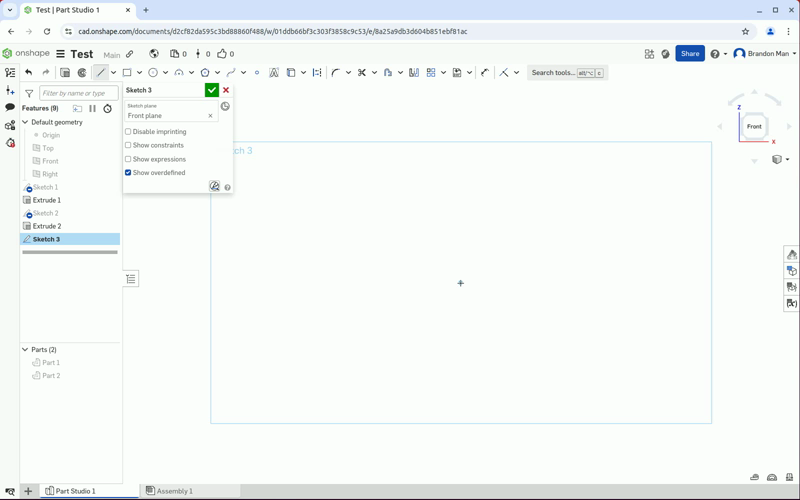
key_down(shift)
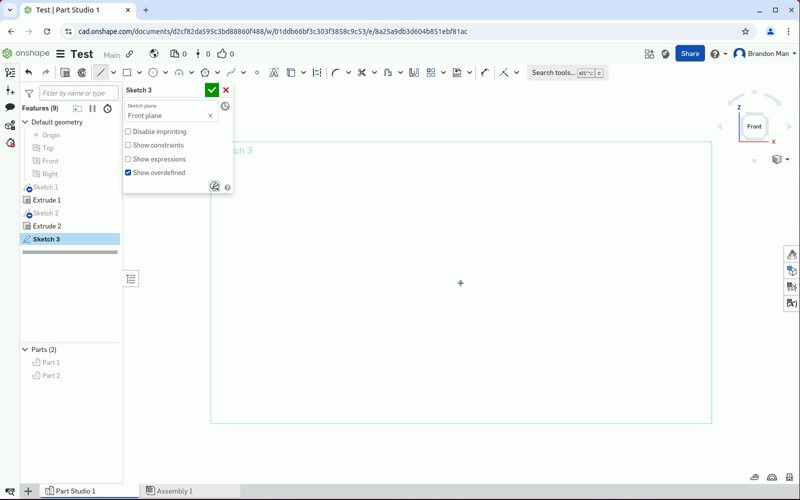
mouse_move(537, 282)
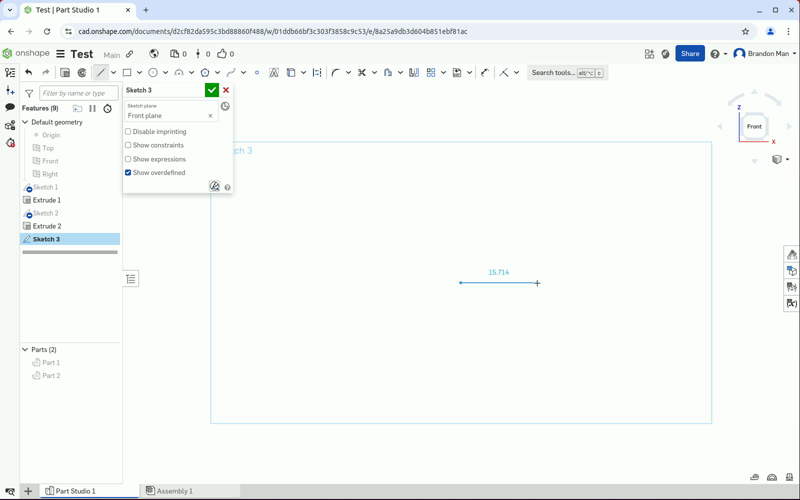
click(537, 282)
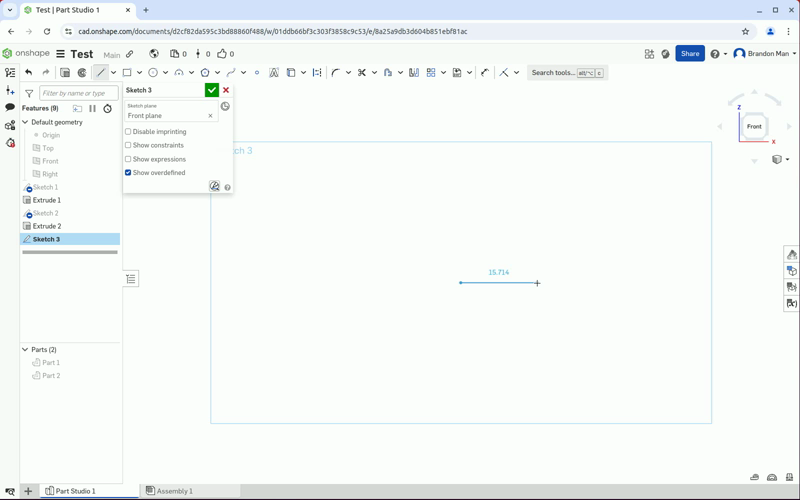
key_up(shift)
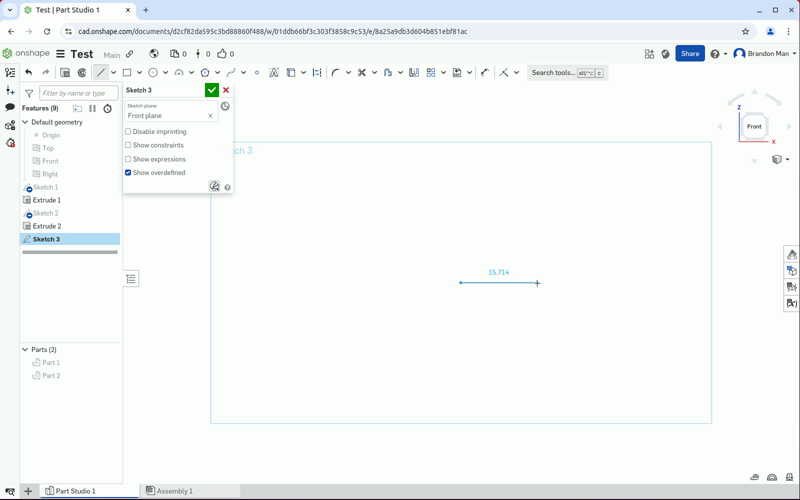
key_down(shift)
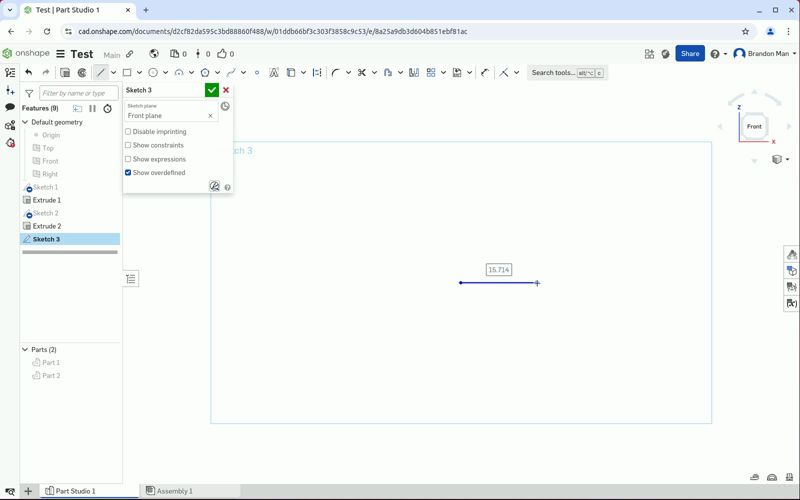
mouse_move(567, 282)
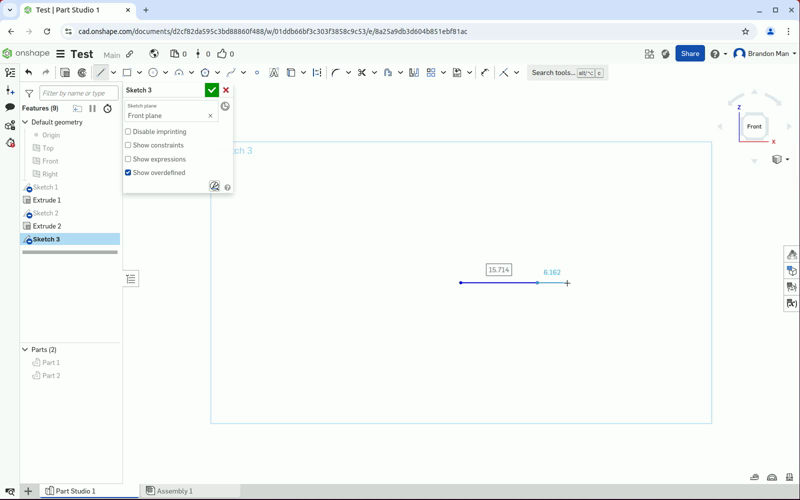
mouse_move(531, 246)
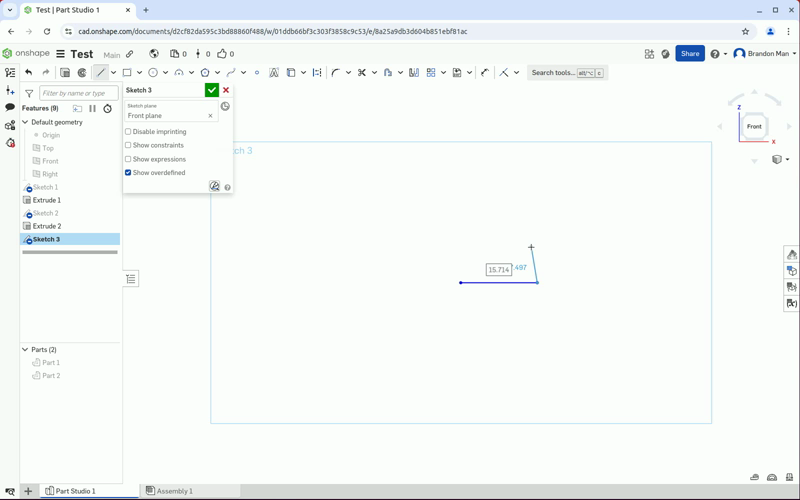
click(531, 246)
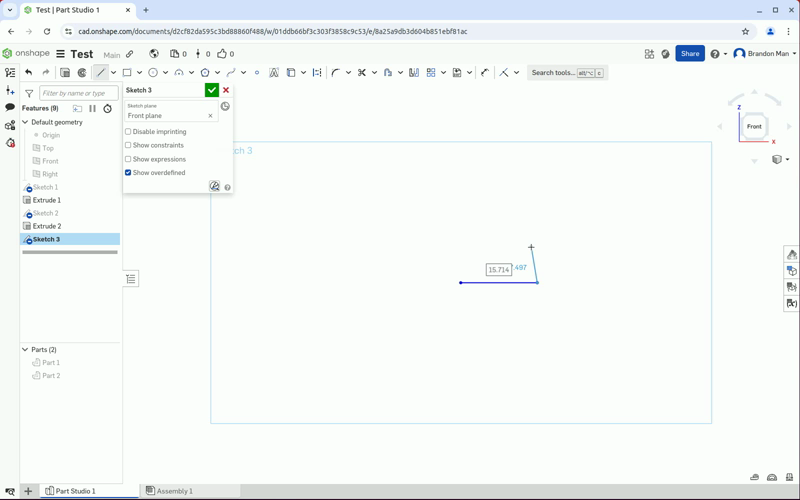
key_up(shift)
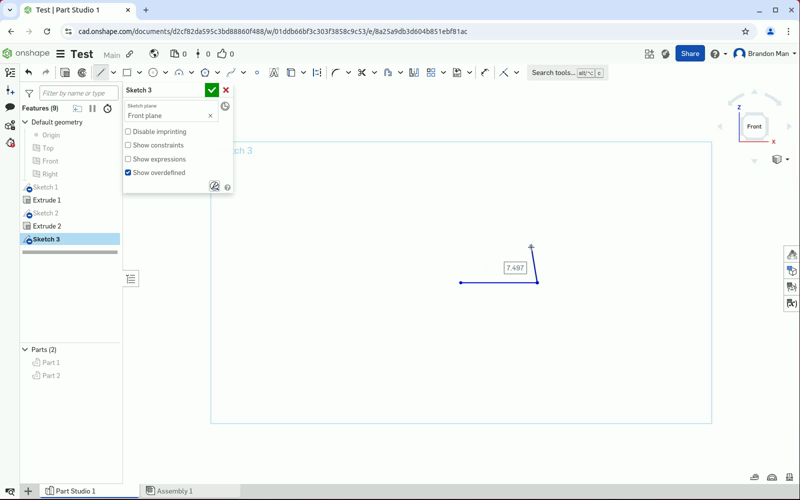
key_down(shift)
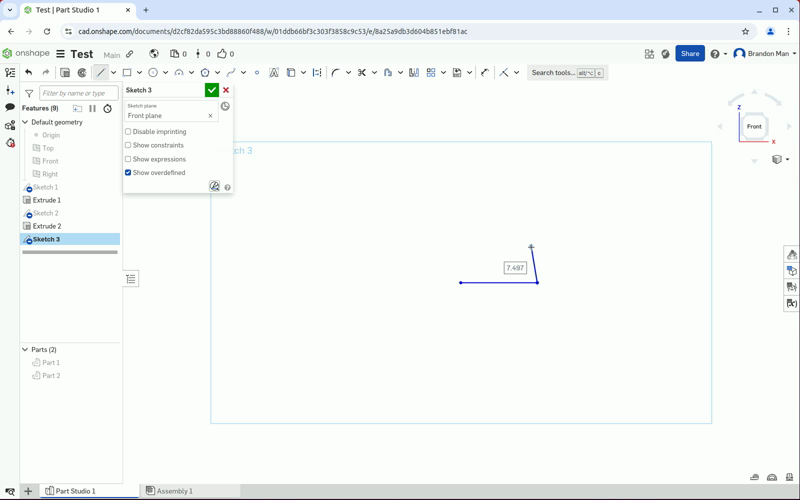
mouse_move(460, 246)
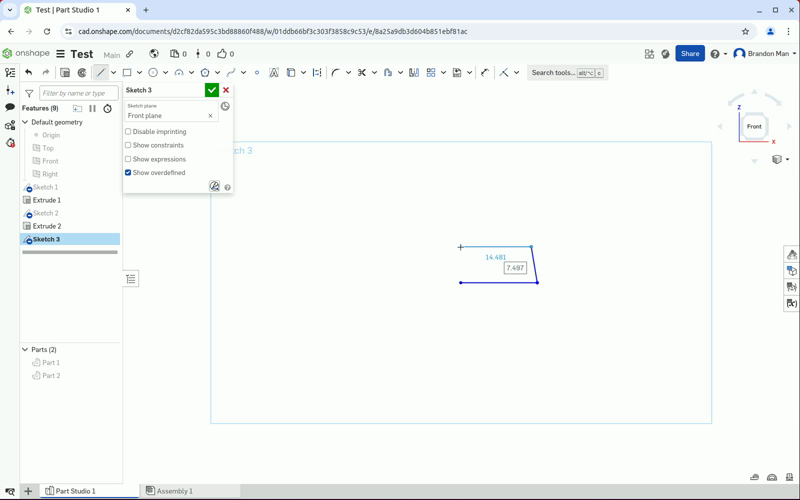
click(460, 246)
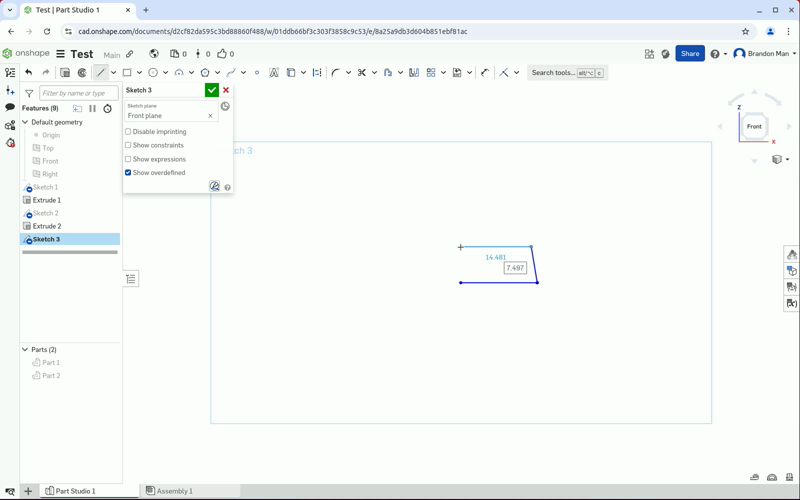
key_up(shift)
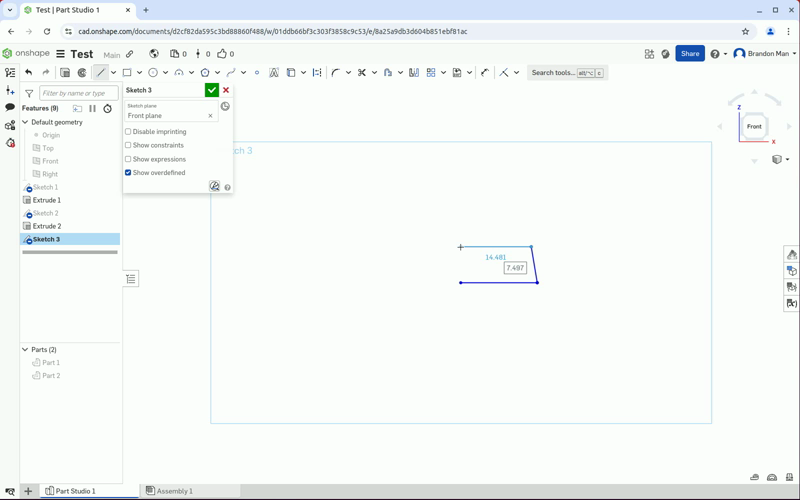
mouse_move(490, 246)
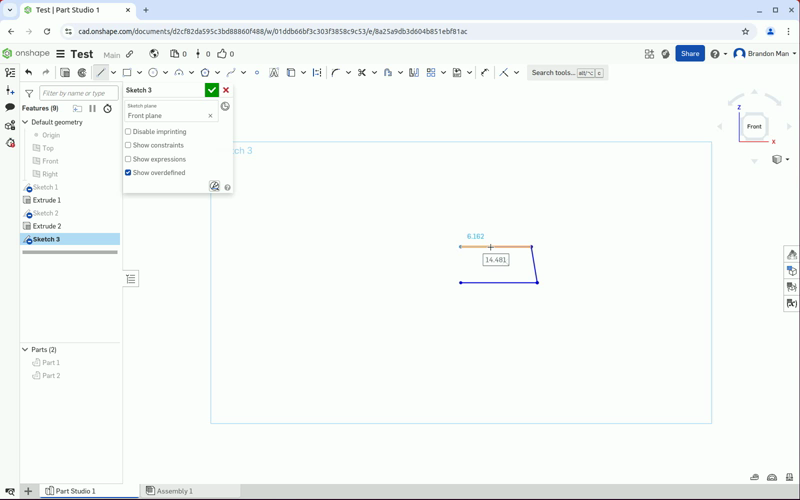
key_down(shift)
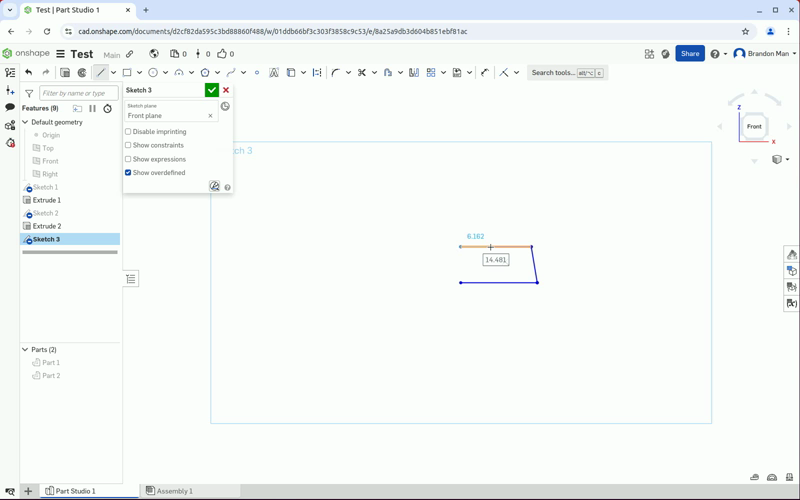
mouse_move(460, 282)
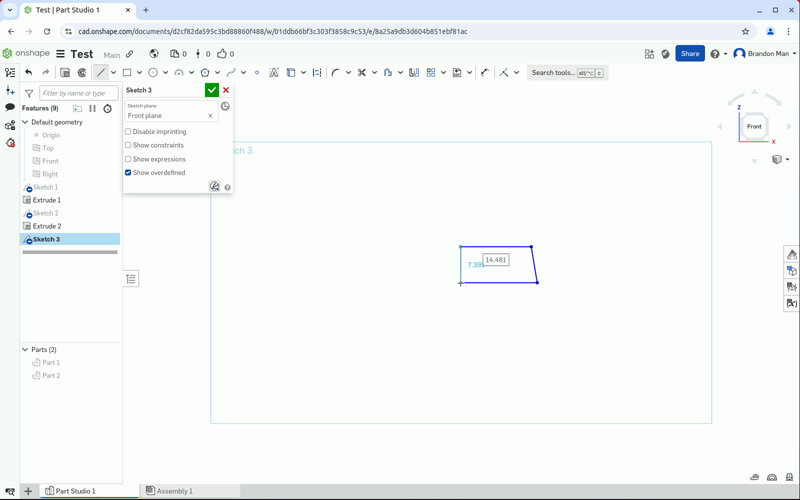
key_up(shift)
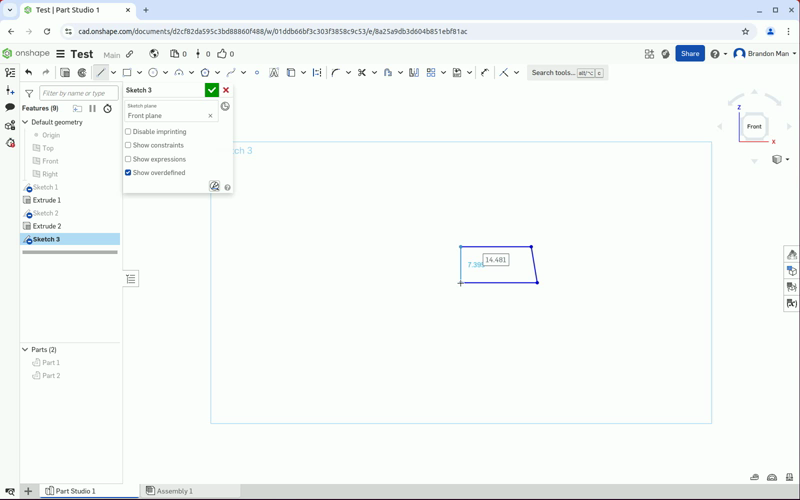
click(460, 282)
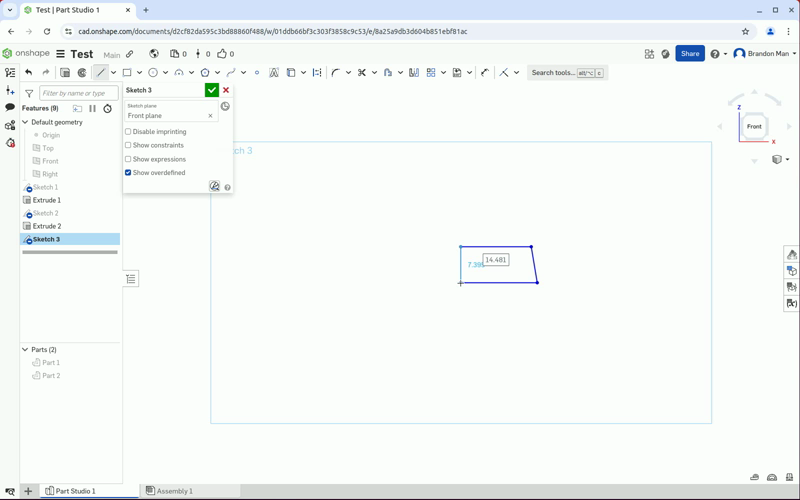
key(esc)
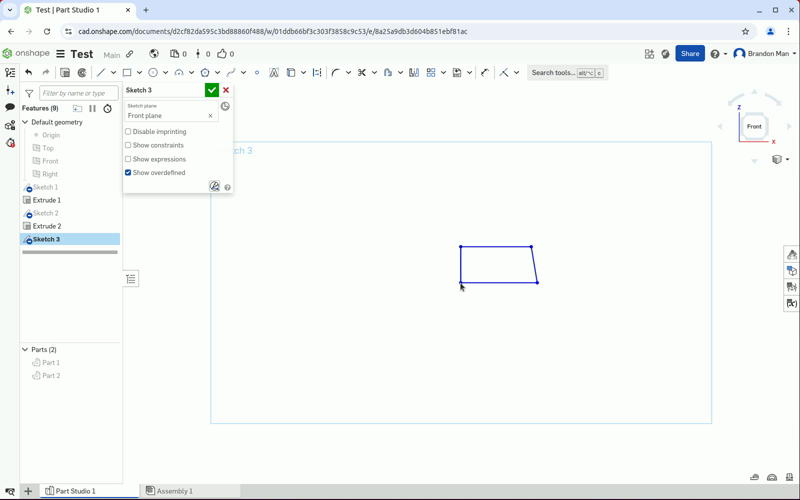
mouse_move(488, 268)
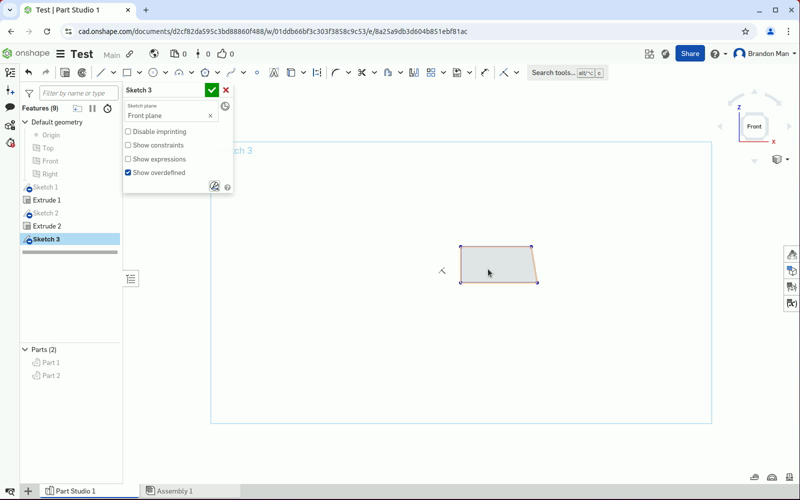
click(488, 268)
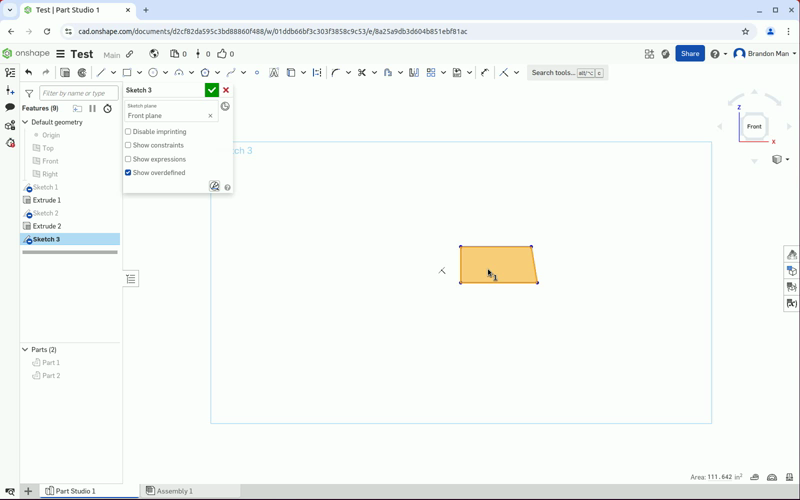
mouse_move(73, 352)
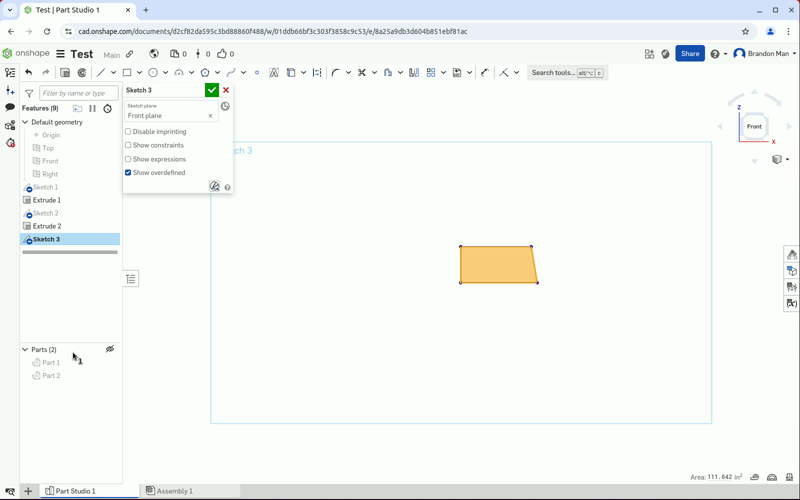
key(shift+y)
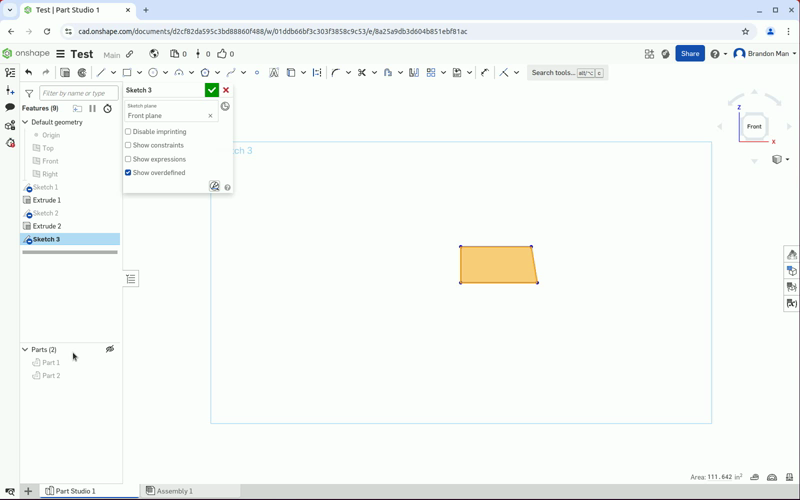
key(shift+e)
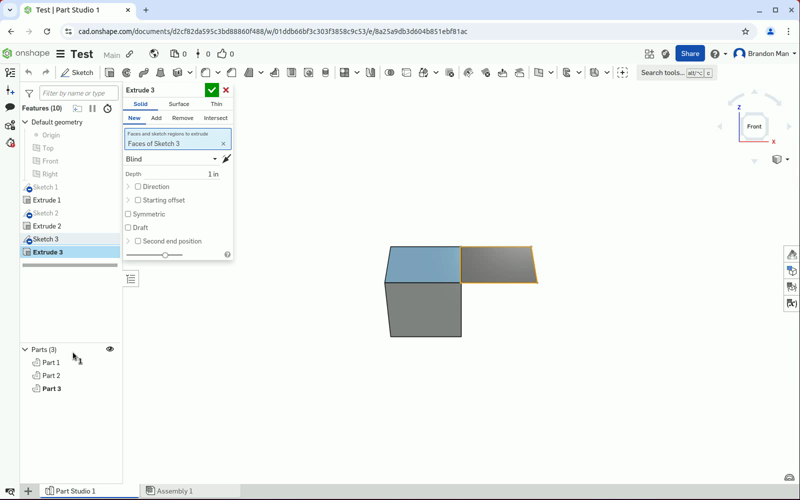
mouse_move(143, 106)
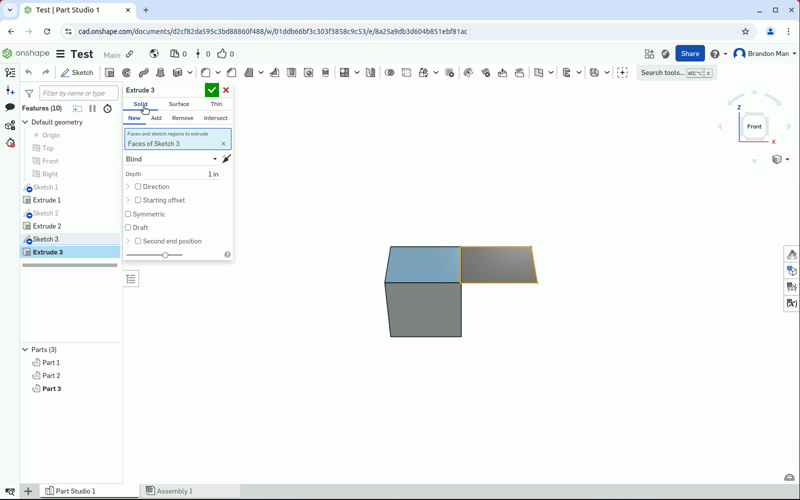
click(143, 106)
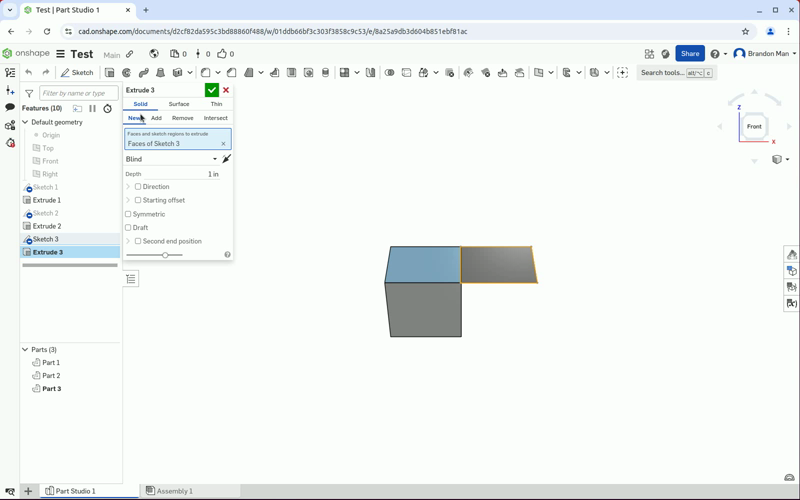
mouse_move(137, 120)
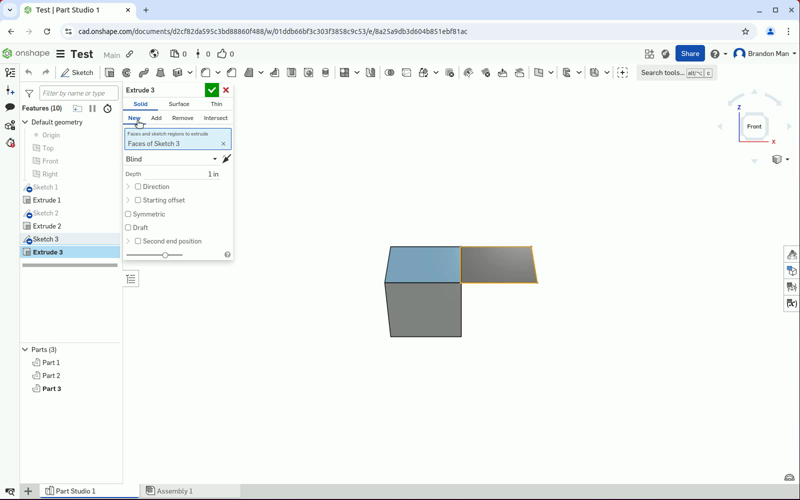
click(137, 120)
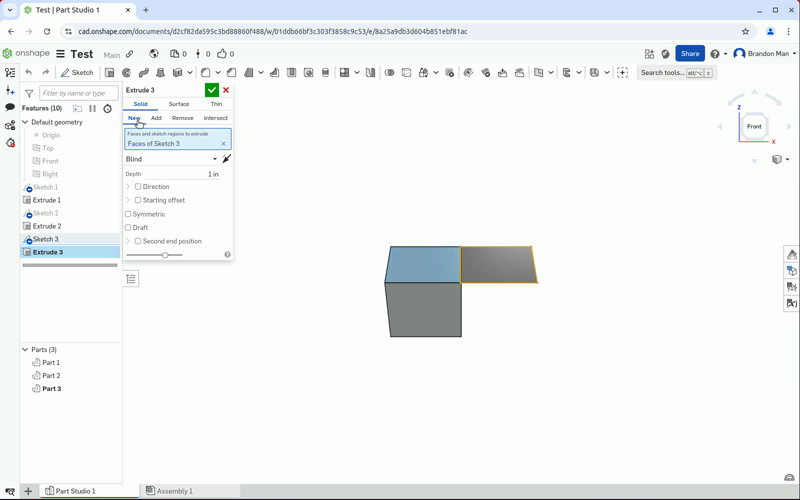
key(tab, 4)
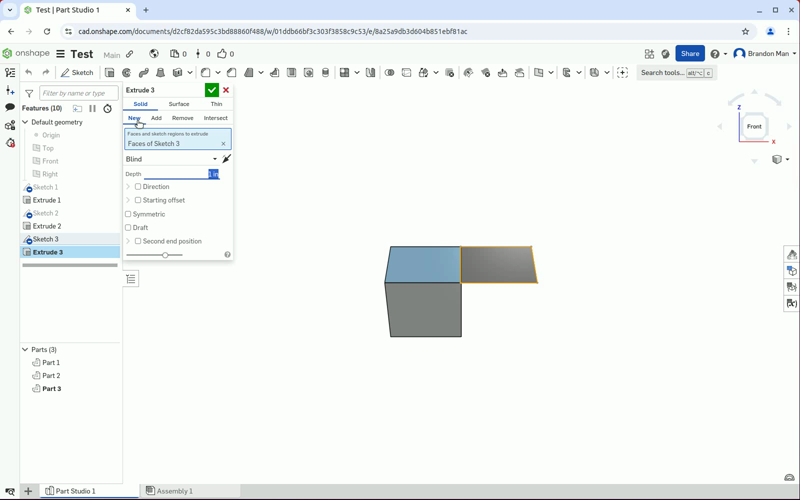
text(23.108)
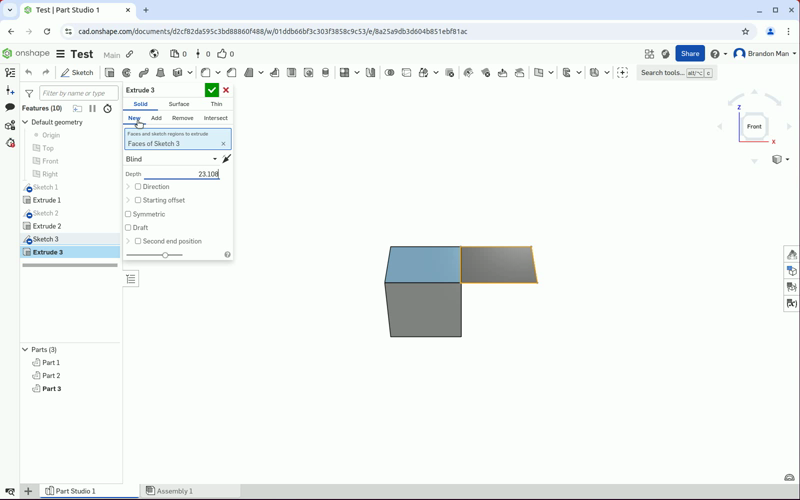
key(tab, 3)
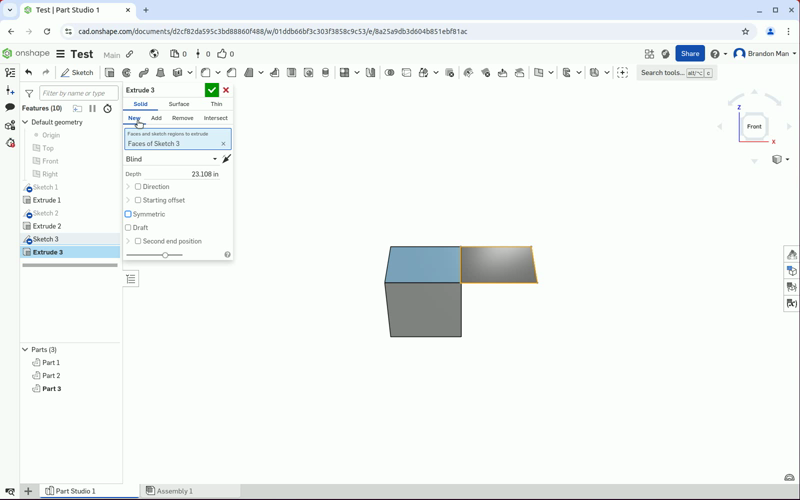
key(space)
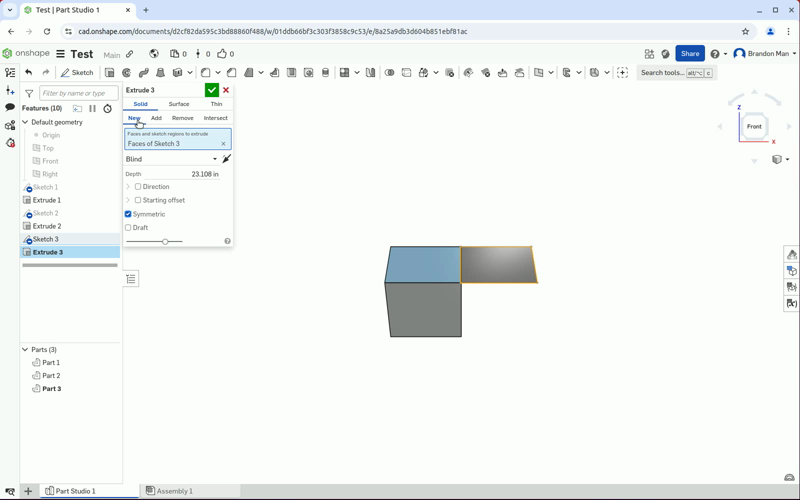
key(enter)
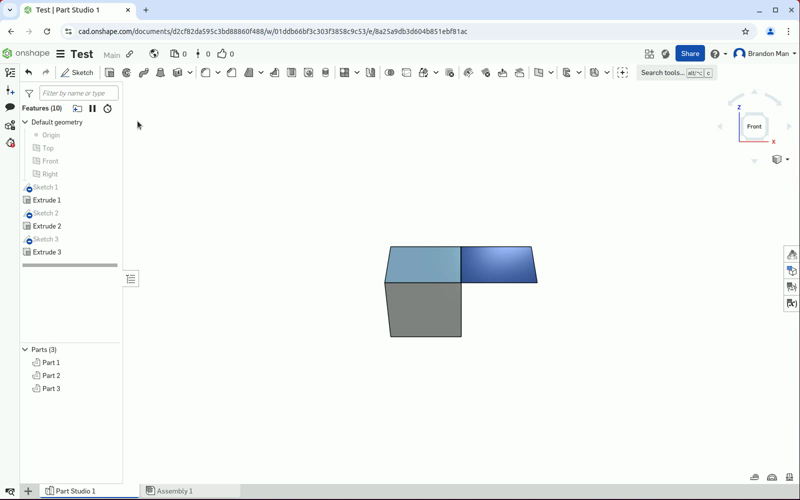
key(shift+h)
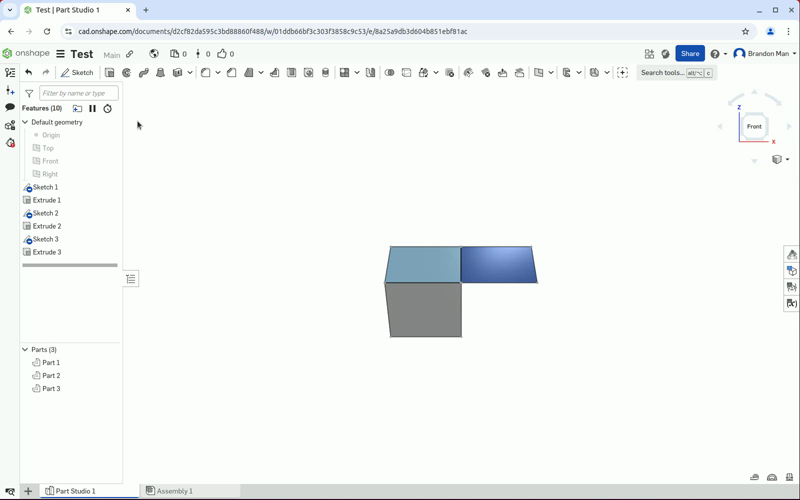
key(shift+h)
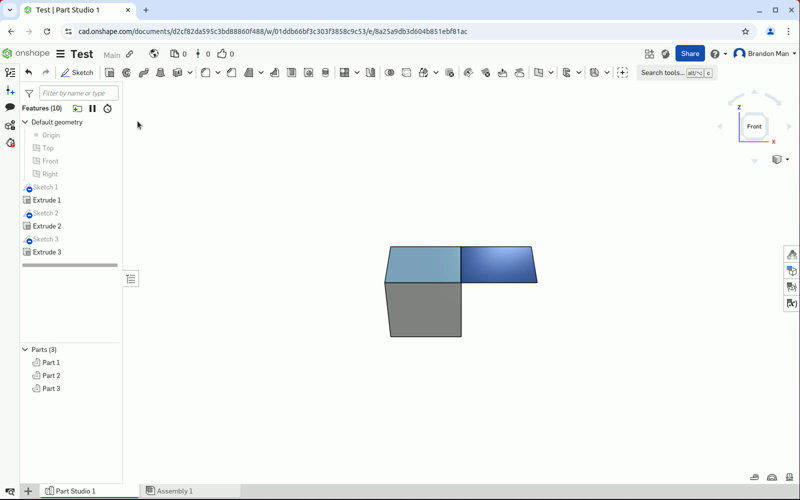
mouse_move(73, 189)
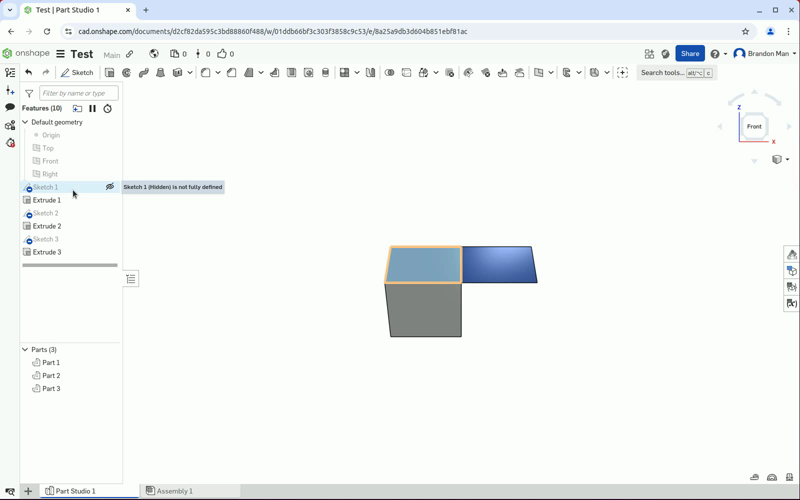
click(73, 189)
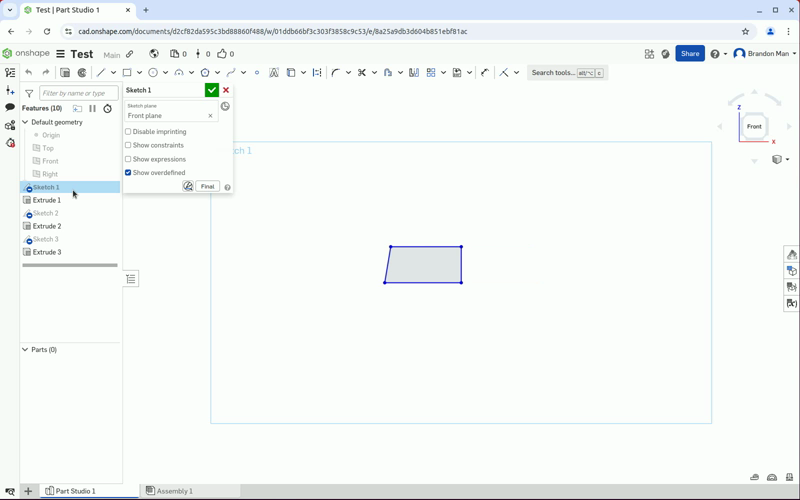
mouse_move(229, 92)
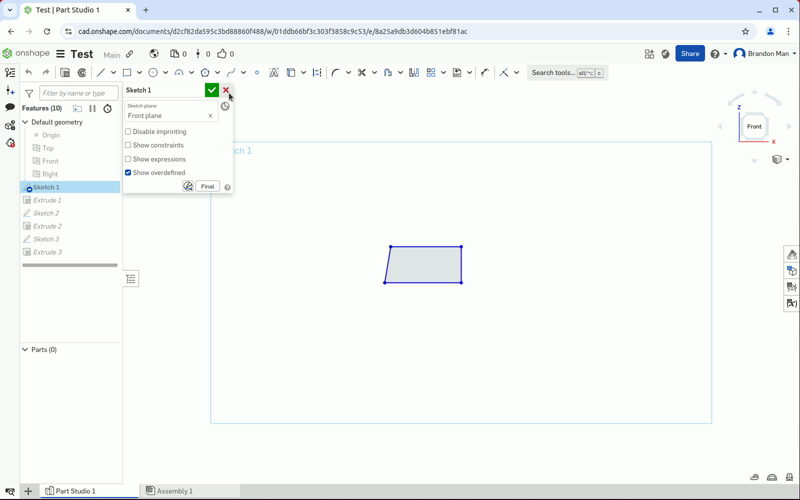
click(229, 92)
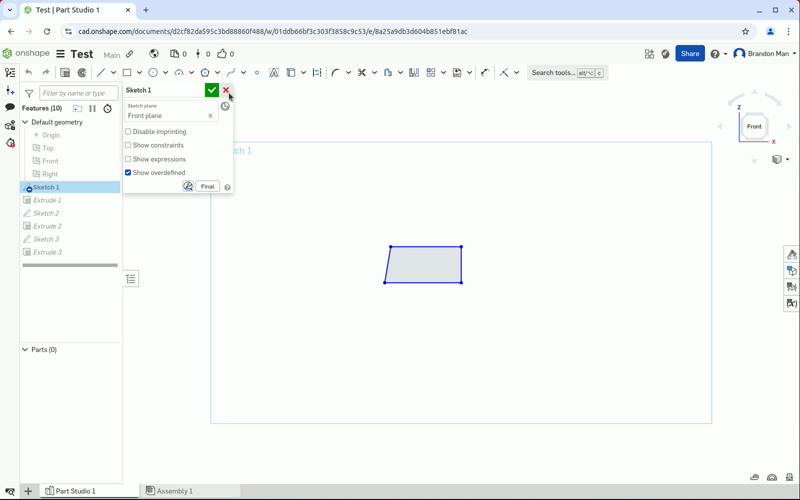
key(shift+s)
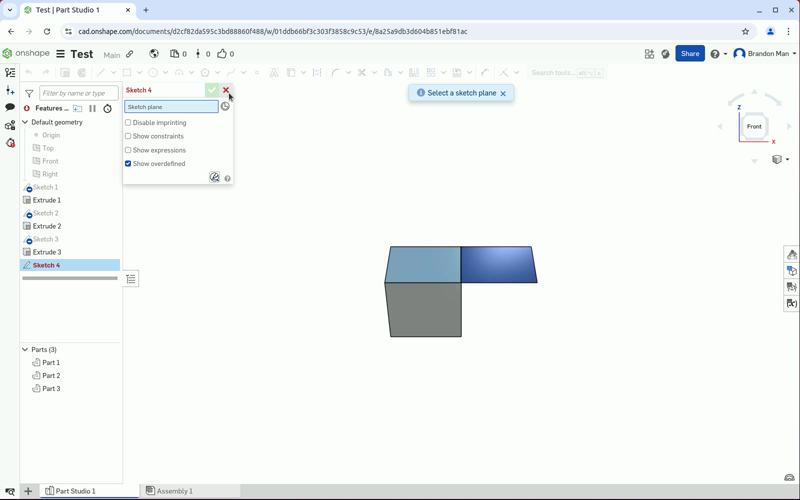
mouse_move(73, 163)
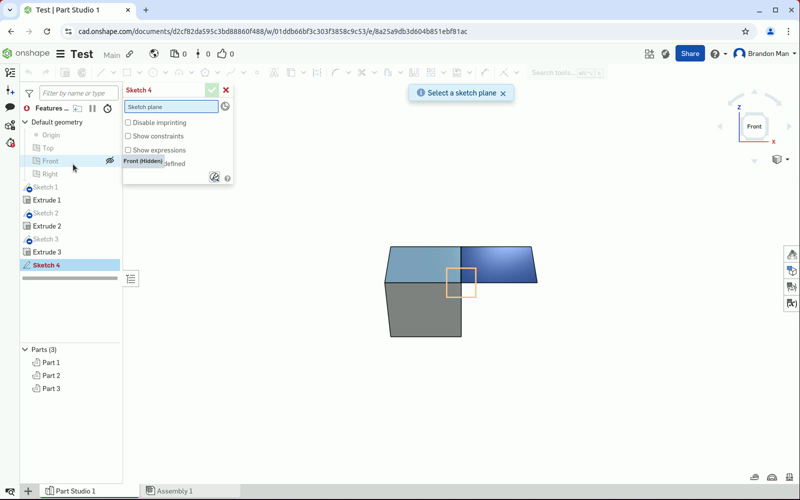
click(73, 163)
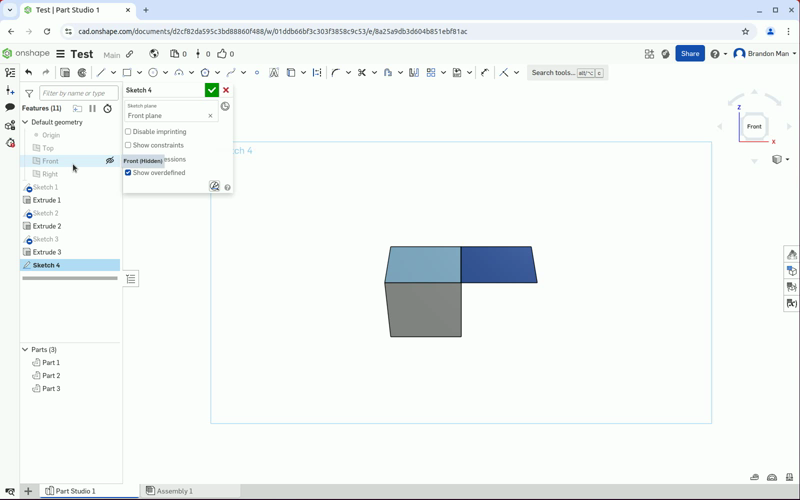
mouse_move(73, 352)
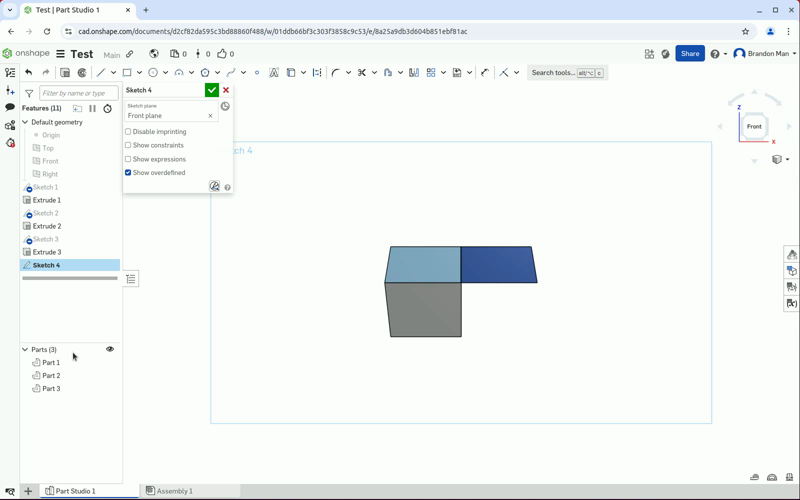
key(y)
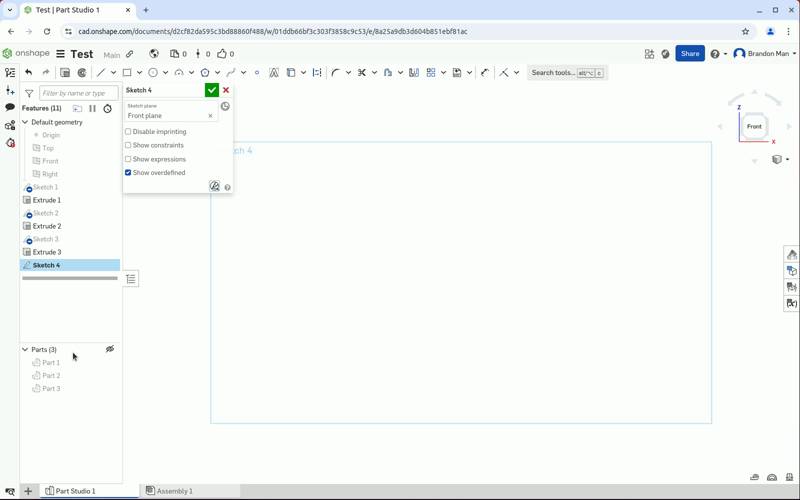
key(l)
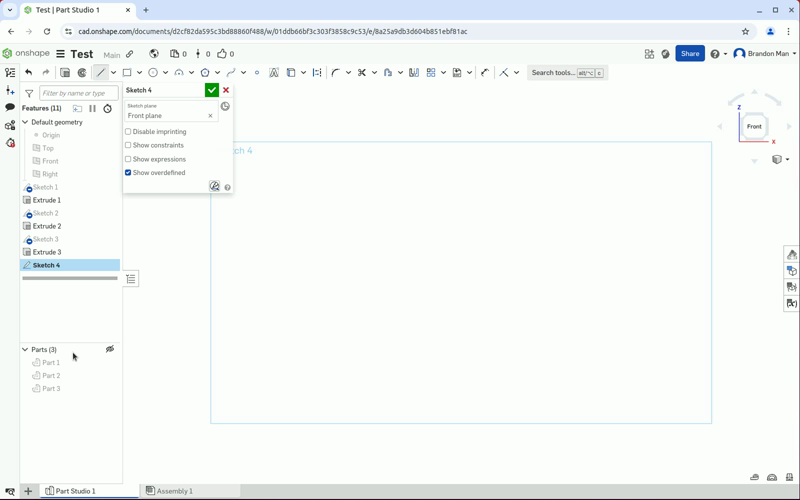
key_down(shift)
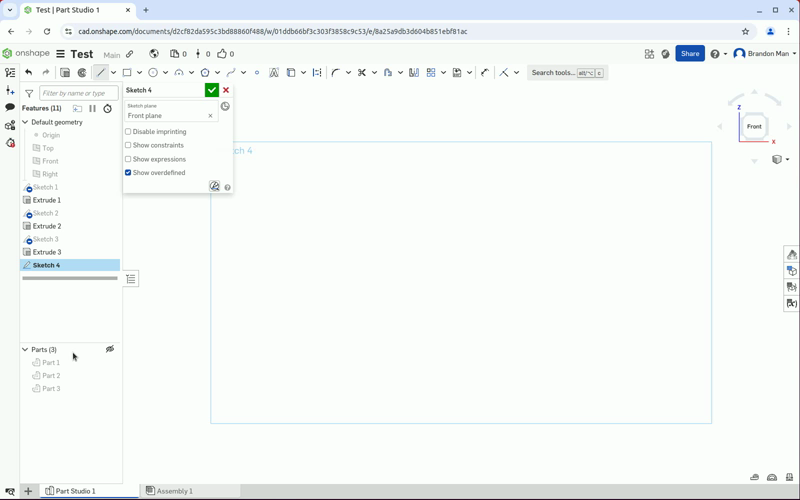
mouse_move(460, 336)
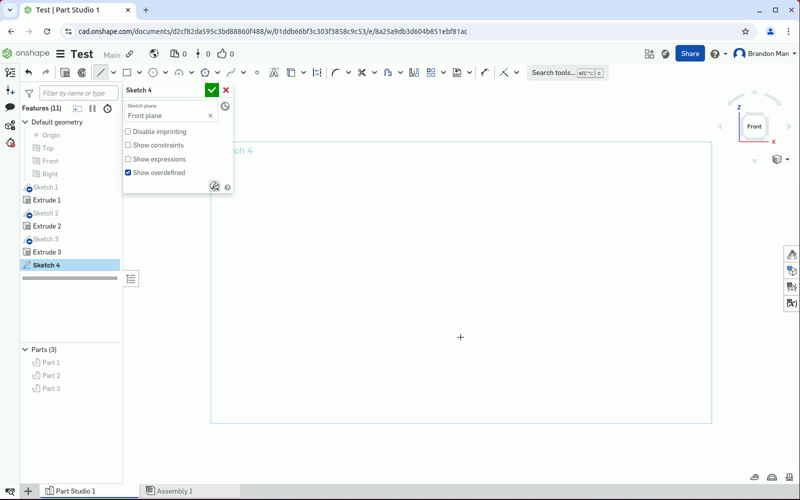
click(460, 336)
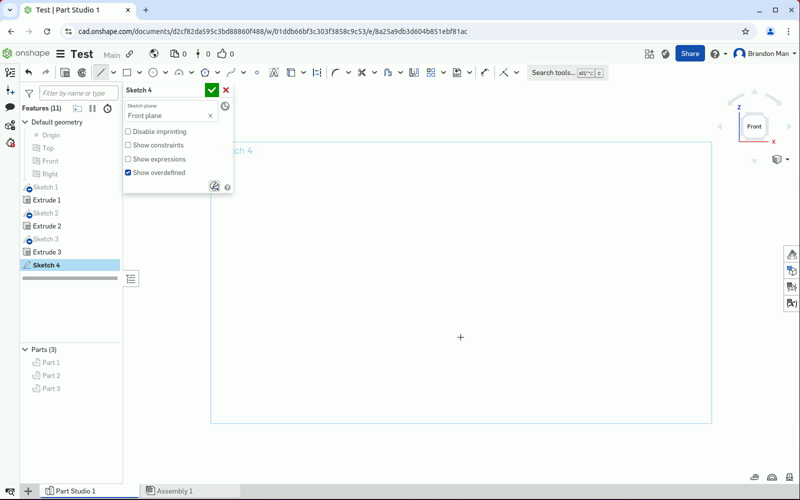
key_up(shift)
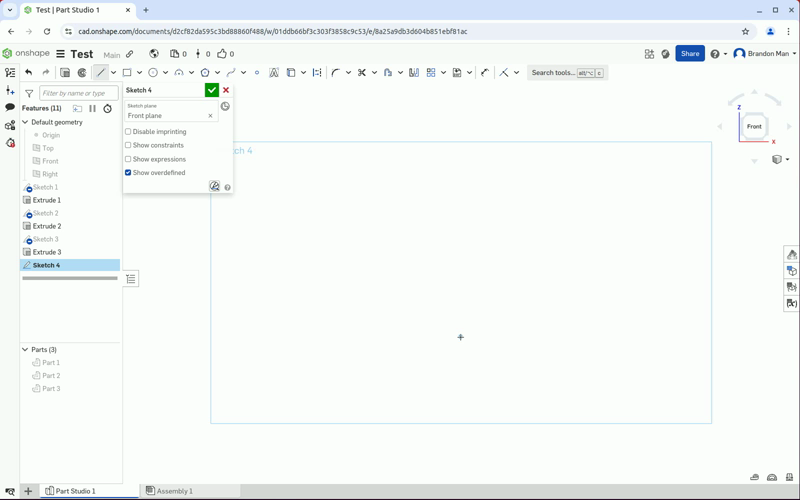
key_down(shift)
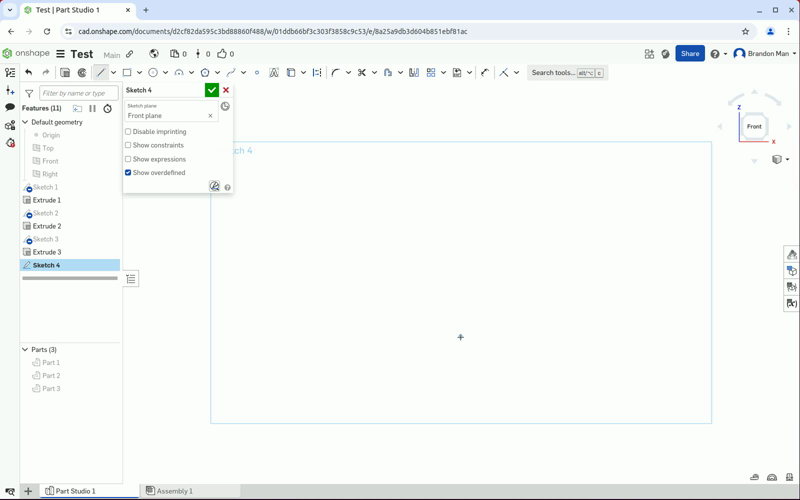
mouse_move(531, 336)
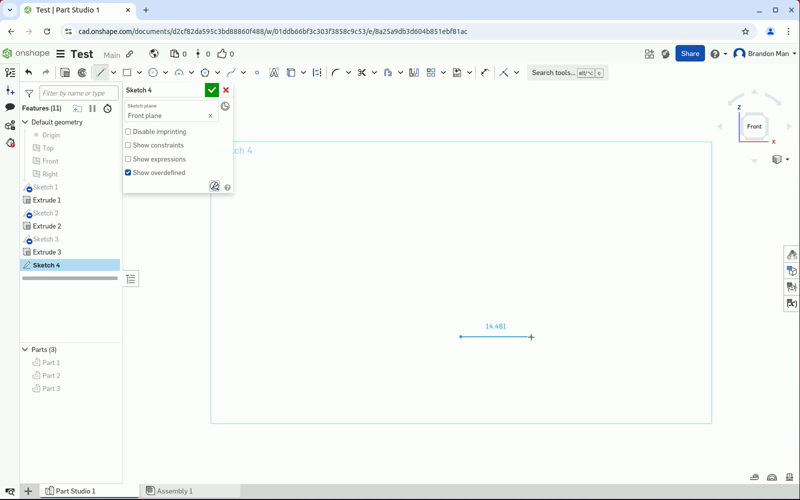
click(531, 336)
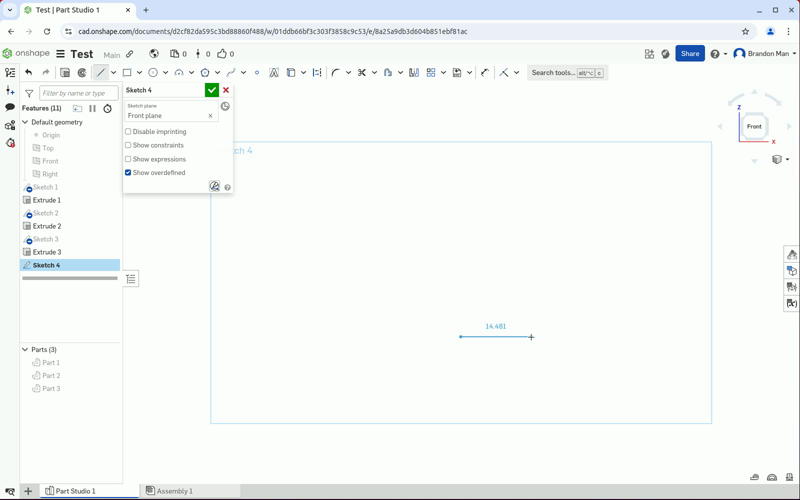
key_up(shift)
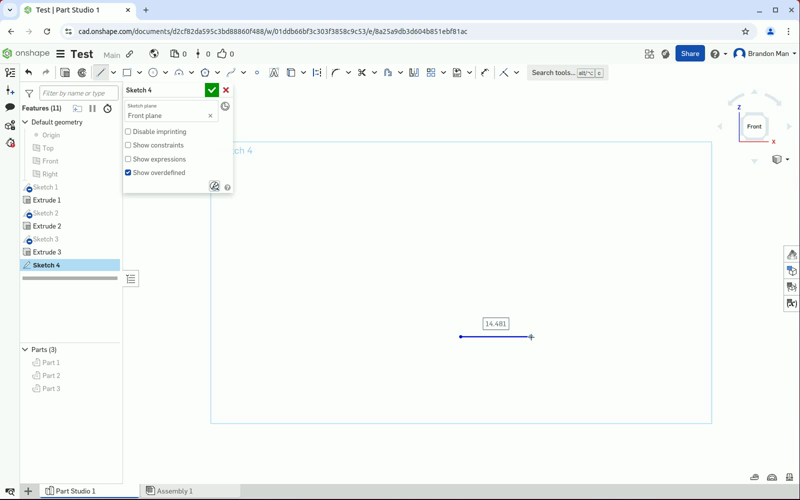
key_down(shift)
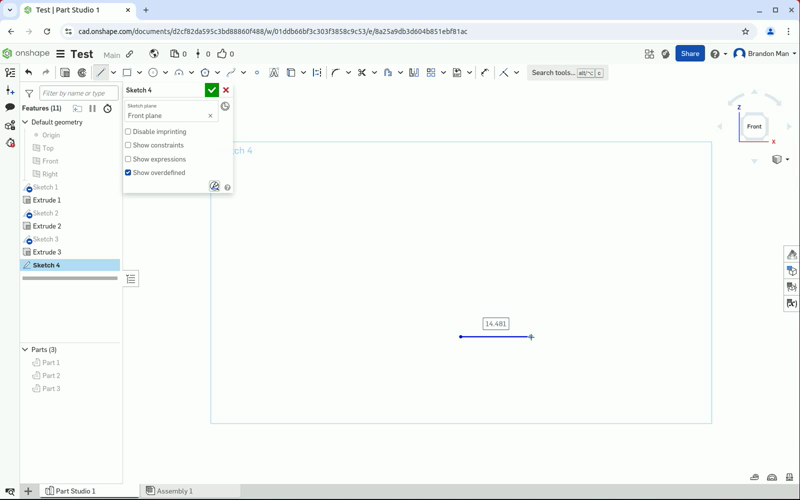
mouse_move(561, 336)
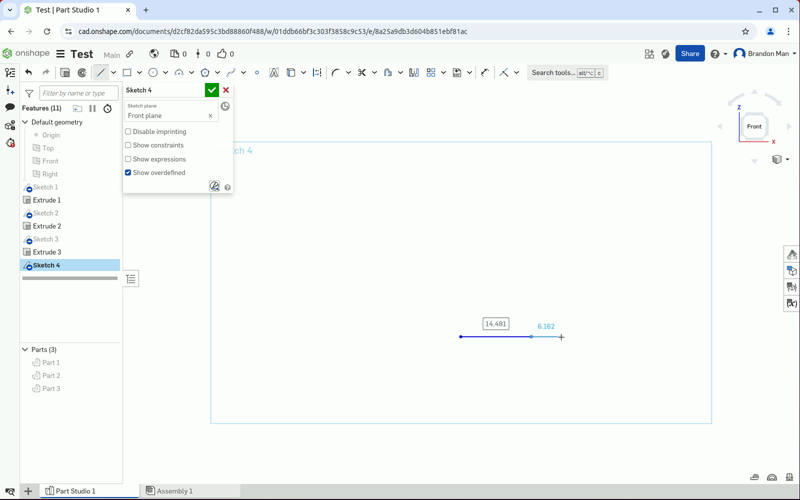
mouse_move(537, 282)
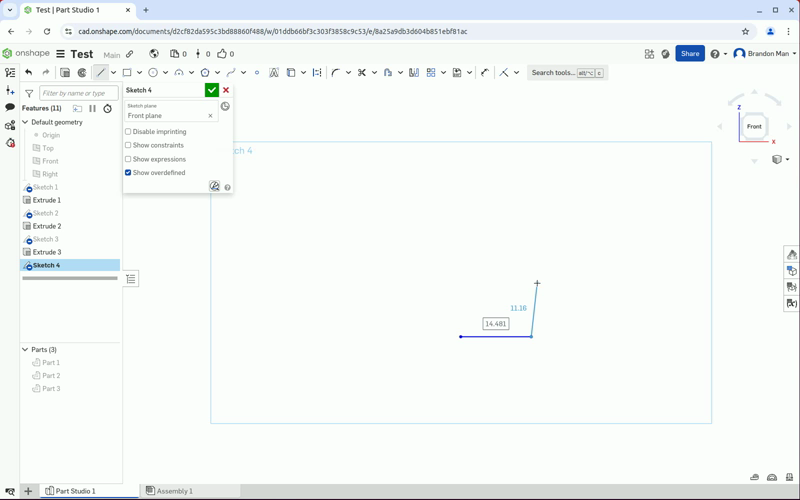
click(537, 282)
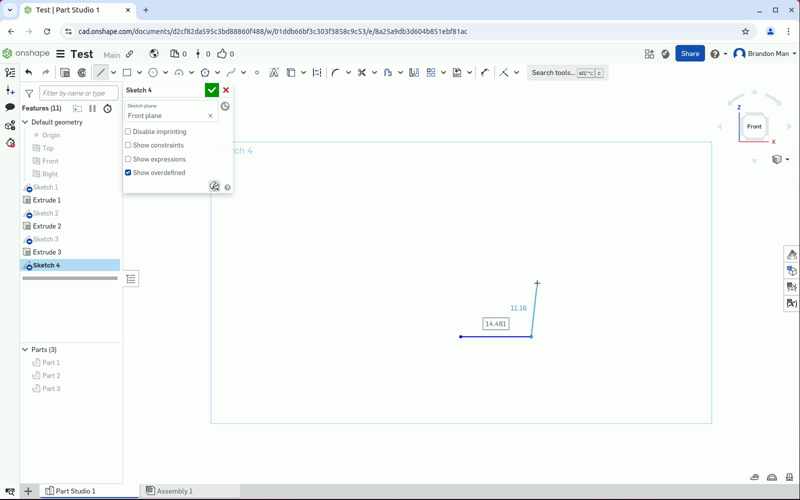
key_up(shift)
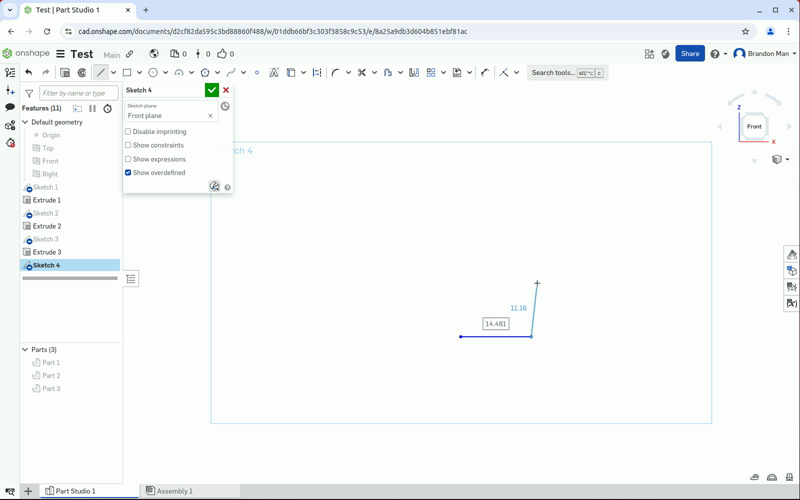
key_down(shift)
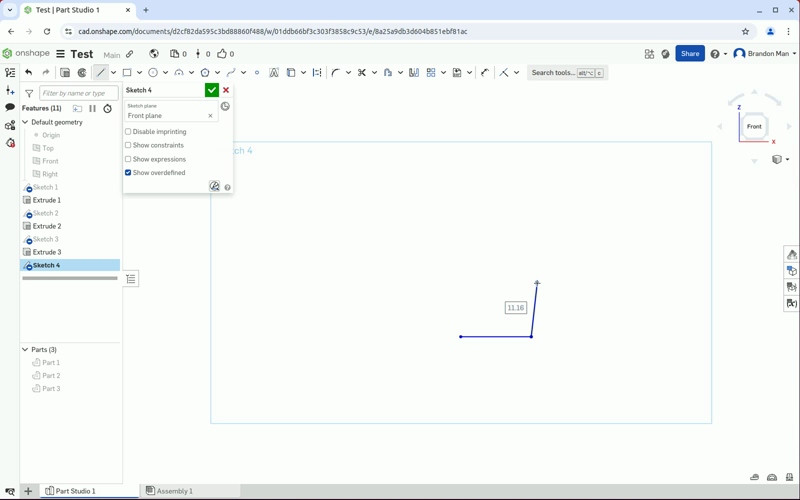
mouse_move(460, 282)
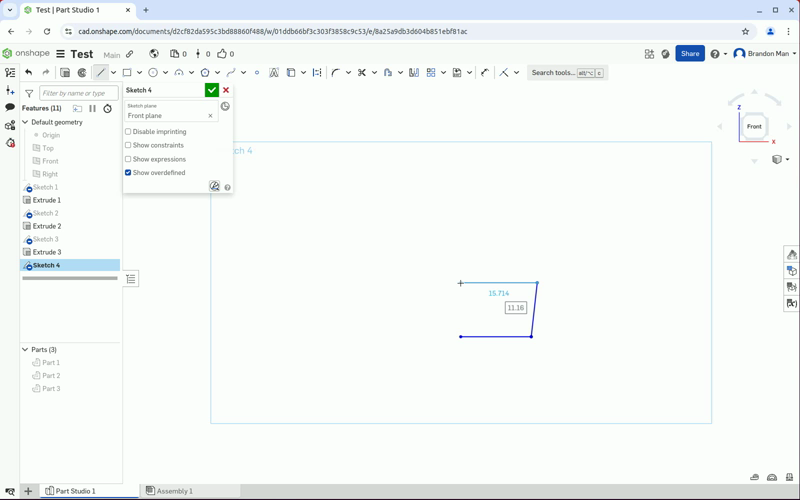
click(460, 282)
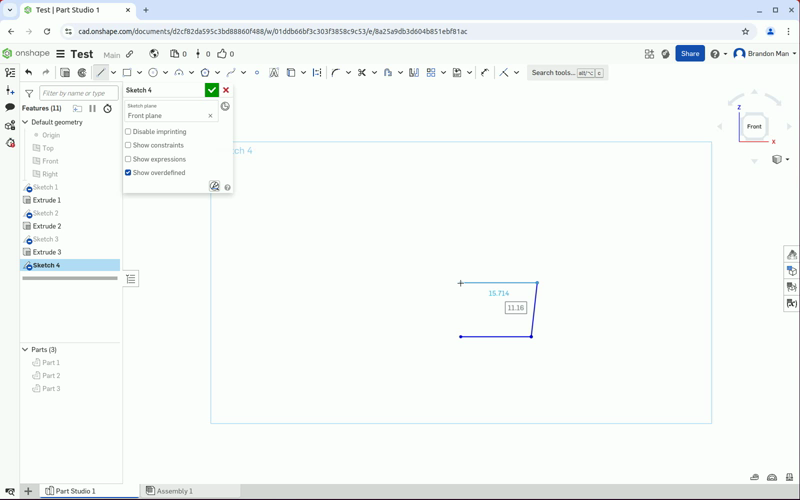
key_up(shift)
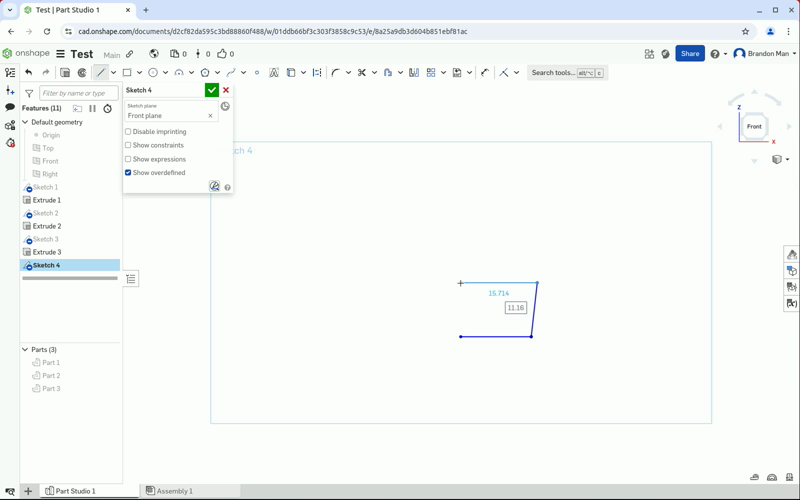
mouse_move(490, 282)
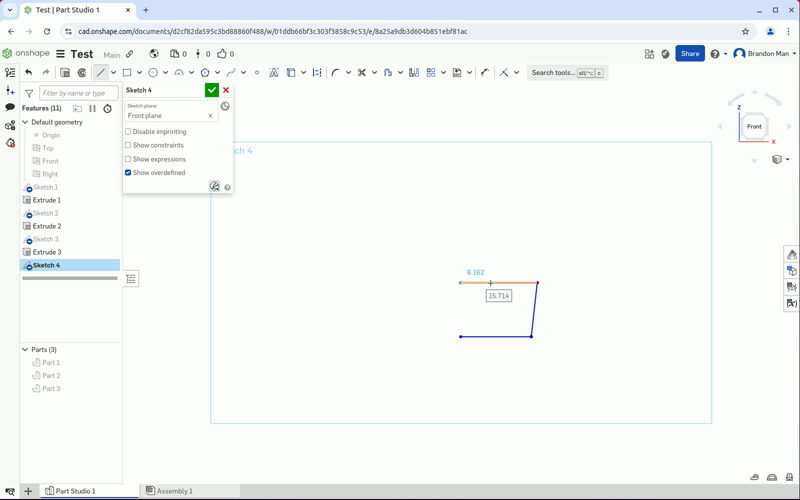
key_down(shift)
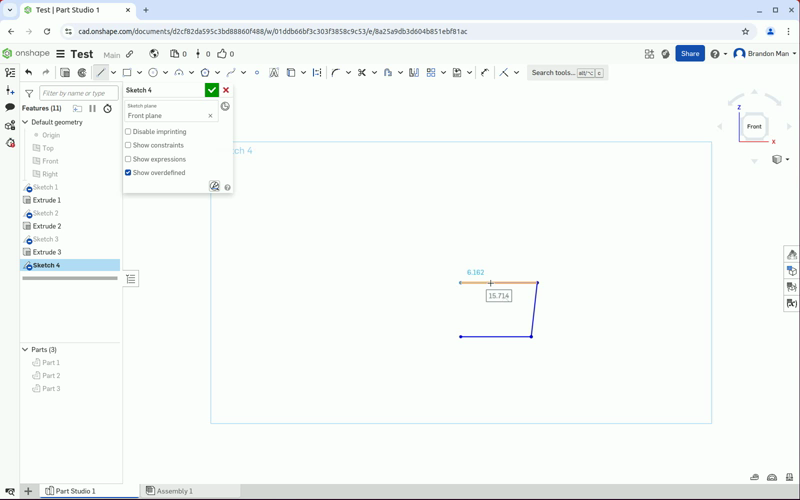
mouse_move(460, 336)
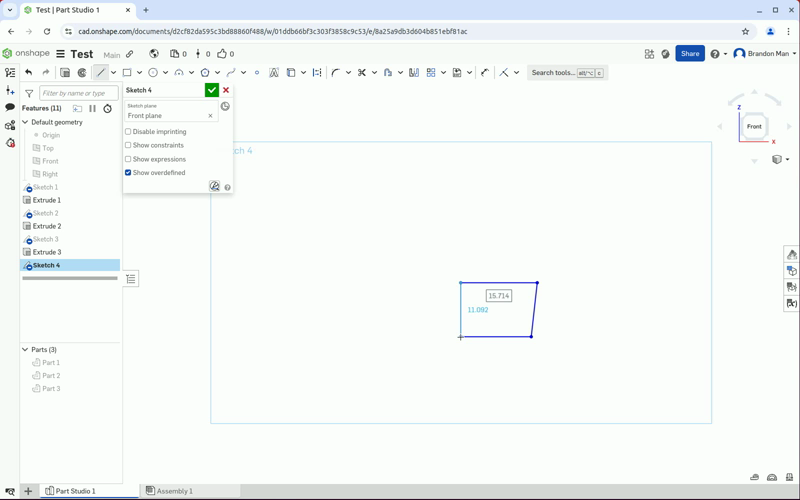
key_up(shift)
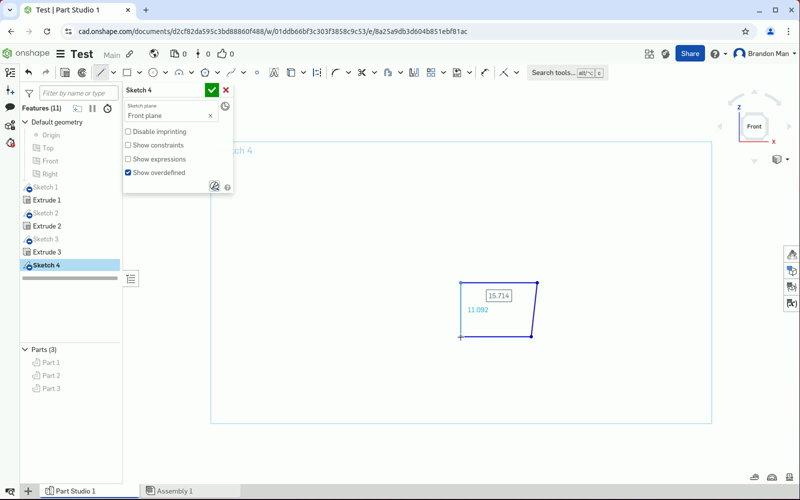
click(460, 336)
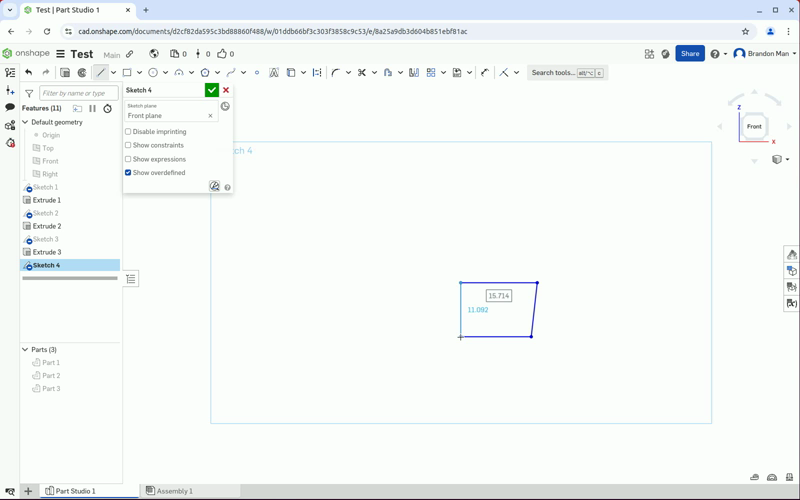
key(esc)
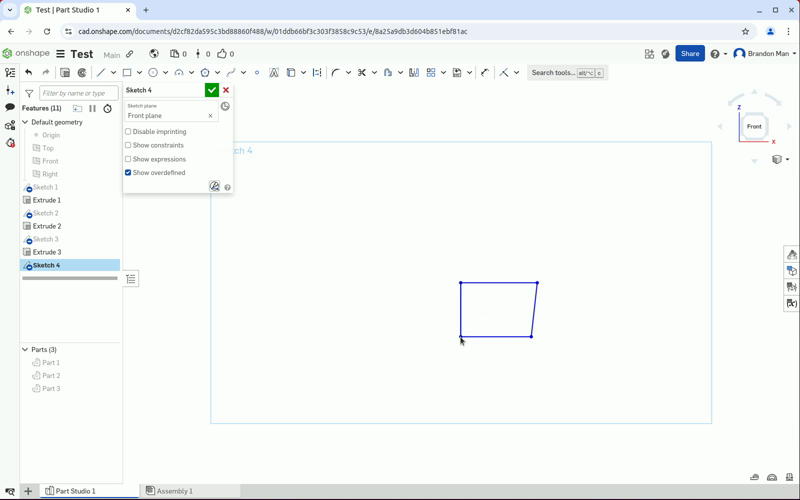
mouse_move(485, 288)
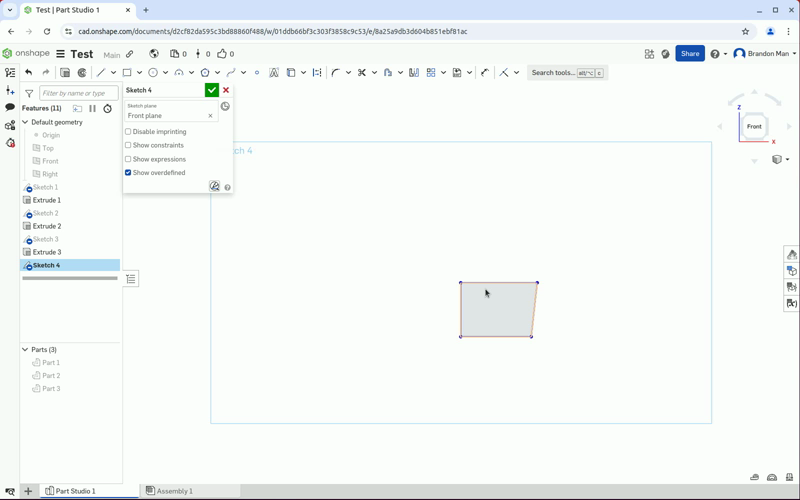
click(485, 288)
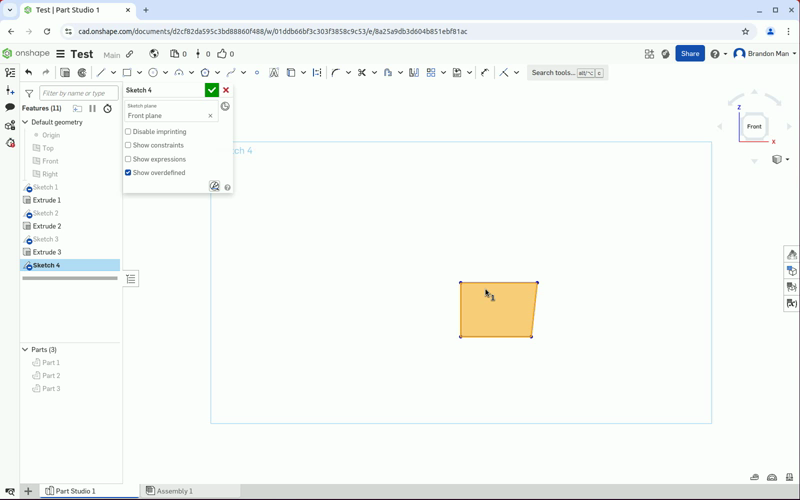
mouse_move(73, 352)
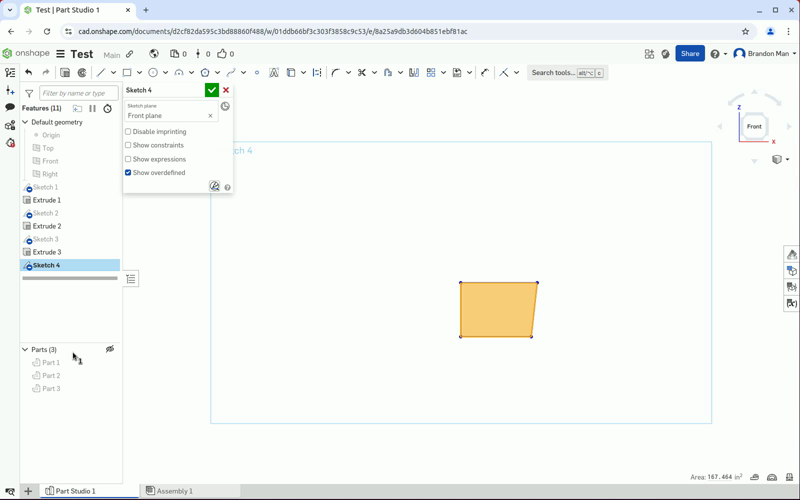
key(shift+y)
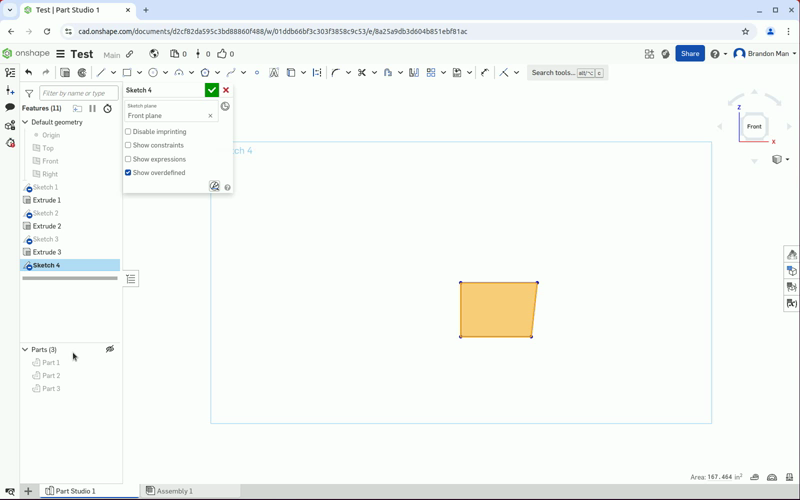
key(shift+e)
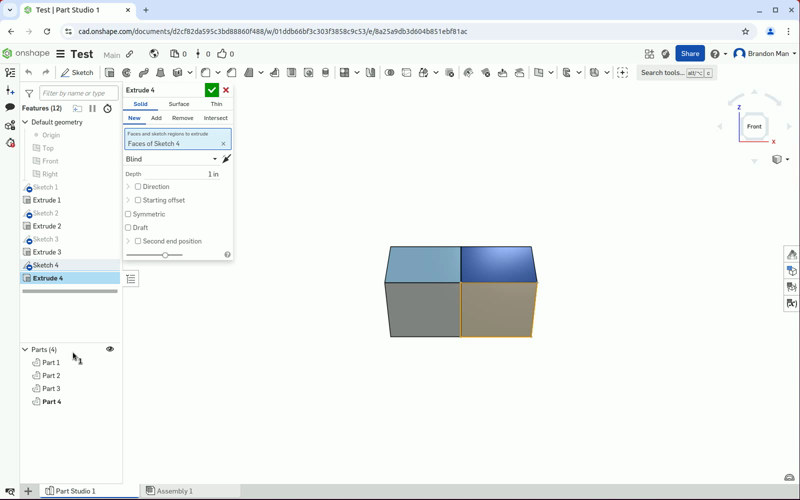
mouse_move(143, 106)
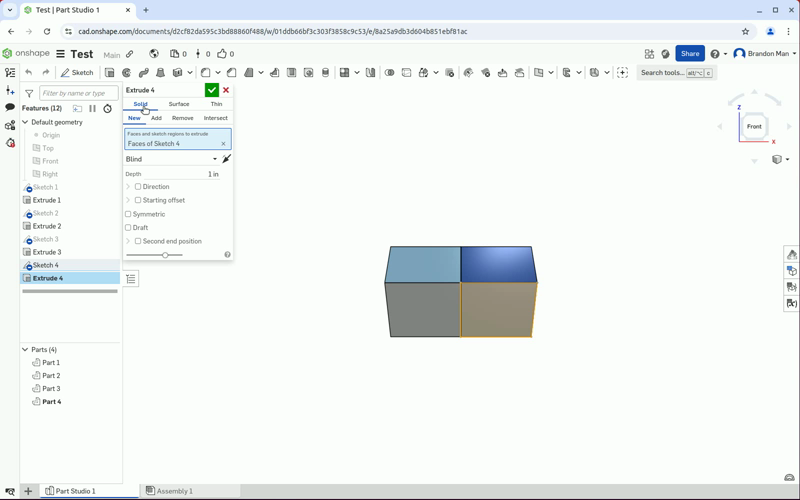
click(143, 106)
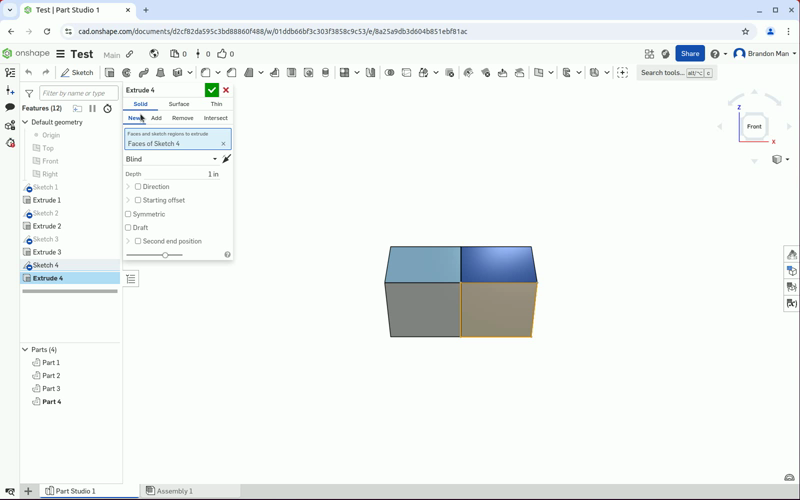
mouse_move(137, 120)
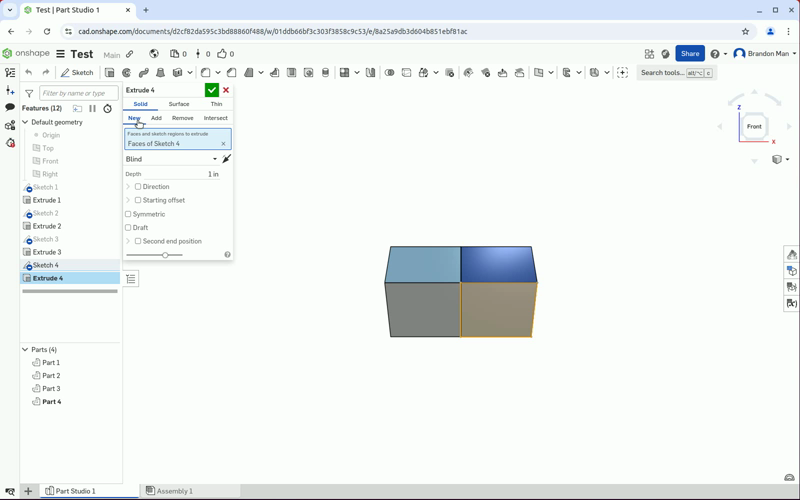
click(137, 120)
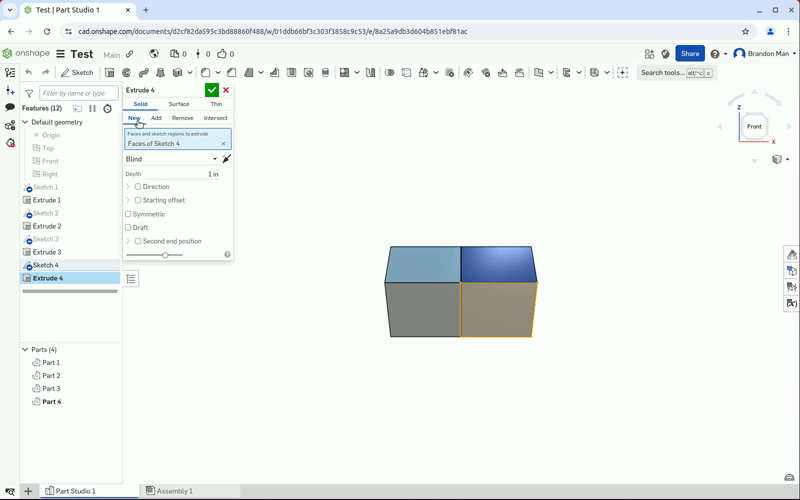
key(tab, 4)
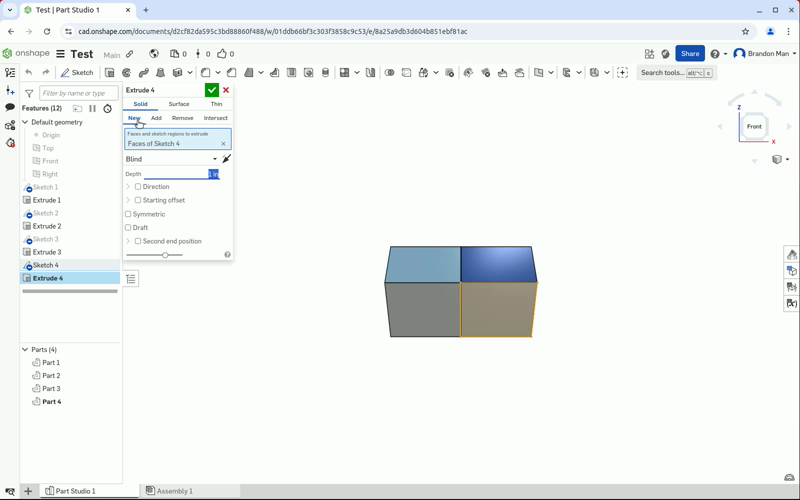
text(23.108)
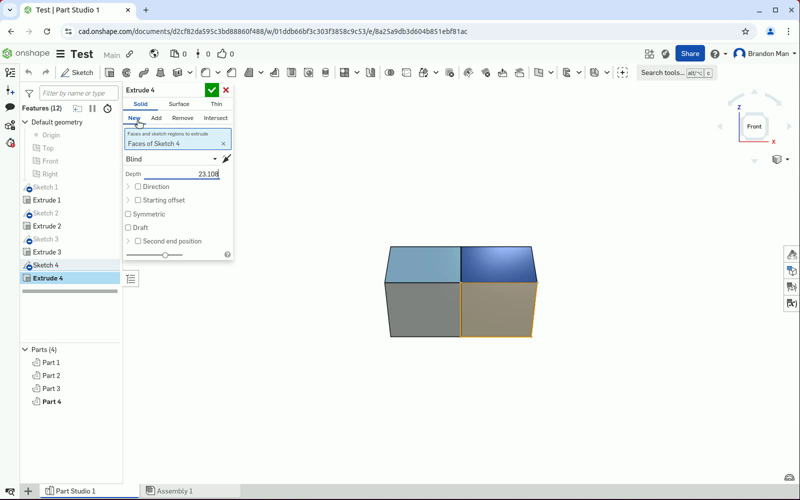
key(tab, 3)
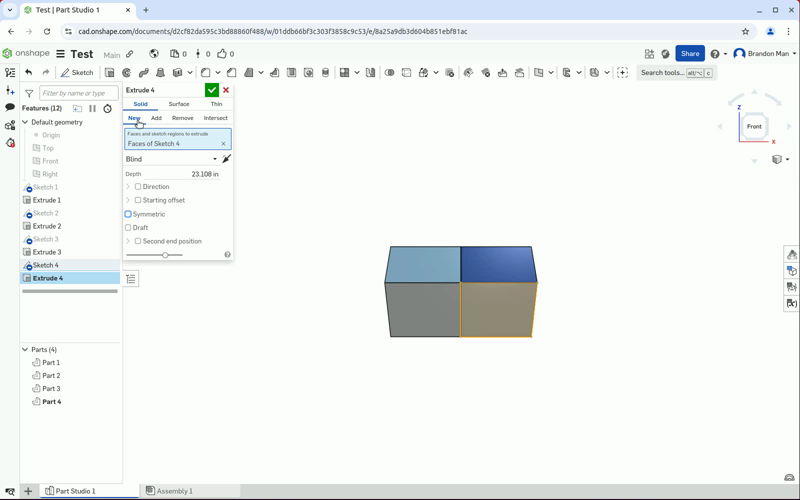
key(space)
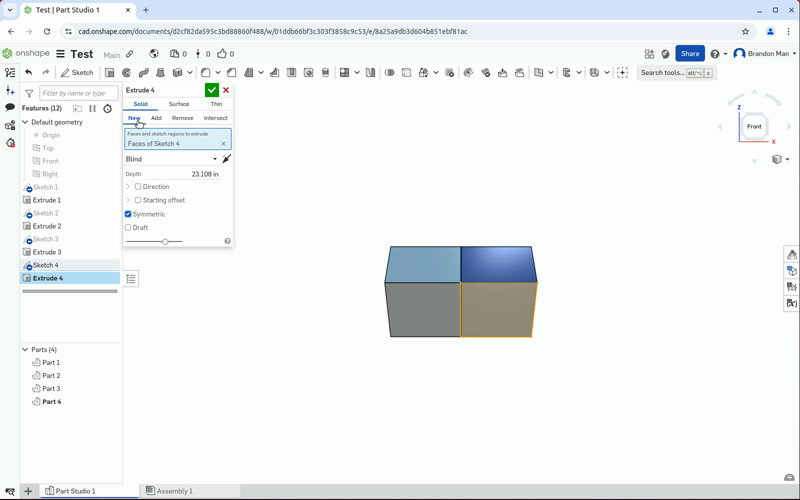
key(enter)
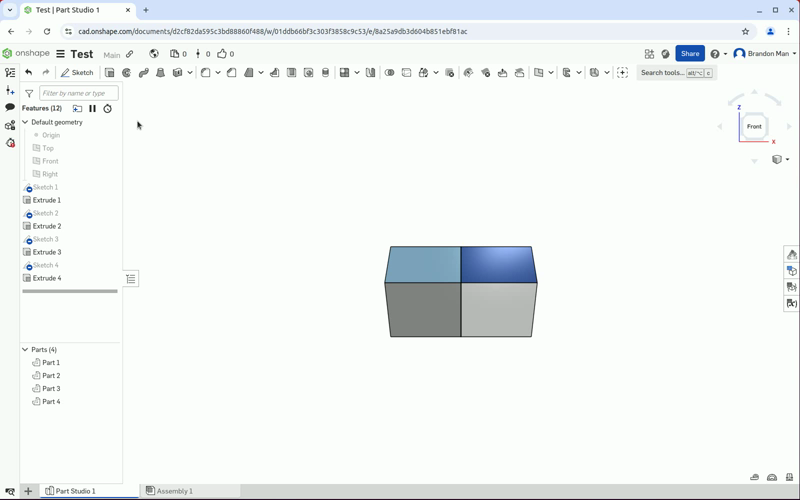
key(shift+h)
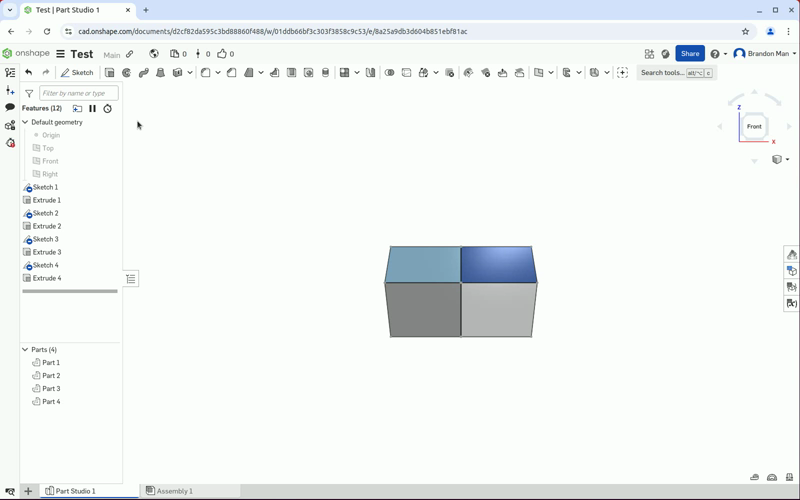
key(shift+h)
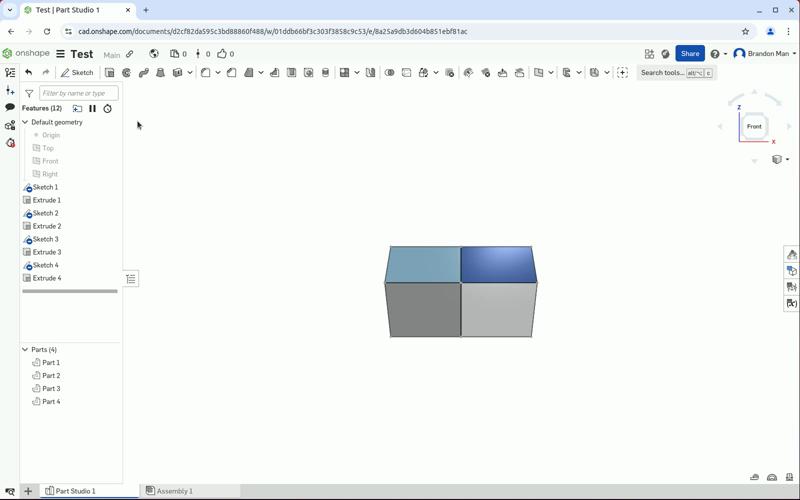
key(shift+7)
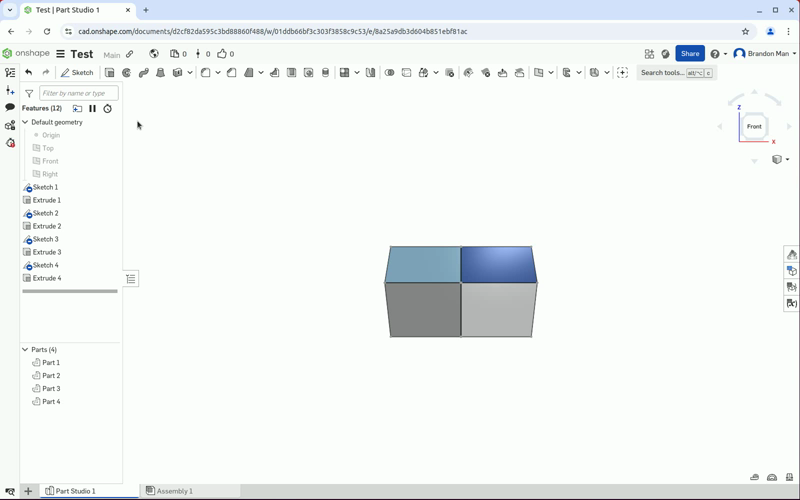
key(left, 2)
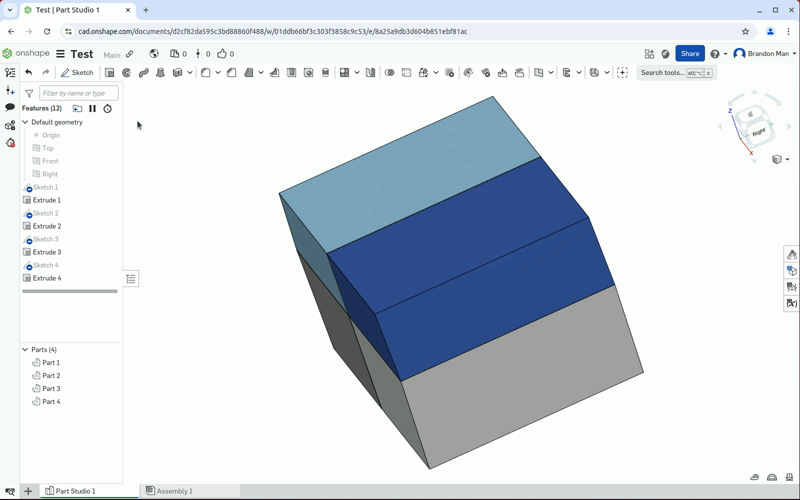
key(down, 2)
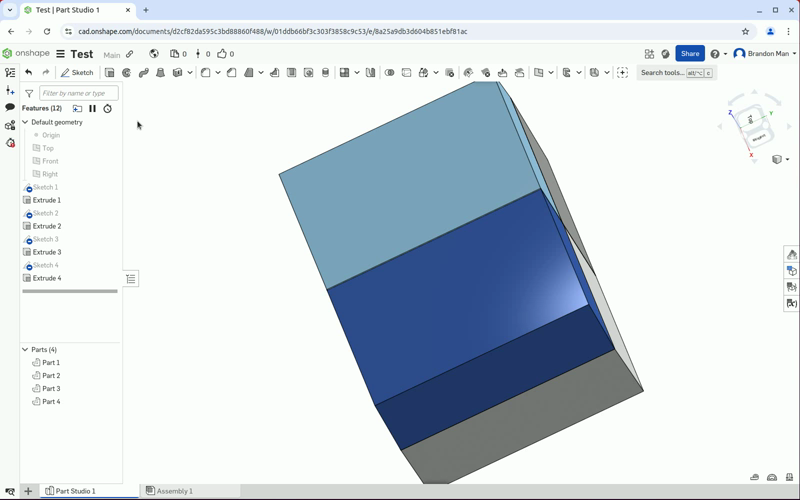
key(up, 2)
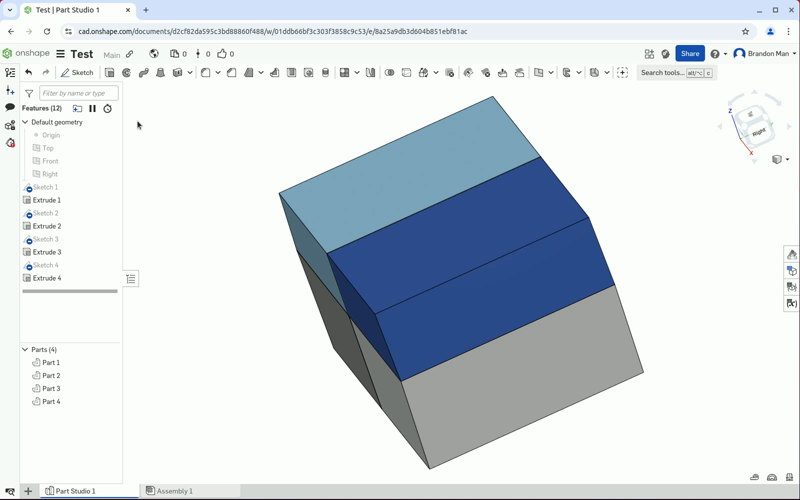
key(right, 2)
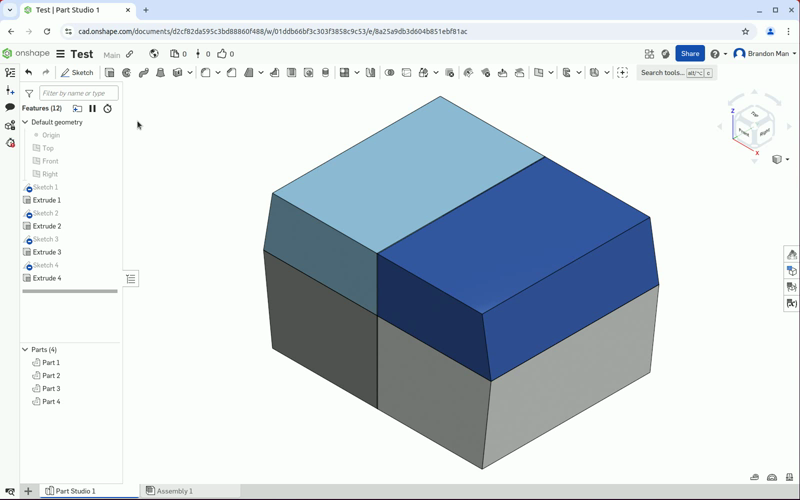
mouse_move(73, 189)
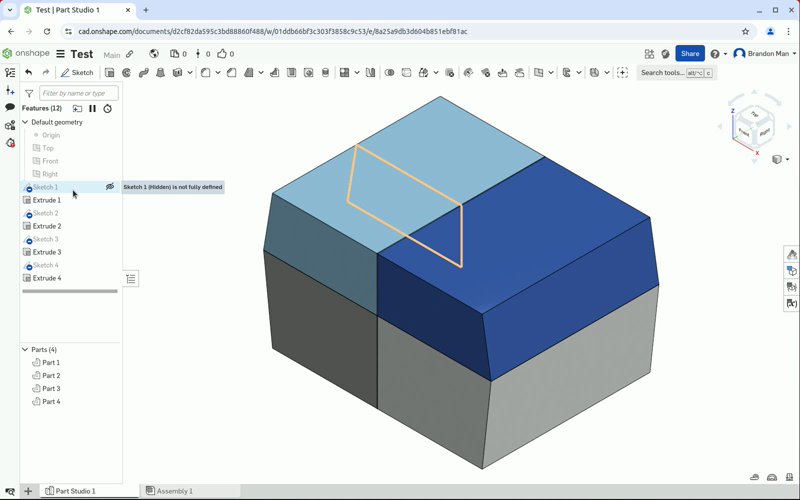
click(73, 189)